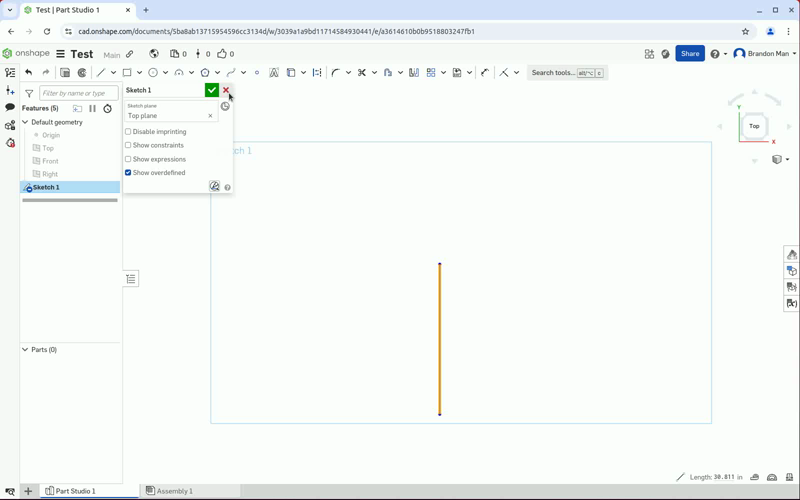
key(shift+h)
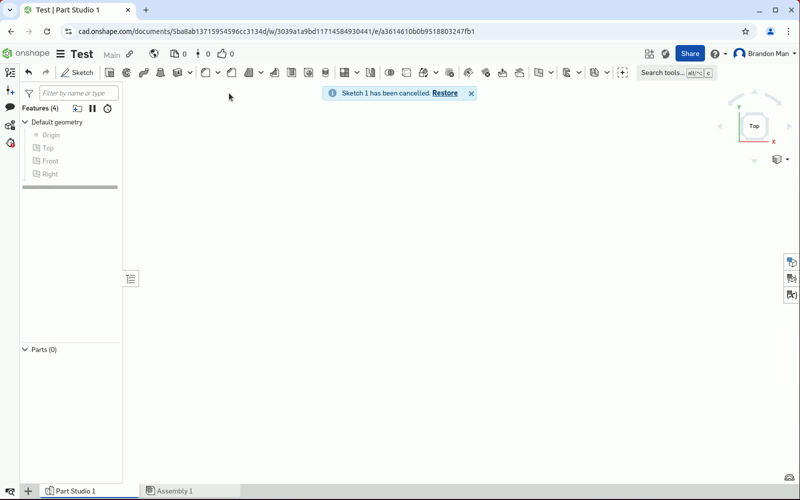
mouse_move(73, 352)
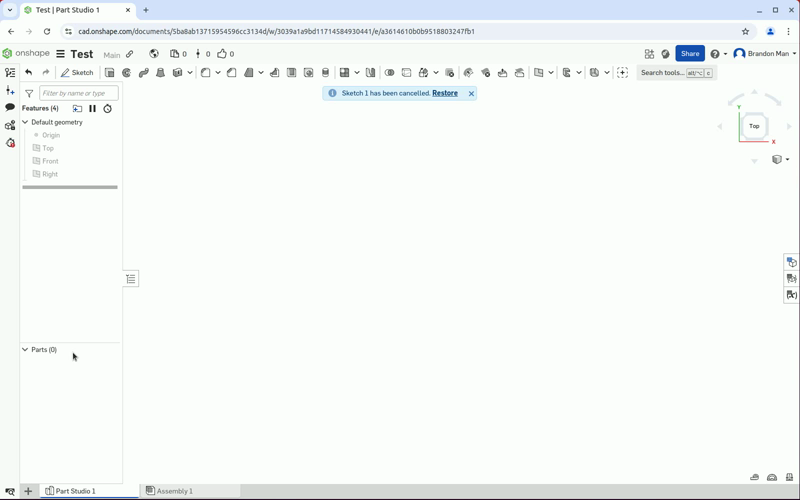
key(y)
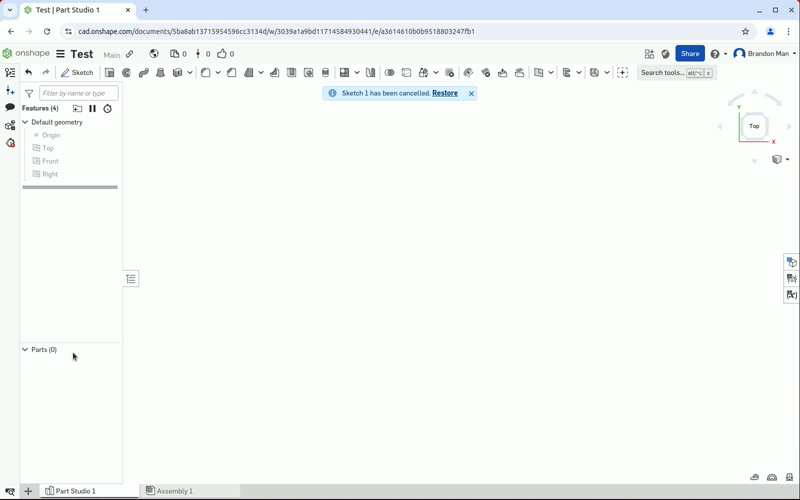
key(shift+p)
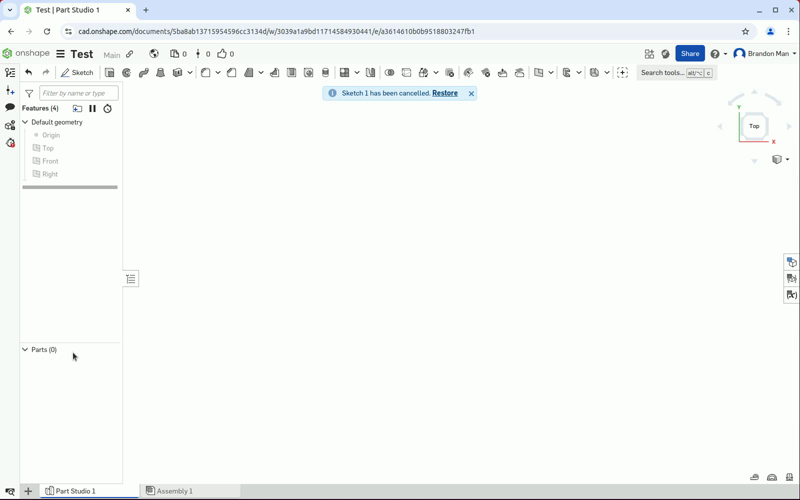
key(space)
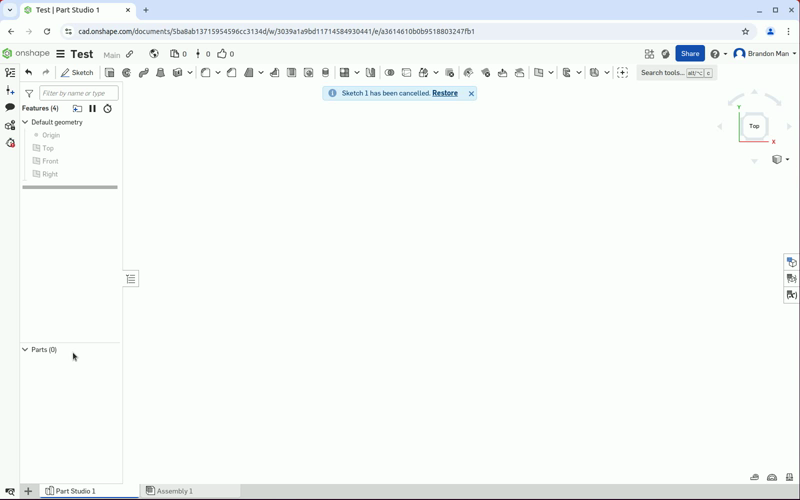
key_down(shift)
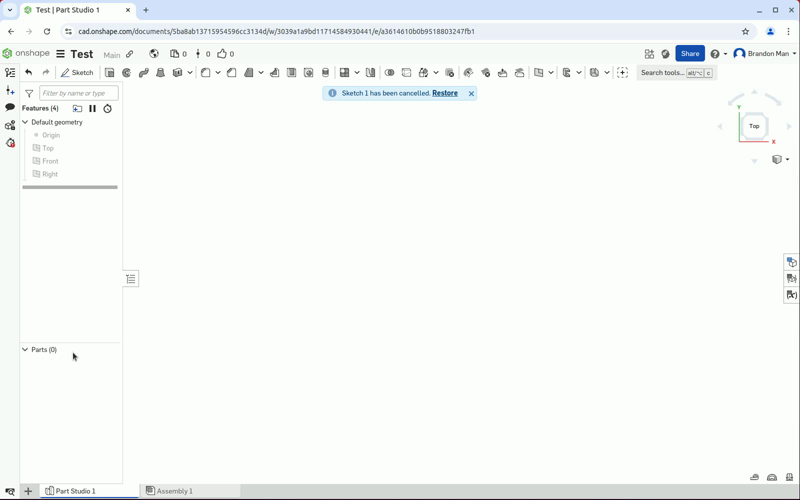
key(up)
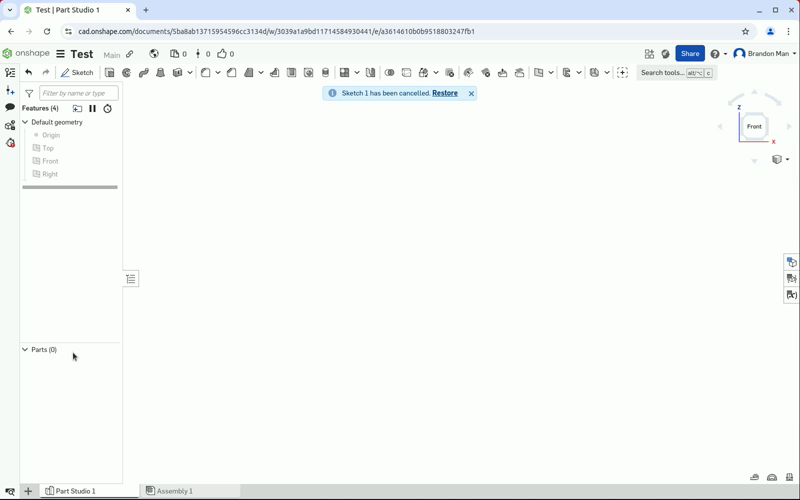
key_up(shift)
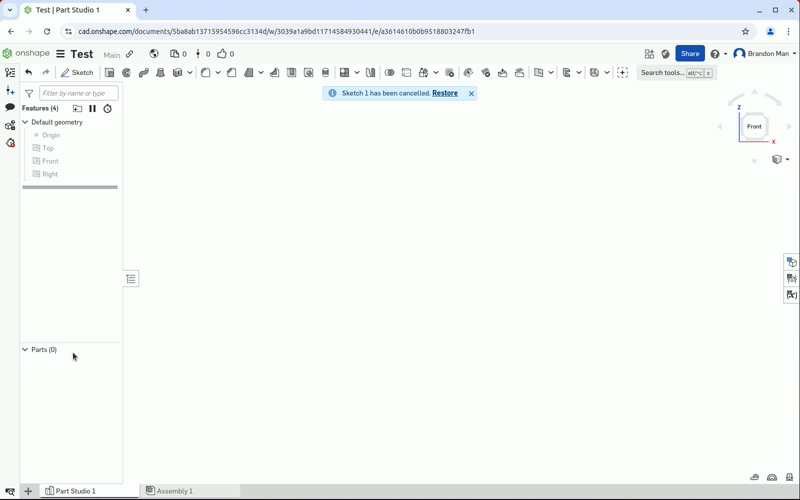
mouse_move(73, 352)
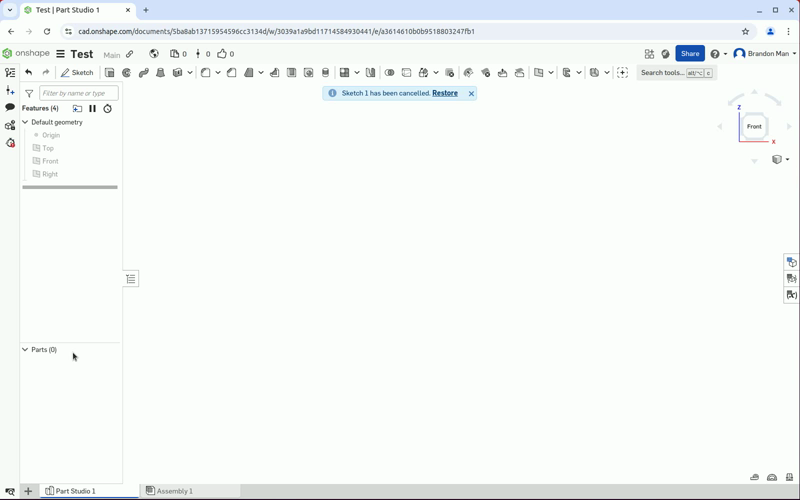
key(shift+y)
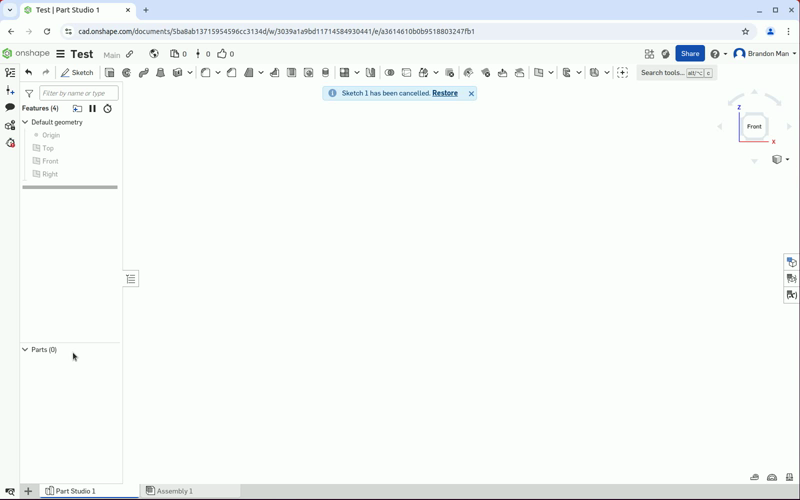
key(shift+s)
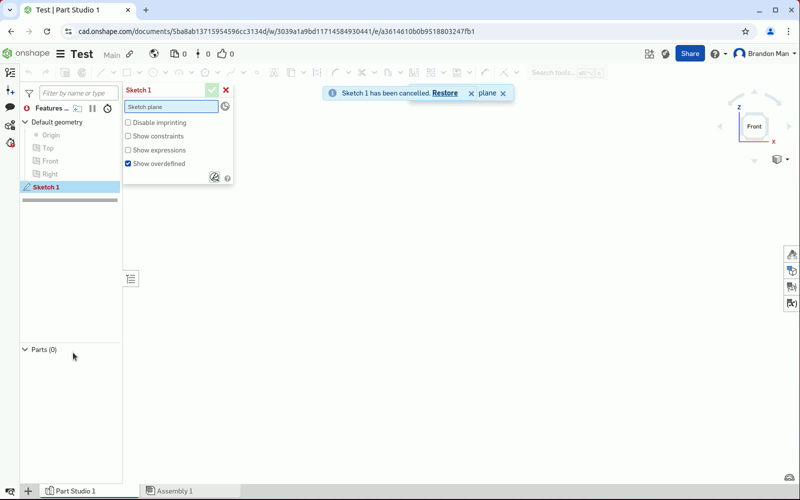
mouse_move(73, 163)
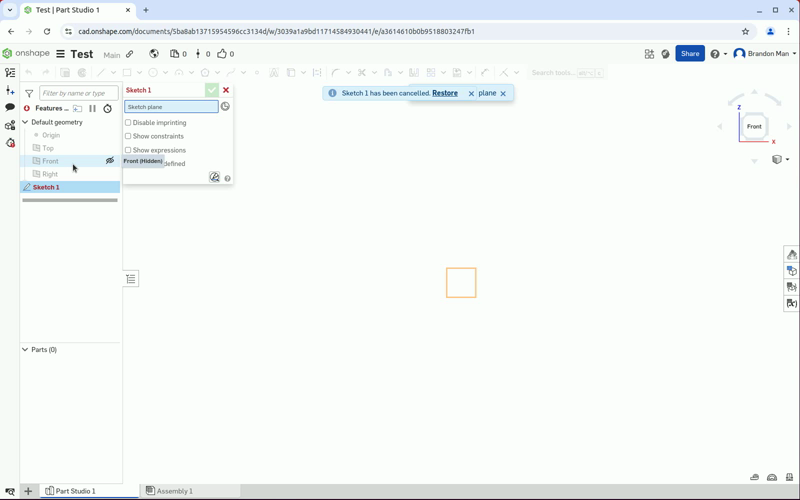
click(73, 163)
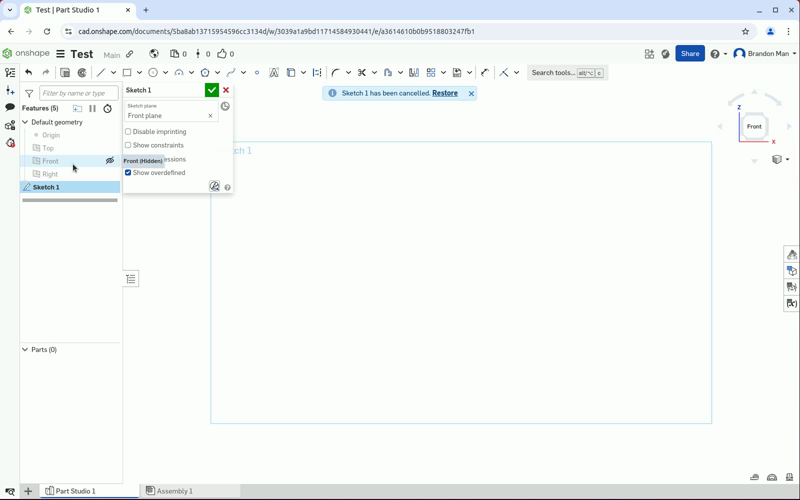
mouse_move(73, 352)
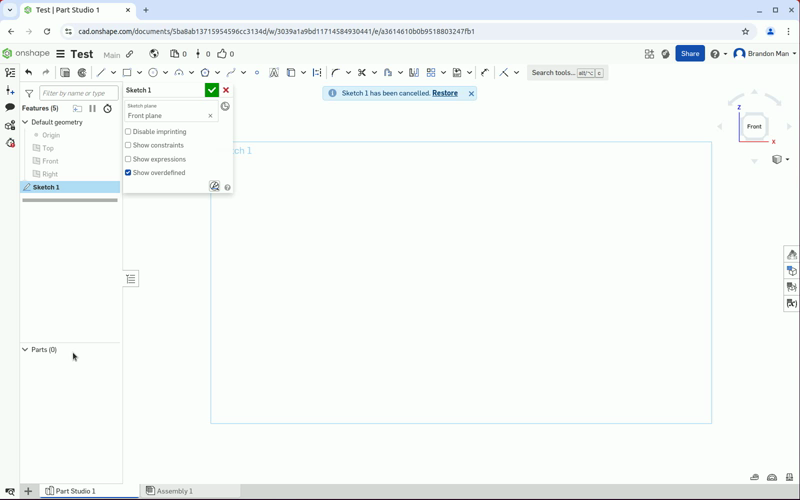
key(y)
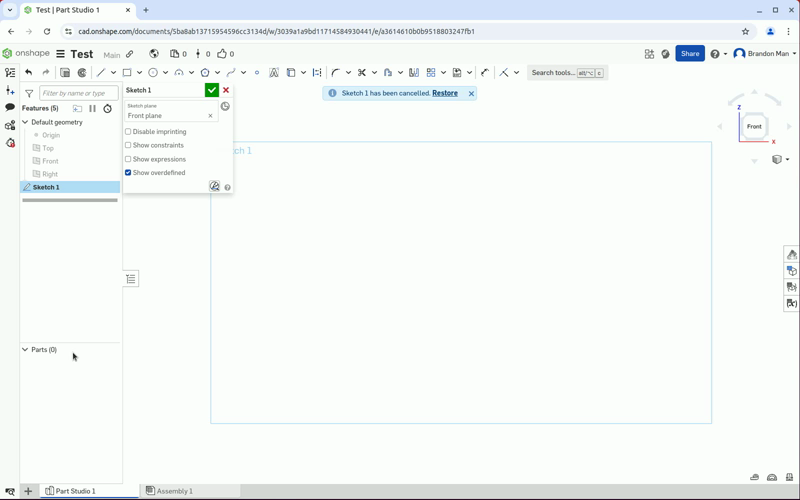
key(c)
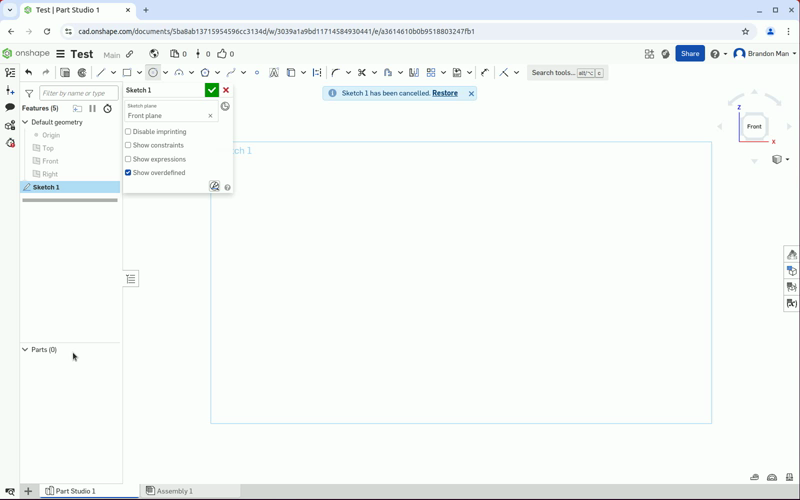
key_down(shift)
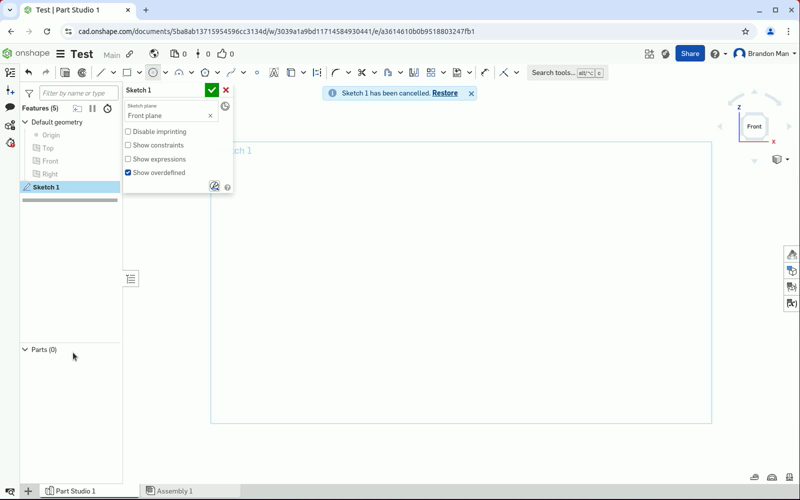
mouse_move(541, 267)
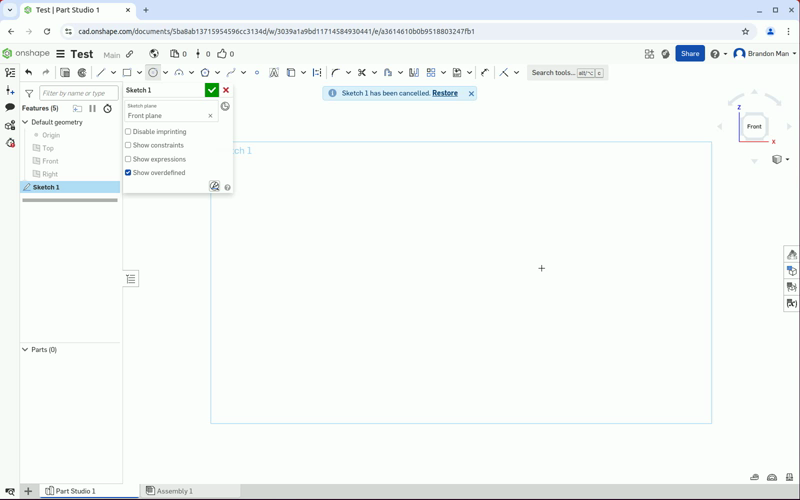
click(541, 267)
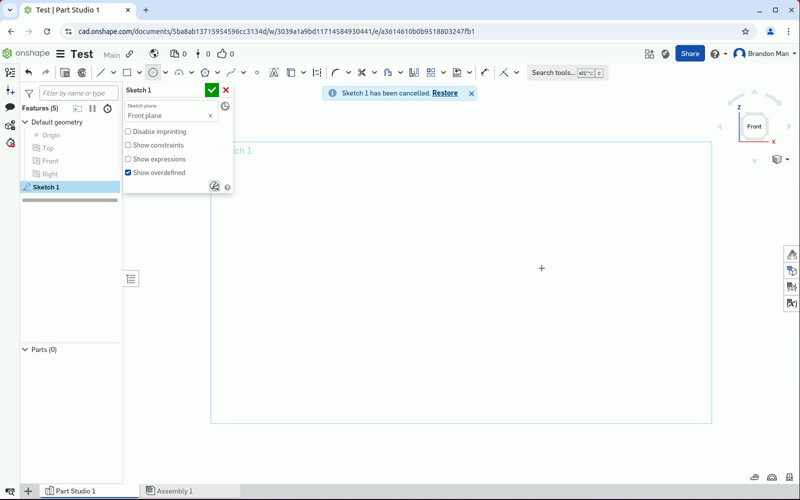
key_up(shift)
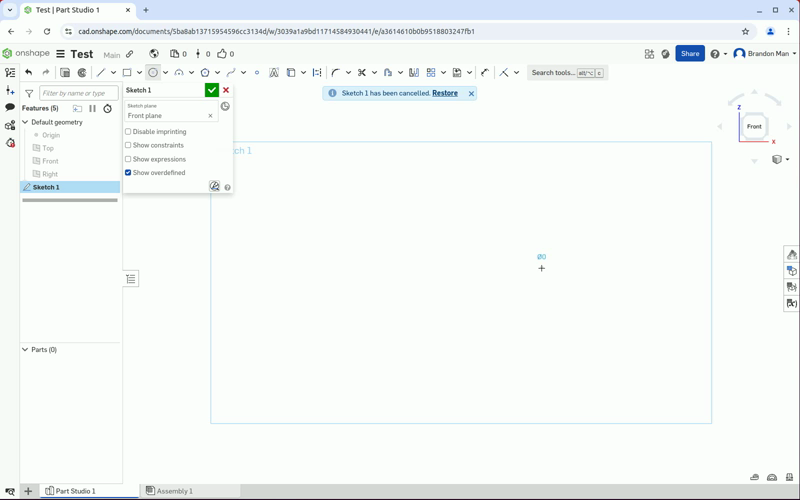
mouse_move(573, 267)
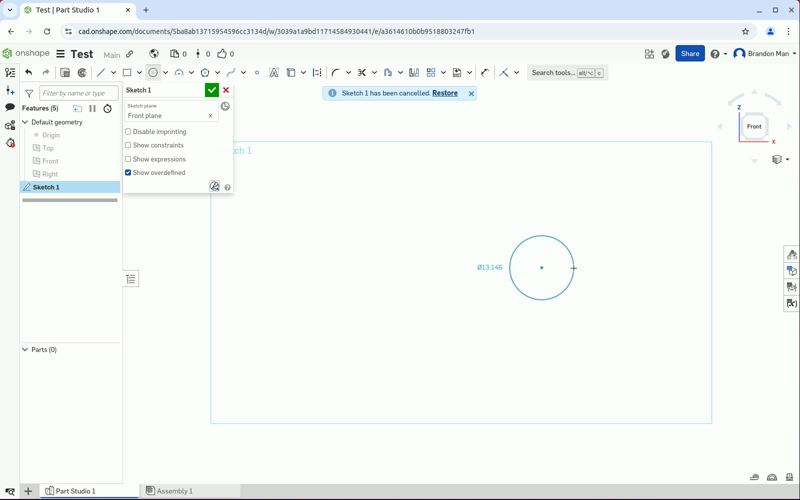
click(573, 267)
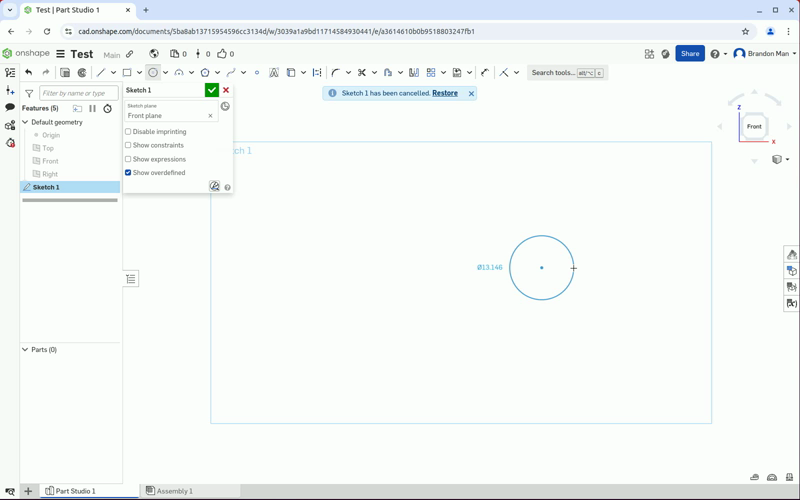
key(esc)
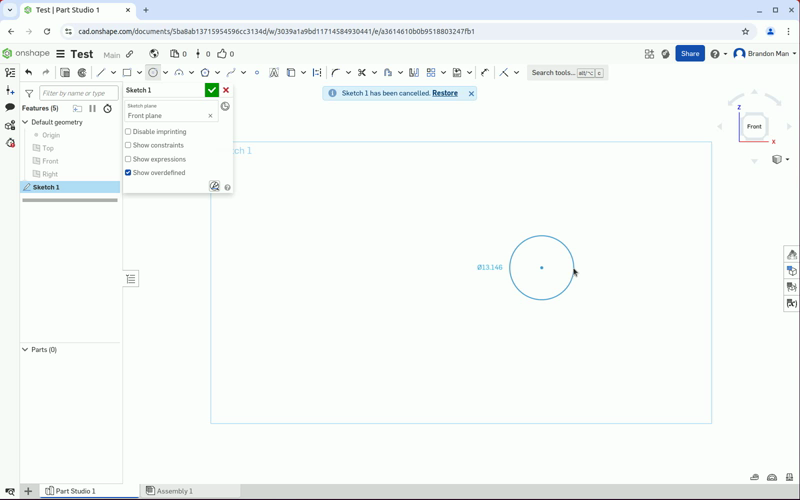
mouse_move(533, 261)
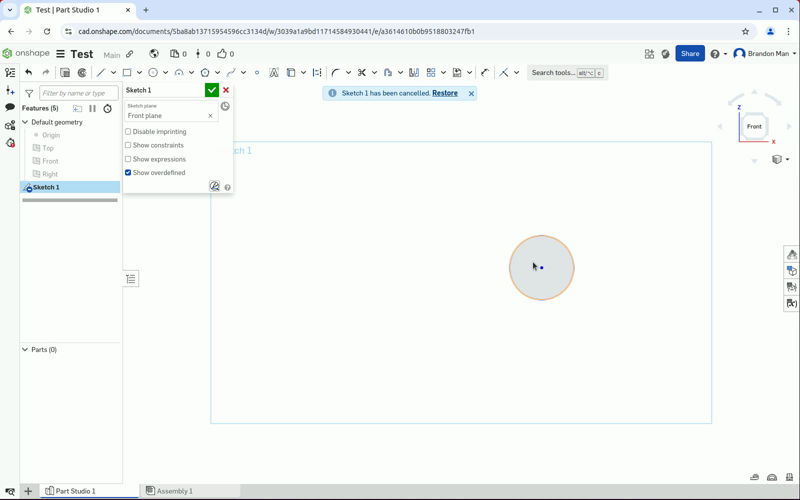
click(533, 261)
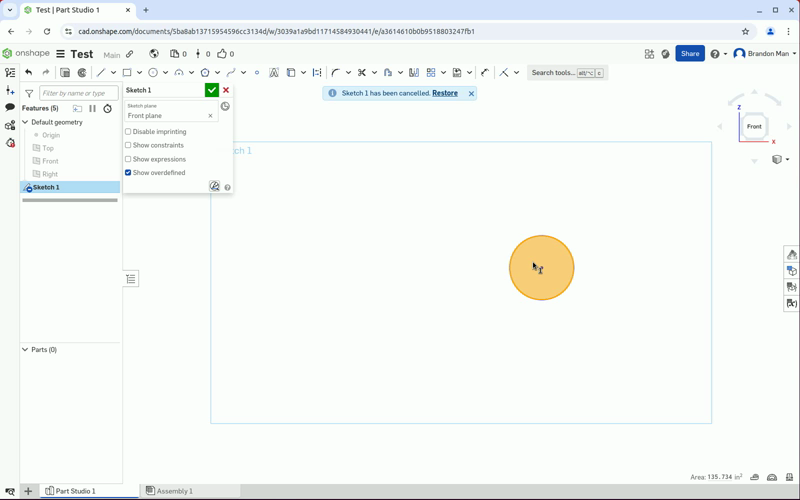
mouse_move(73, 352)
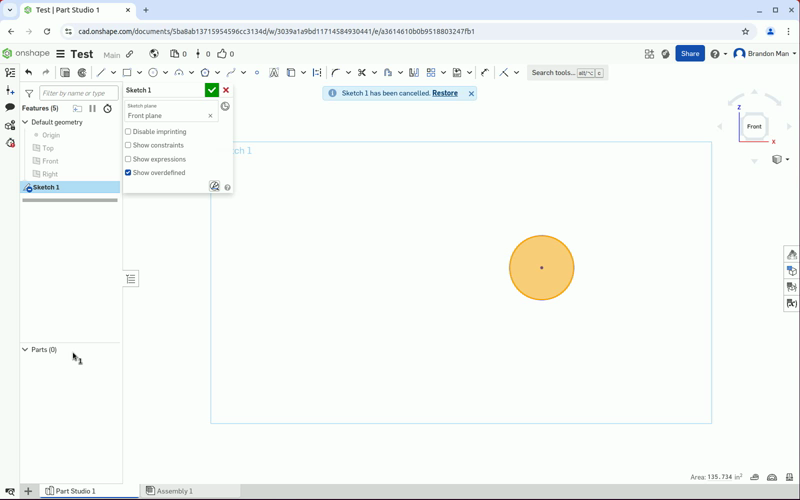
key(shift+y)
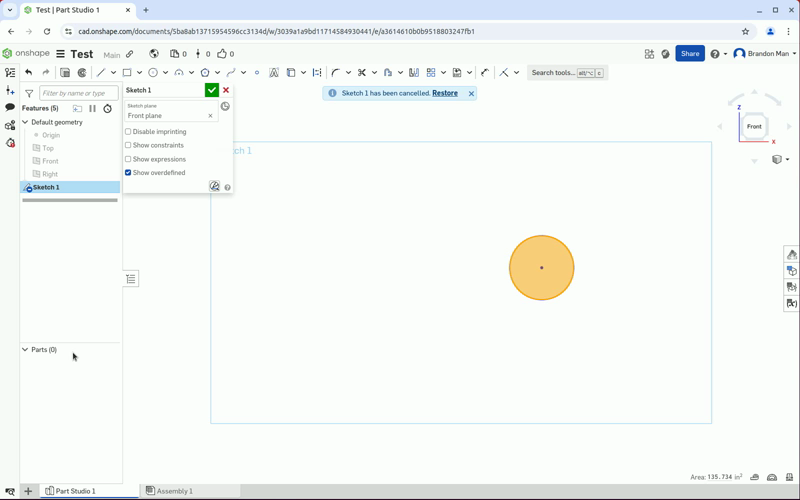
key(shift+e)
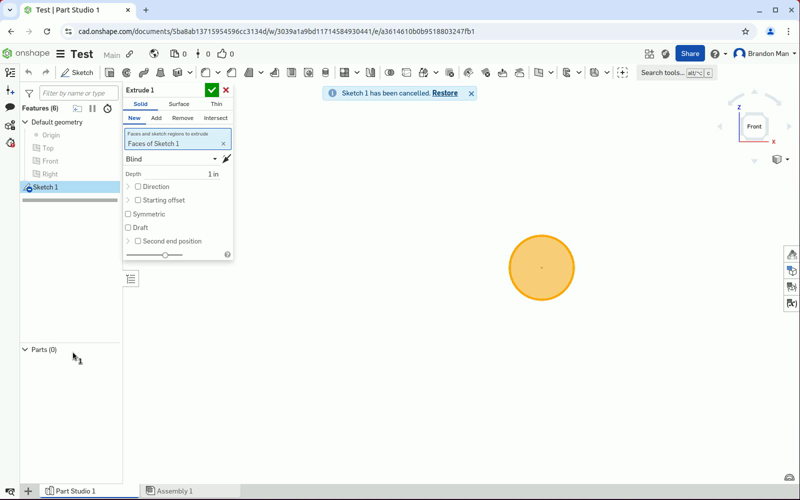
mouse_move(143, 106)
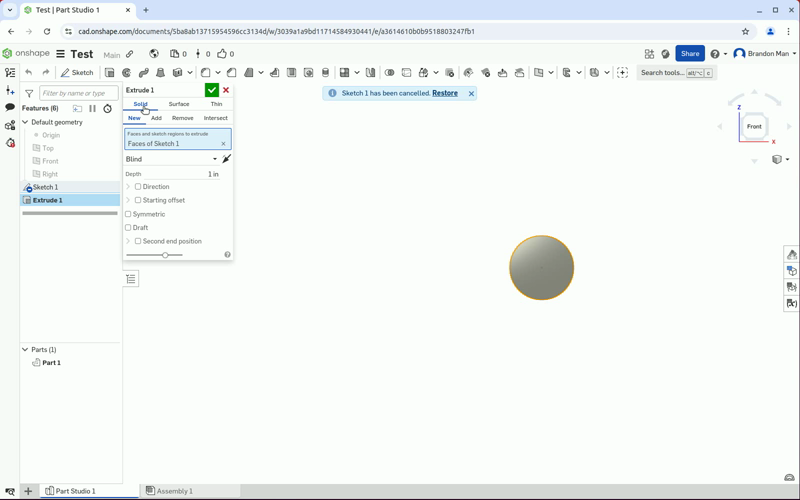
click(143, 106)
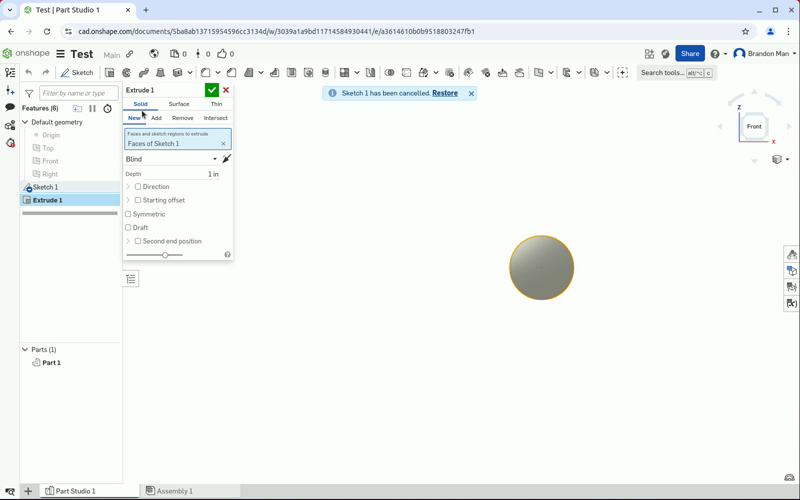
mouse_move(137, 120)
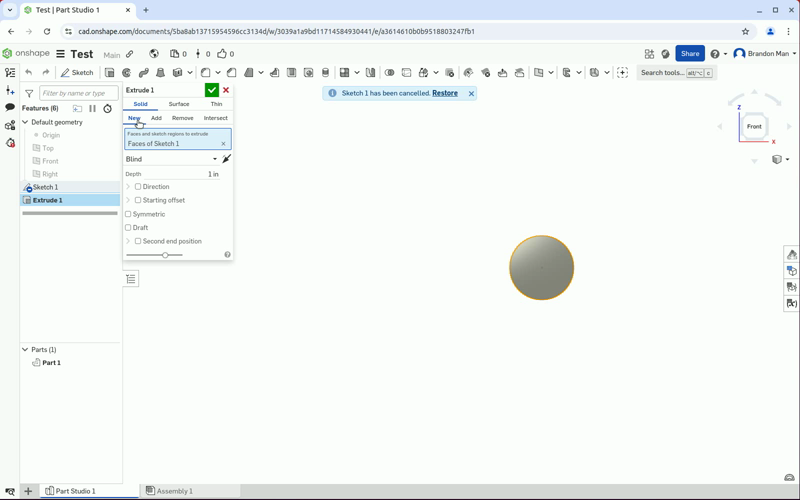
click(137, 120)
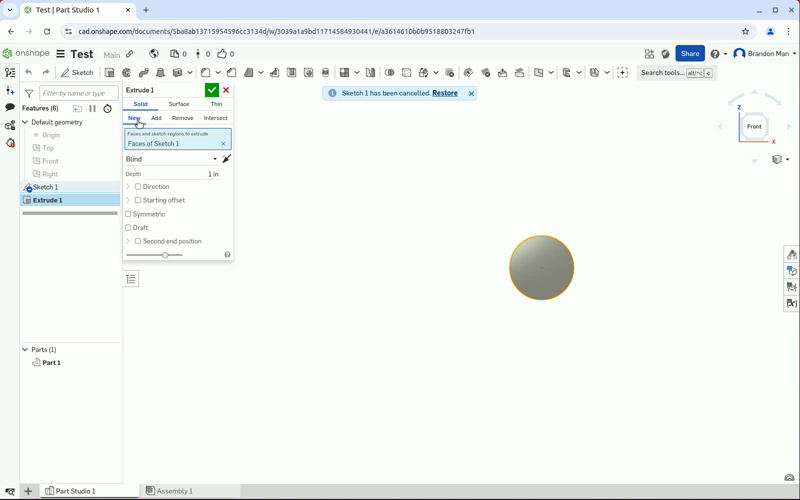
key(tab, 4)
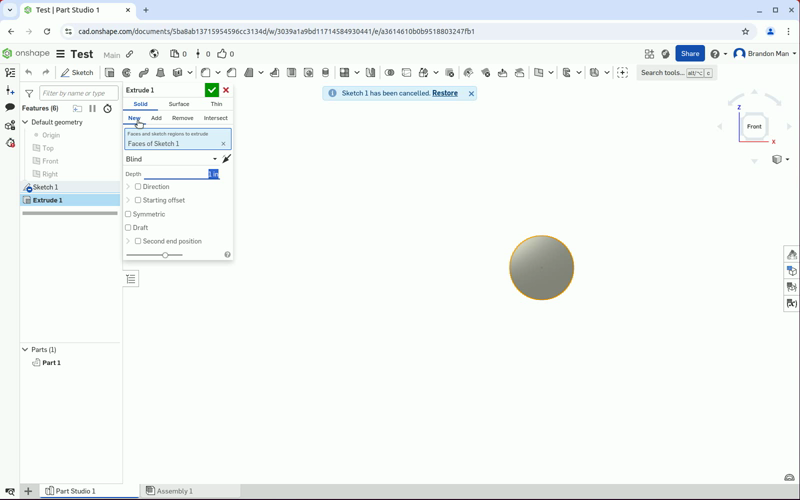
text(0.241)
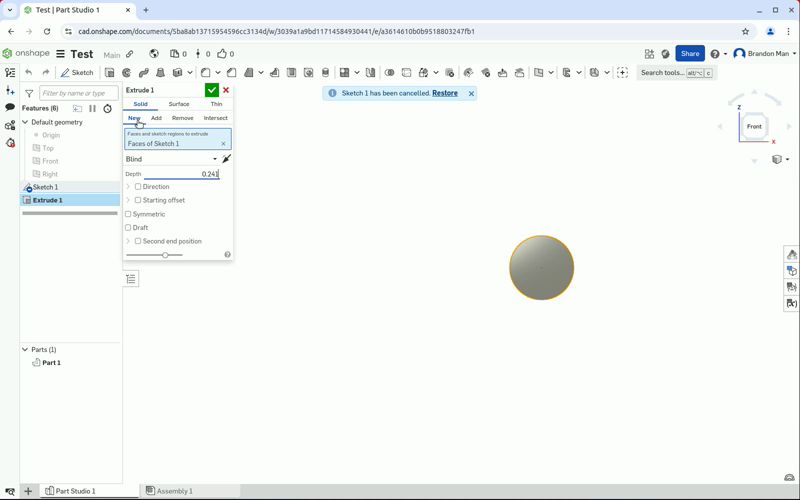
key(enter)
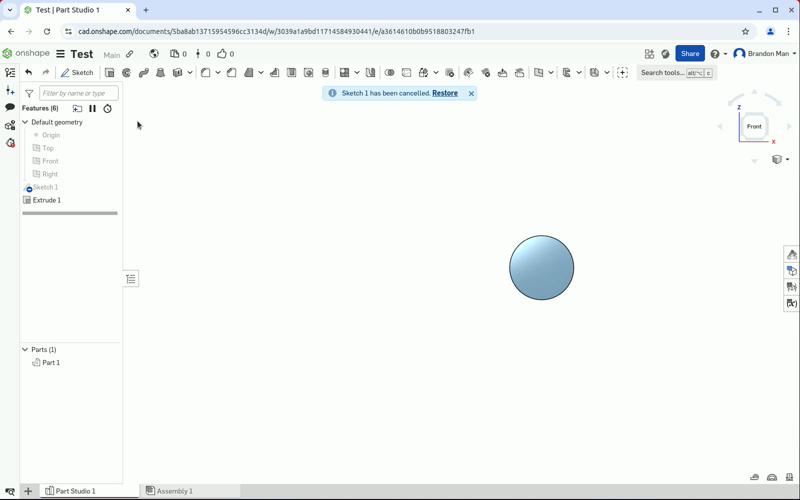
key(shift+h)
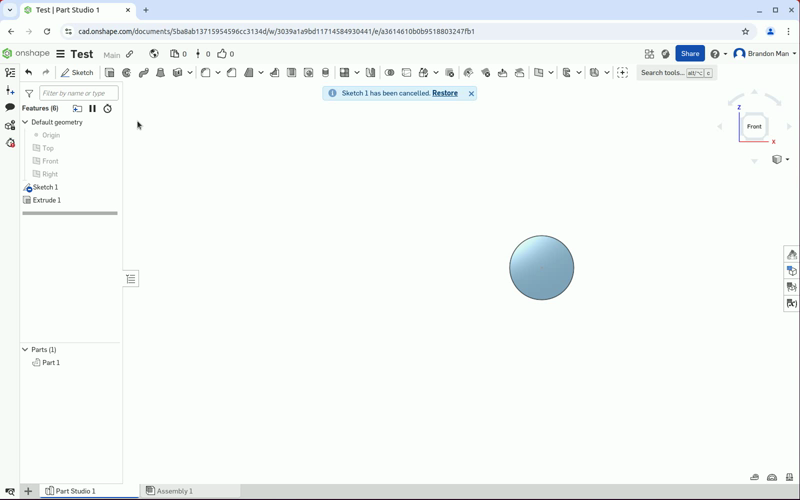
key(shift+h)
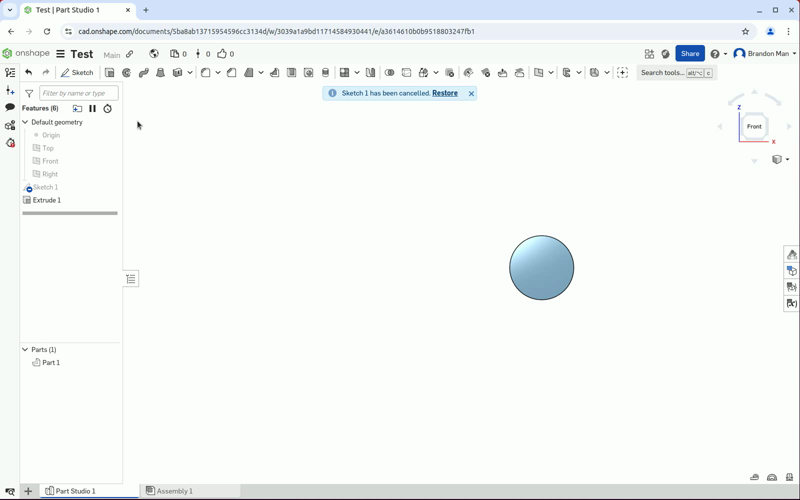
mouse_move(73, 189)
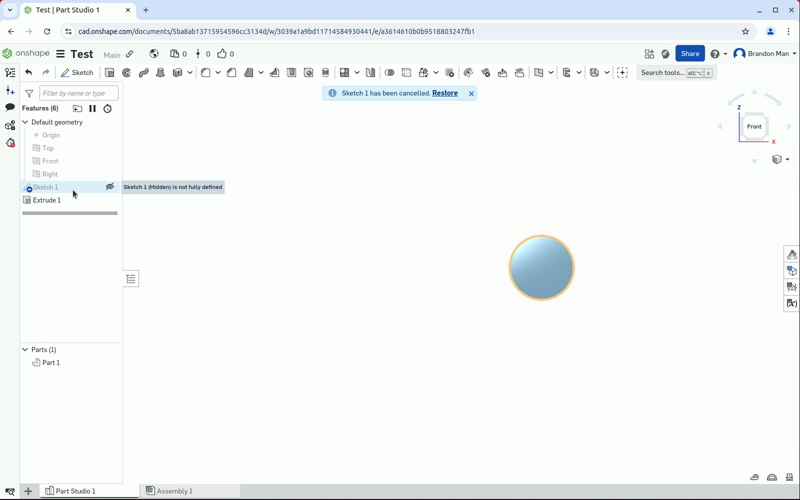
click(73, 189)
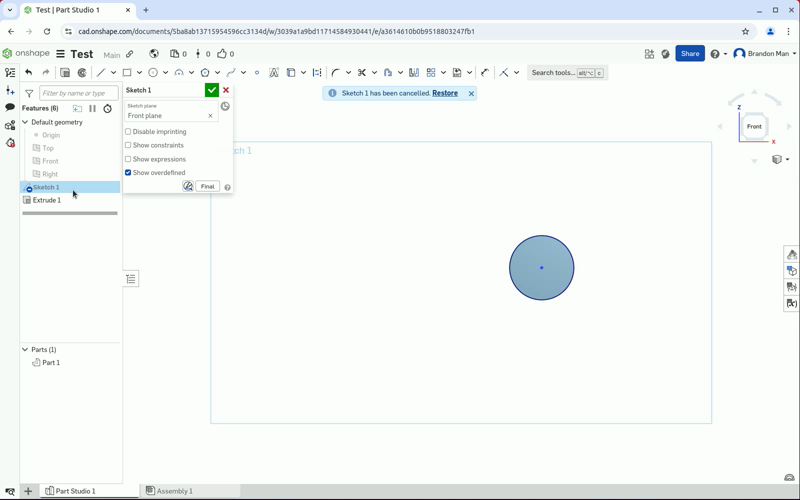
mouse_move(229, 92)
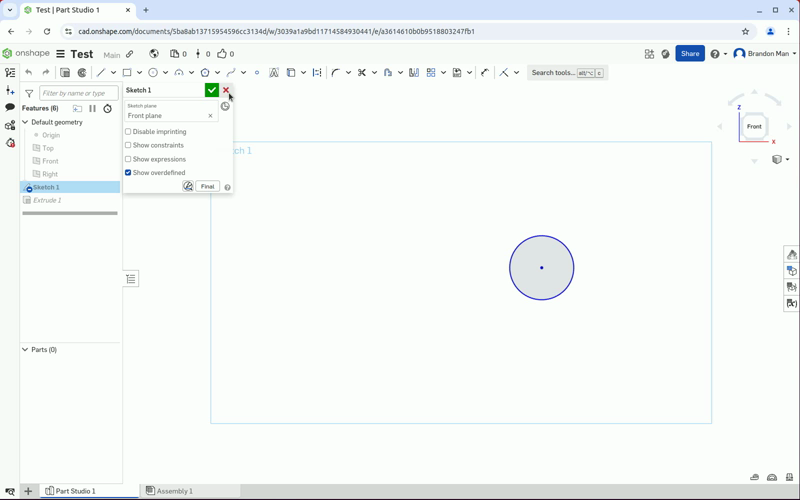
click(229, 92)
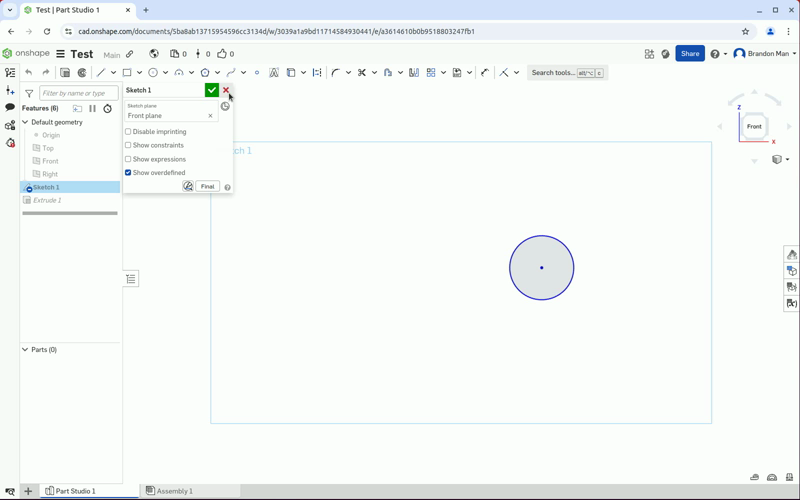
key(shift+s)
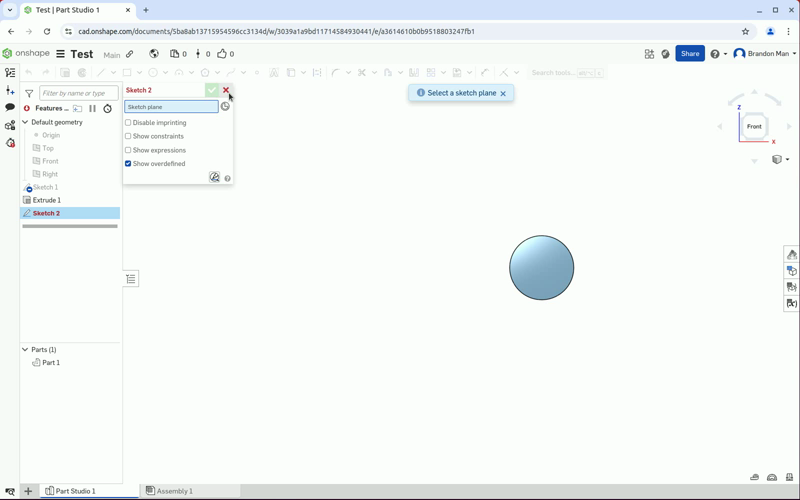
mouse_move(73, 163)
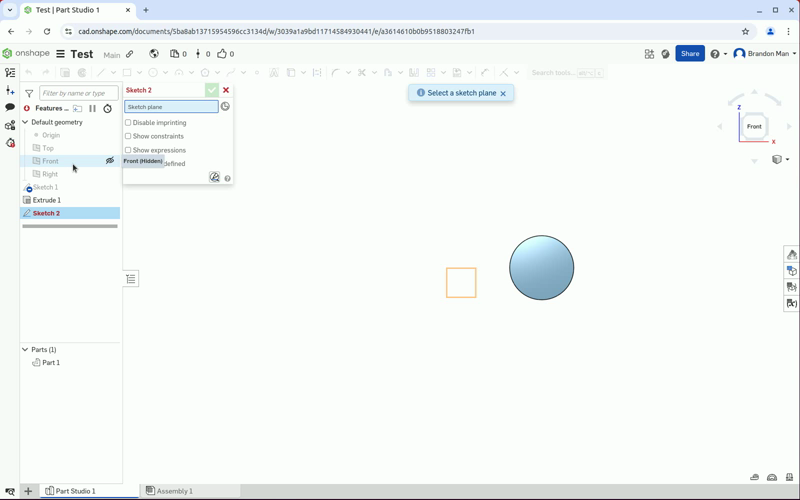
click(73, 163)
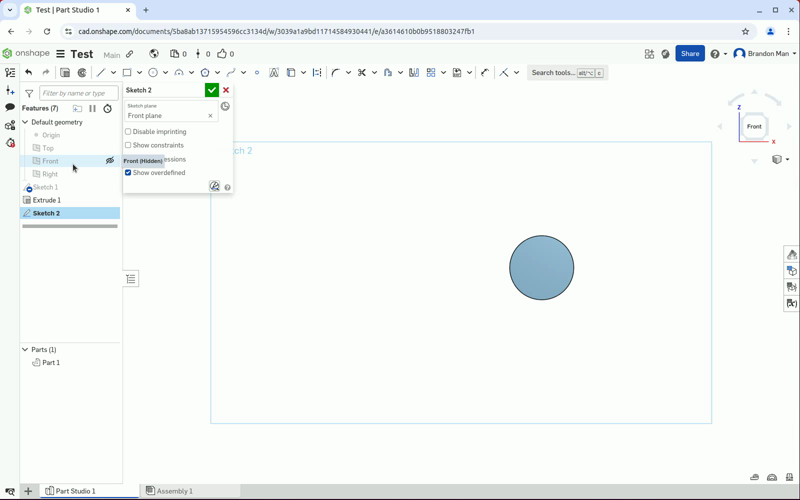
mouse_move(73, 352)
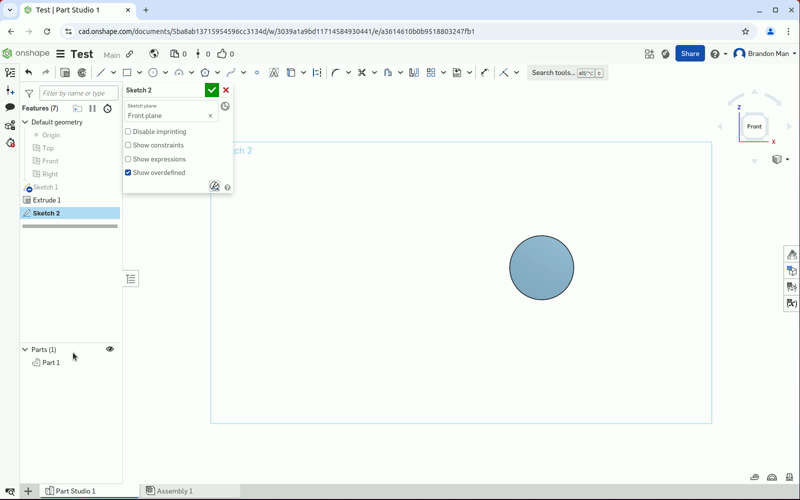
key(y)
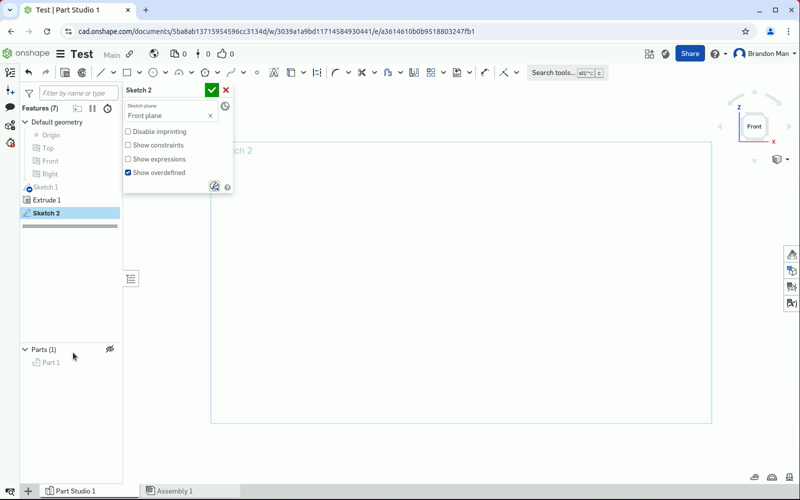
key(c)
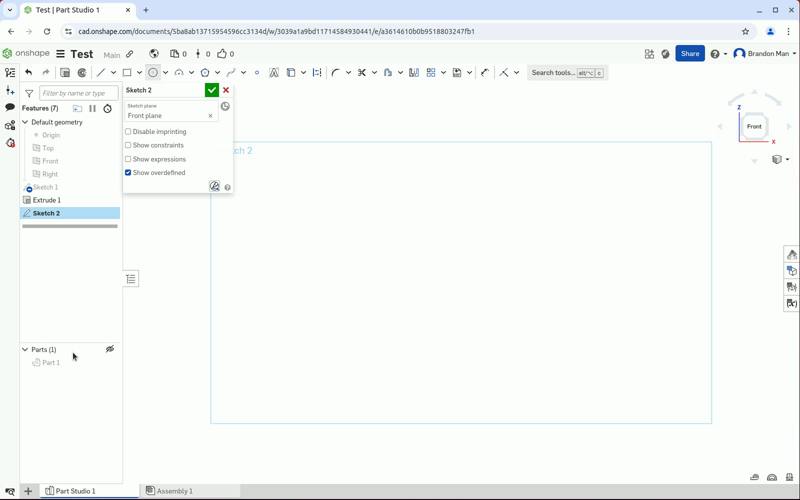
key_down(shift)
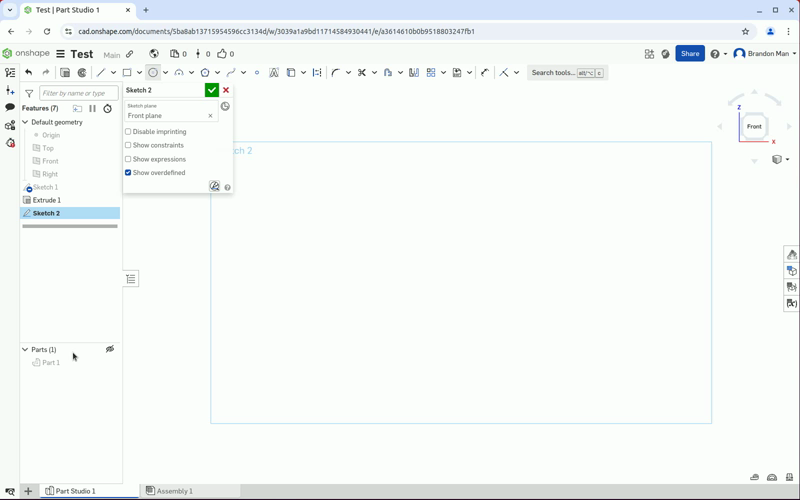
mouse_move(441, 249)
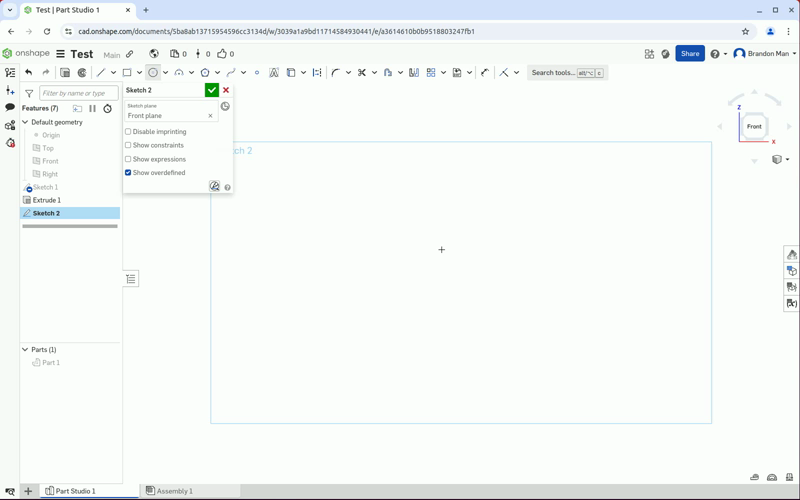
click(441, 249)
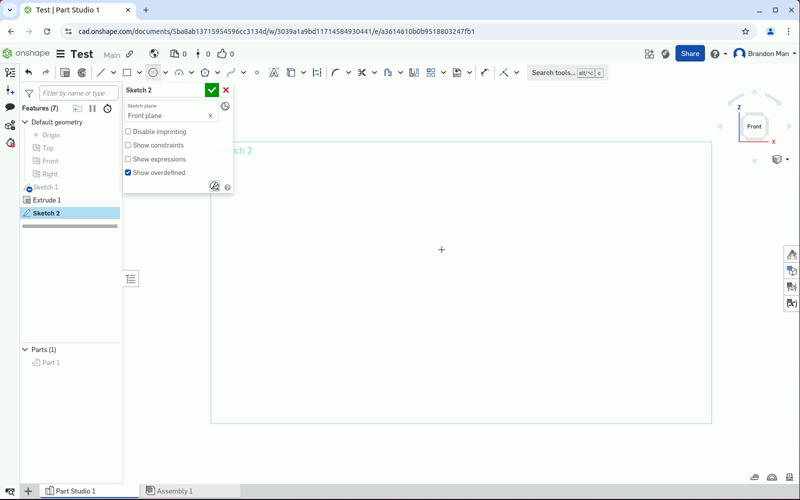
key_up(shift)
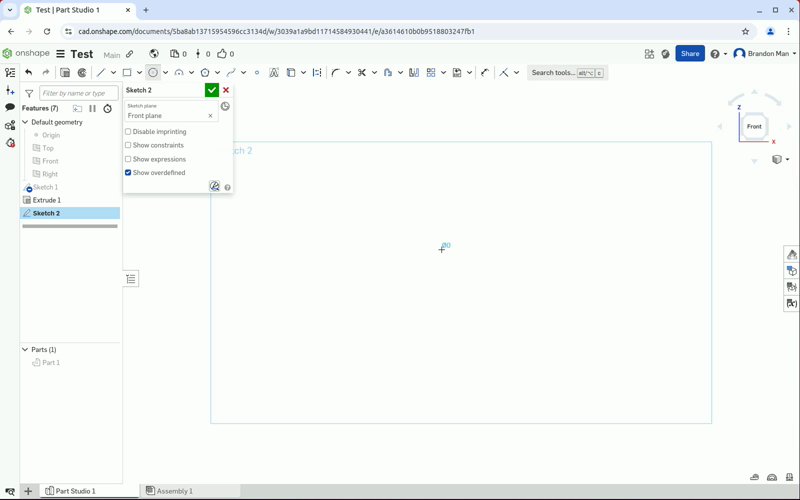
mouse_move(456, 249)
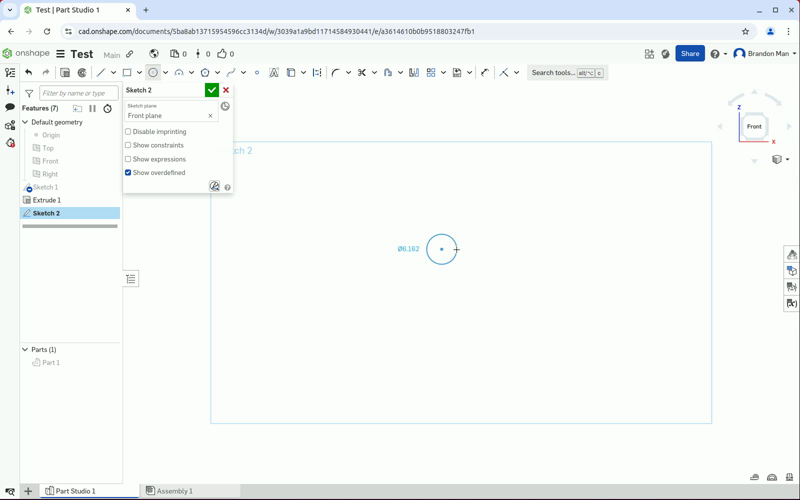
click(456, 249)
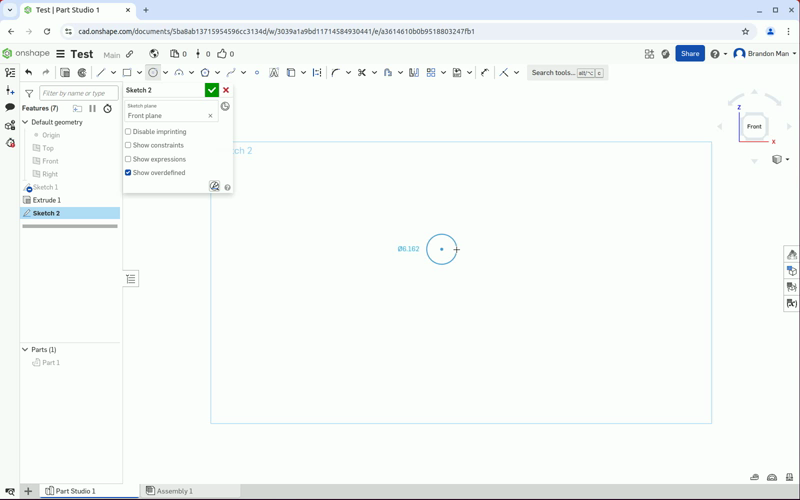
key(esc)
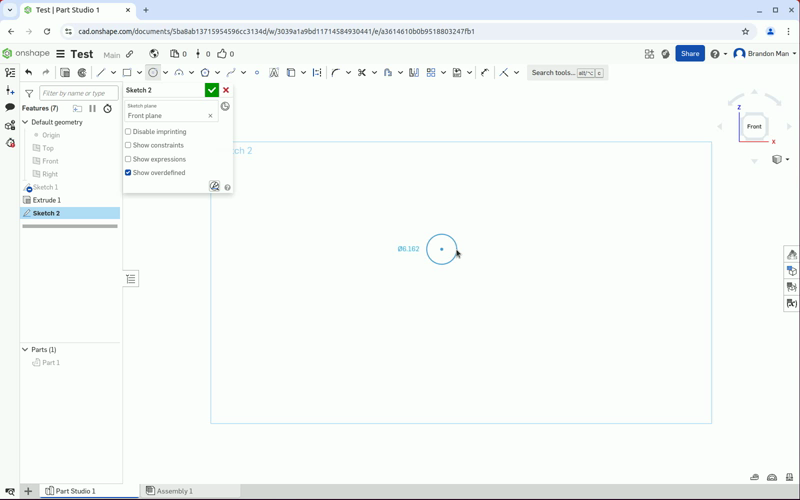
key(c)
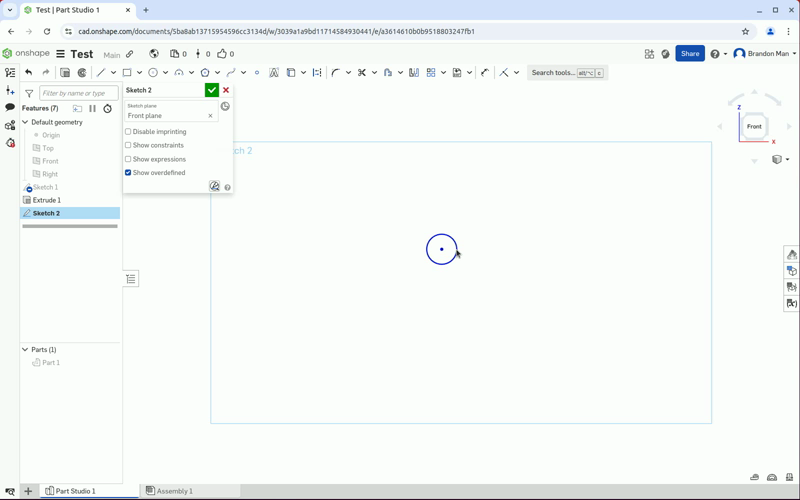
key_down(shift)
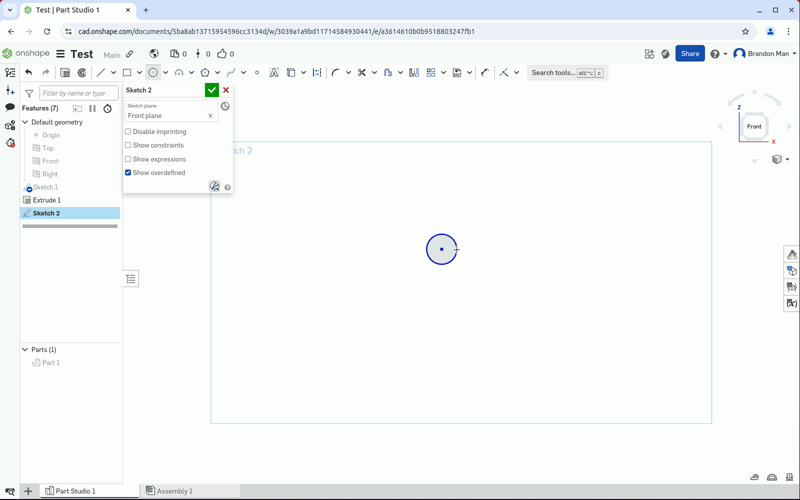
mouse_move(441, 236)
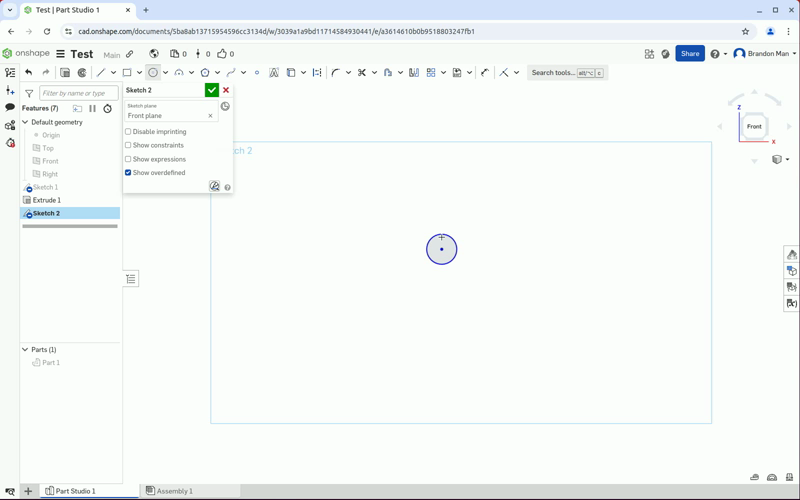
click(441, 236)
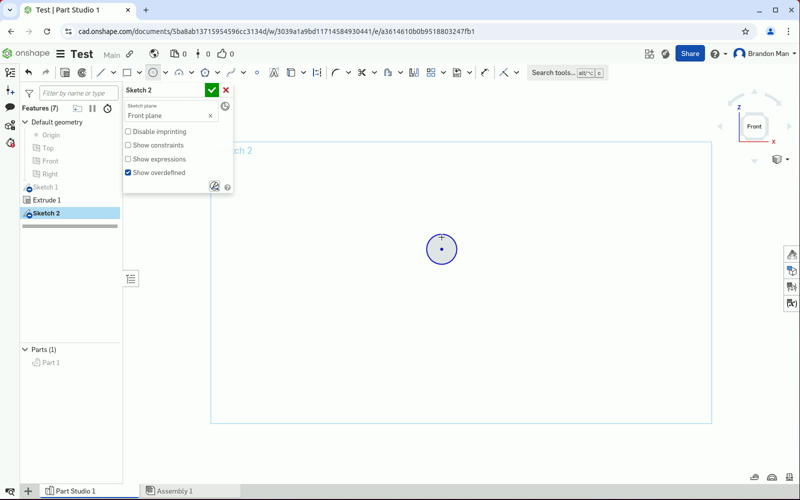
key_up(shift)
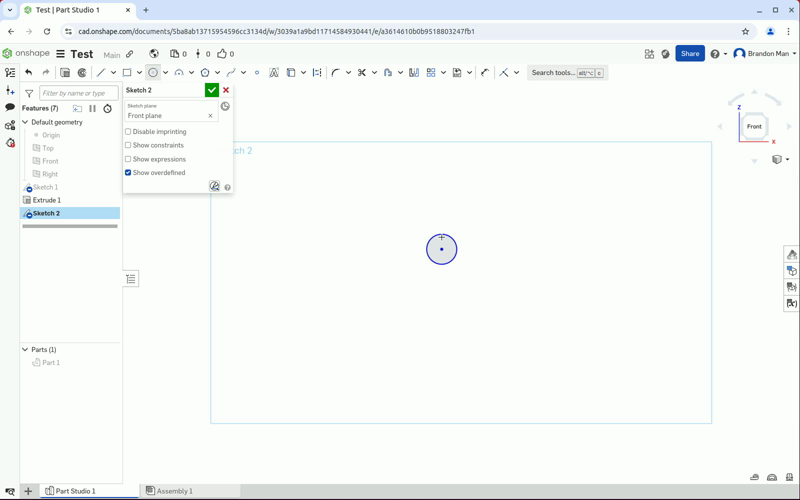
mouse_move(443, 236)
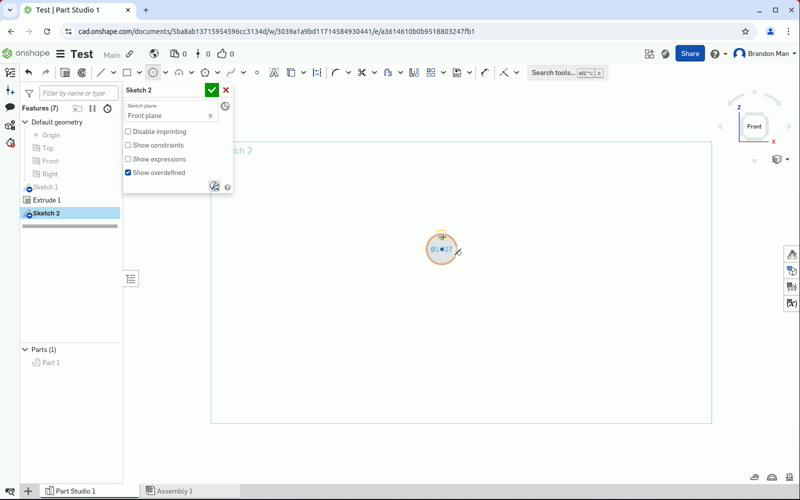
scroll(6)
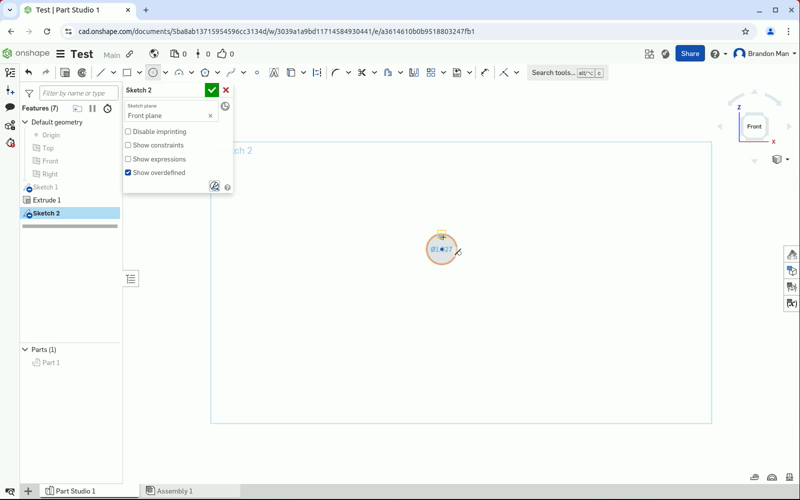
scroll(6)
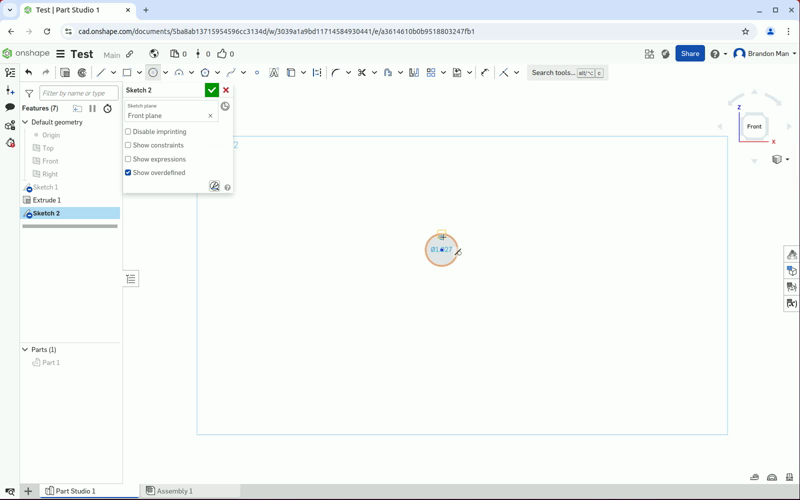
scroll(6)
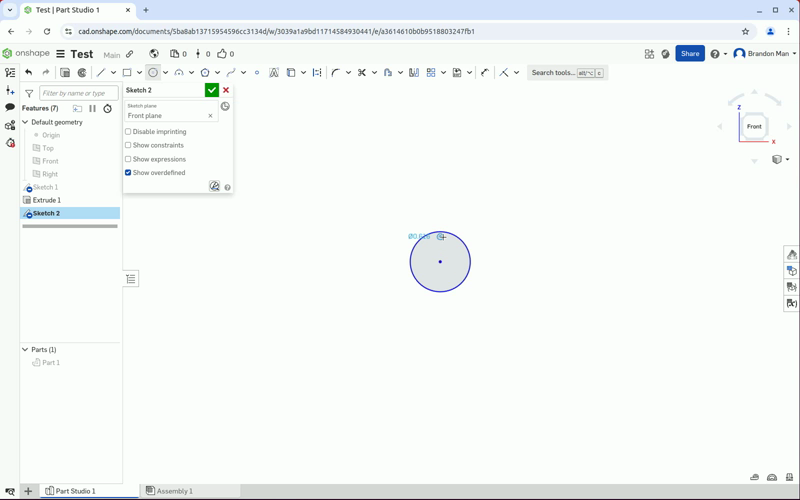
scroll(6)
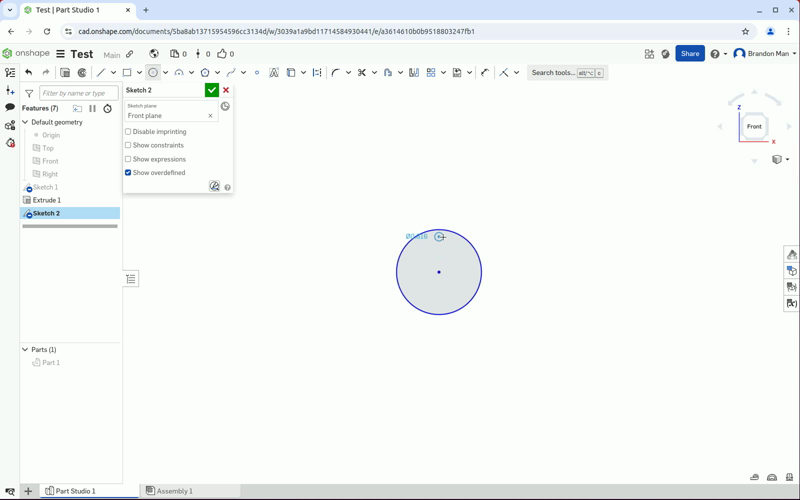
scroll(6)
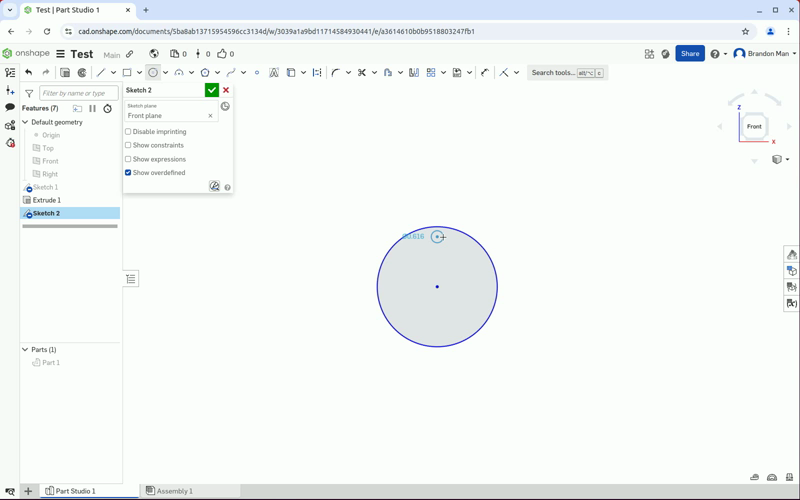
scroll(6)
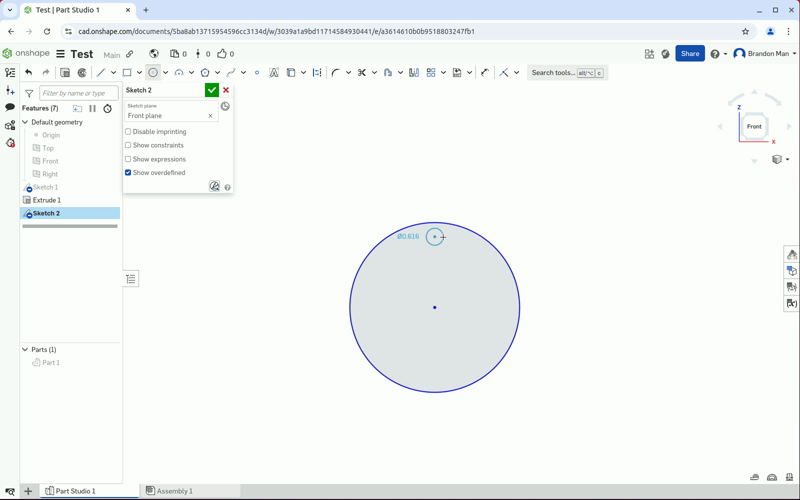
scroll(6)
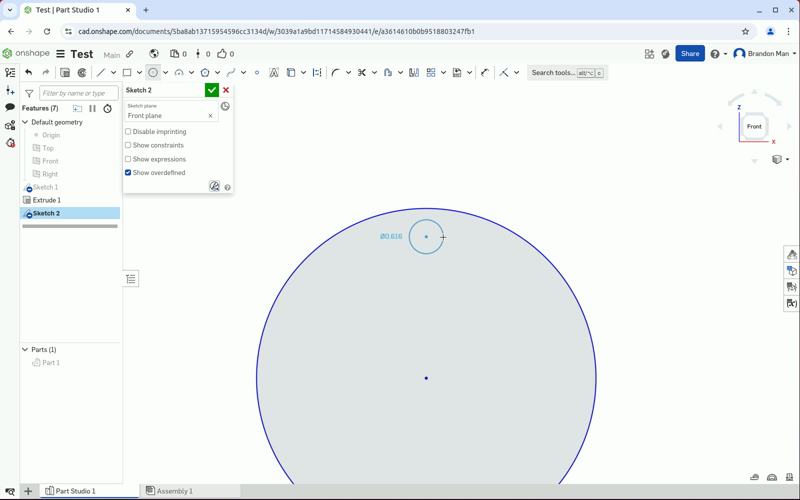
click(443, 236)
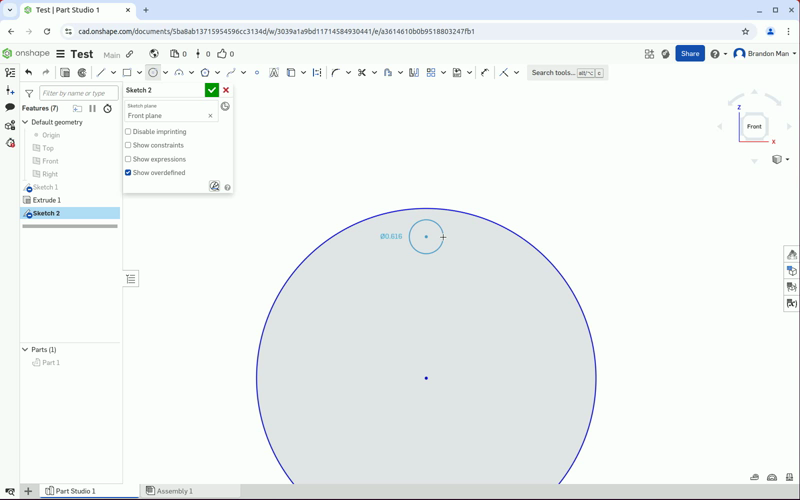
scroll(-6)
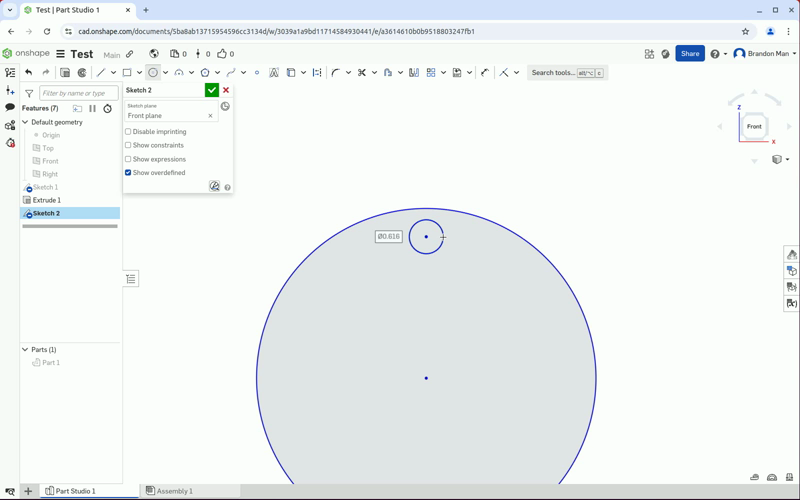
scroll(-6)
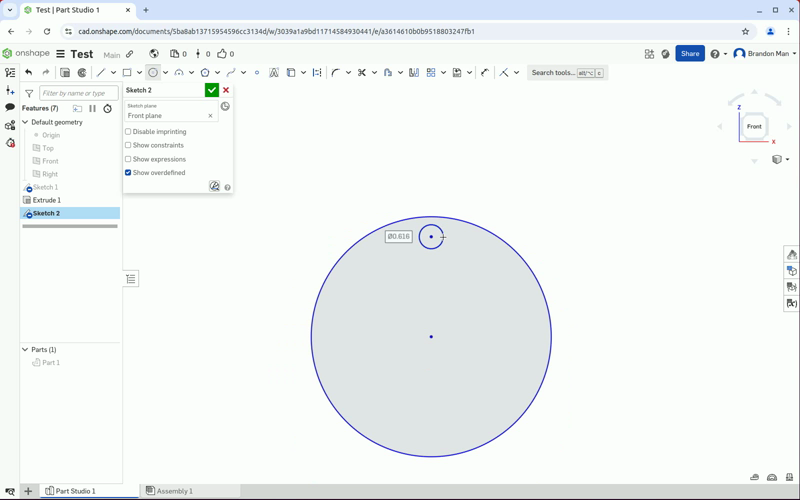
scroll(-6)
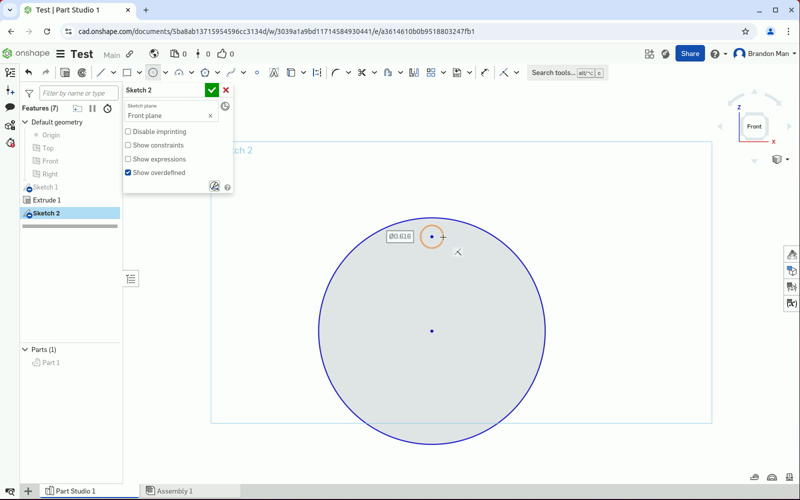
scroll(-6)
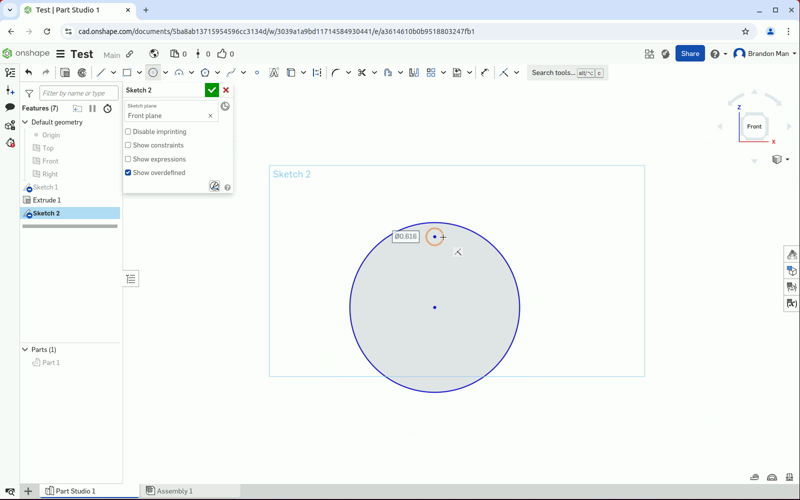
scroll(-6)
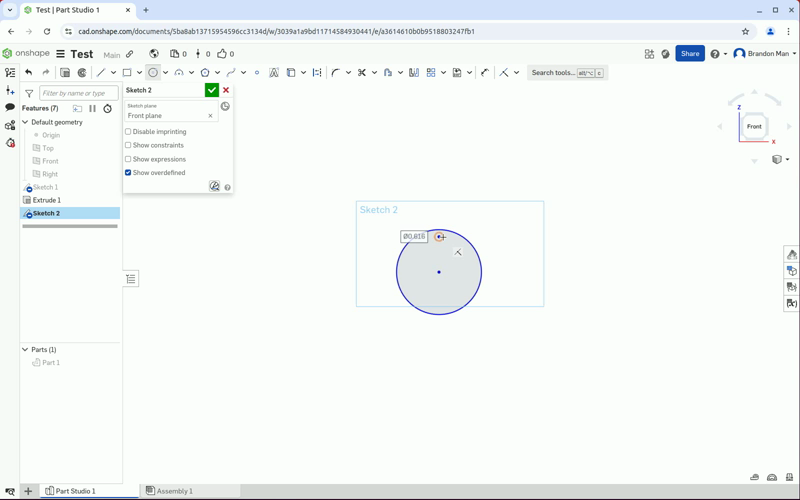
scroll(-6)
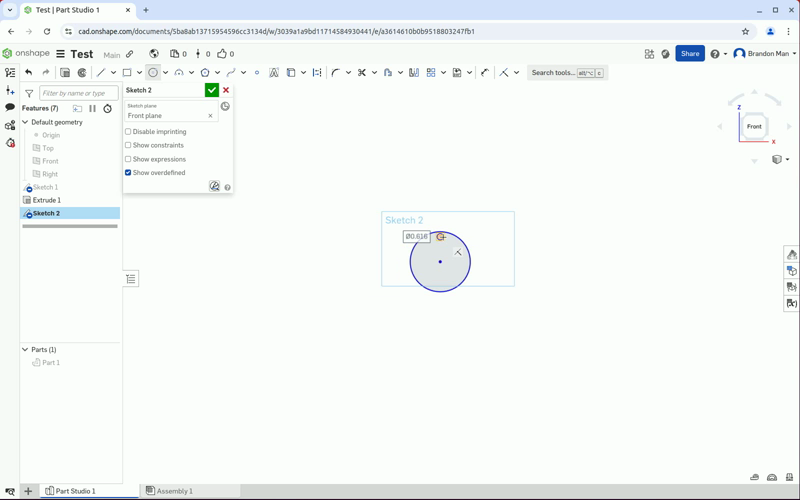
scroll(-6)
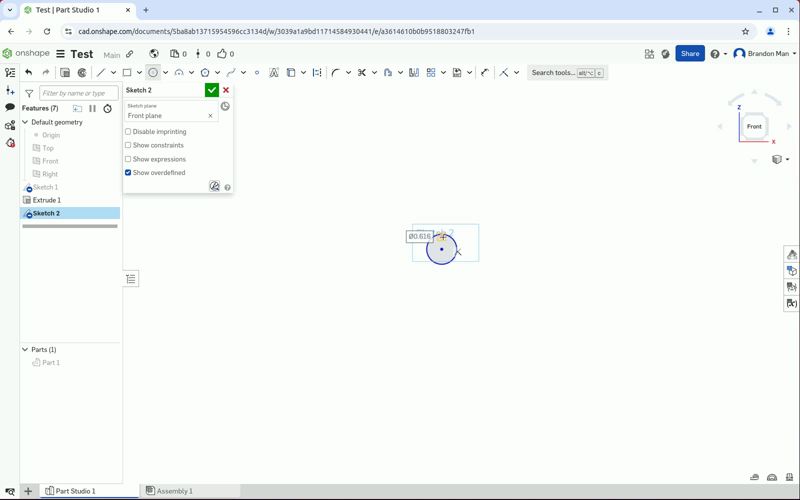
key(esc)
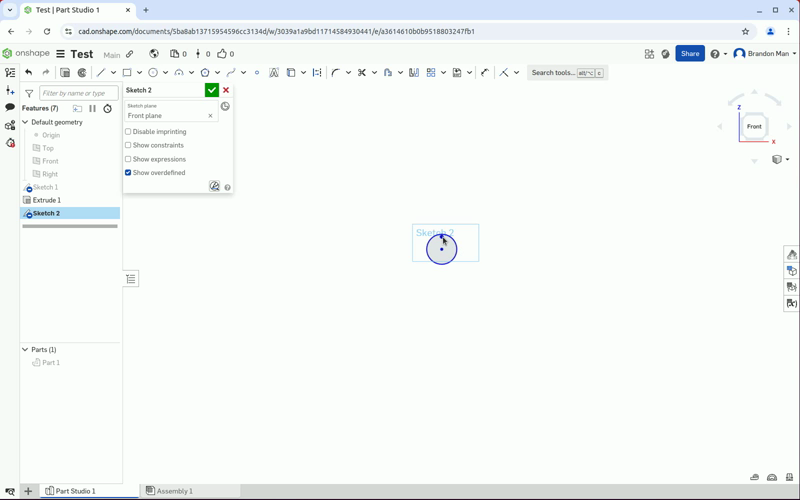
mouse_move(448, 240)
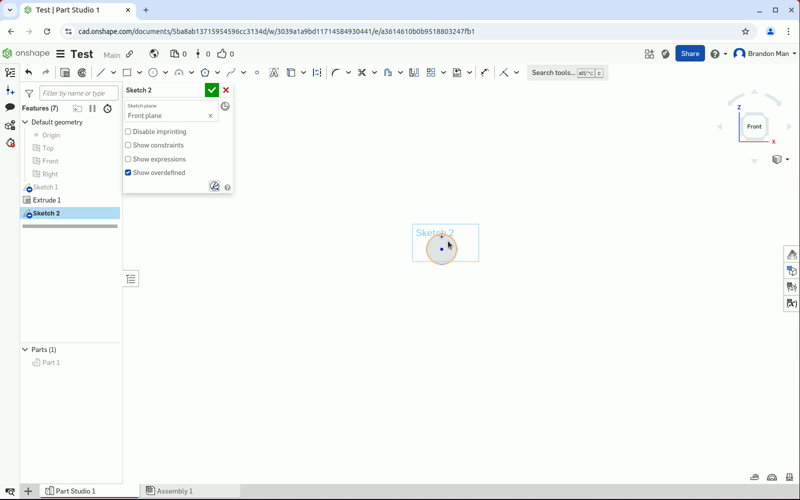
scroll(6)
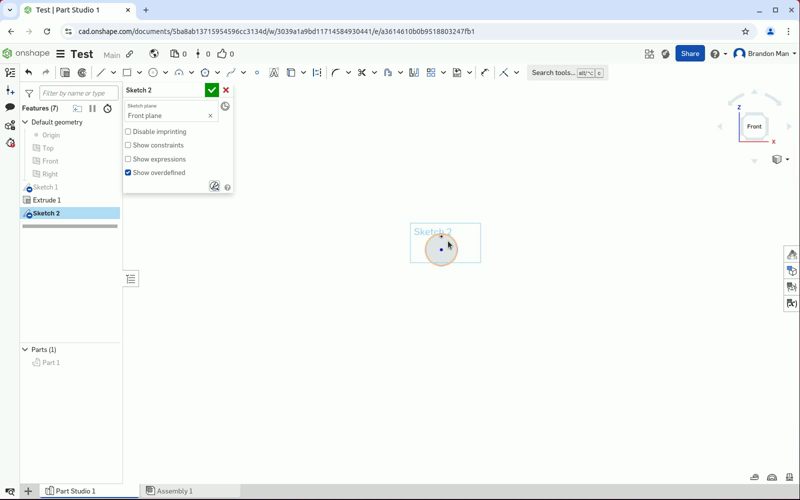
scroll(6)
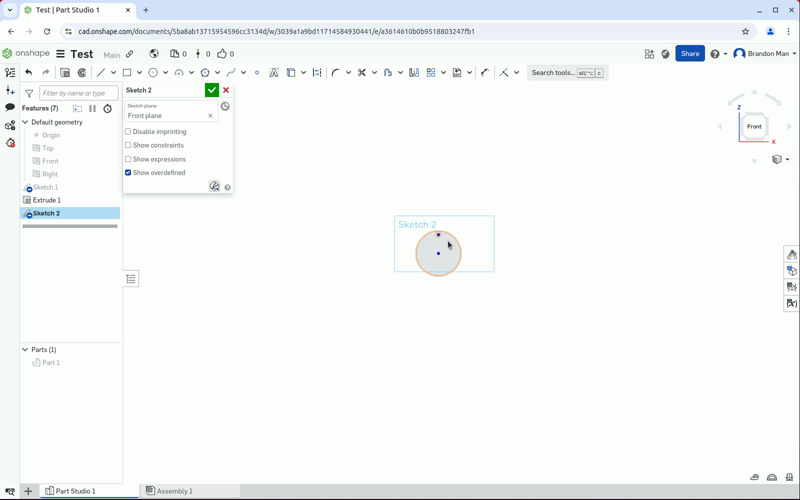
scroll(6)
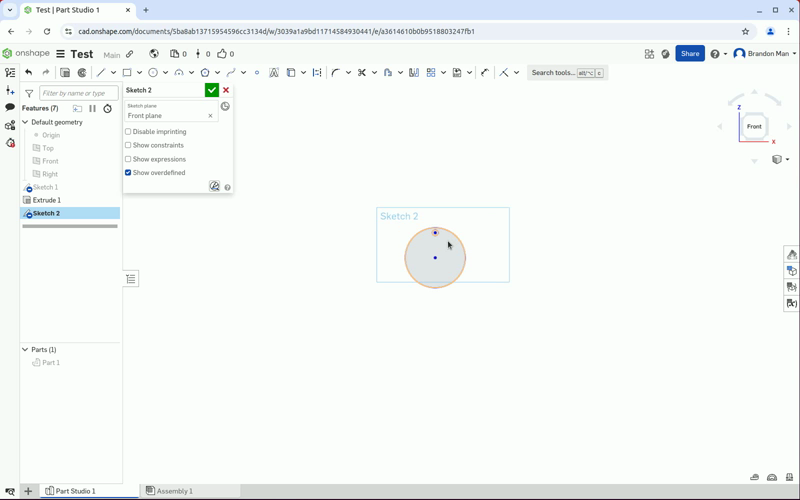
scroll(6)
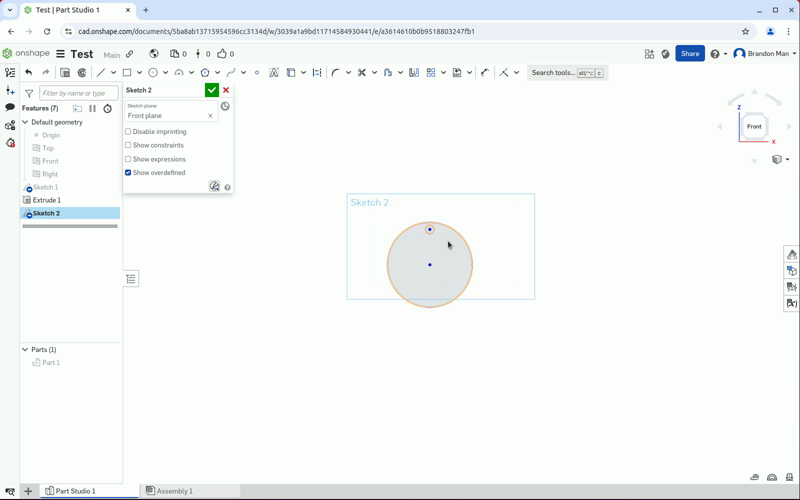
scroll(6)
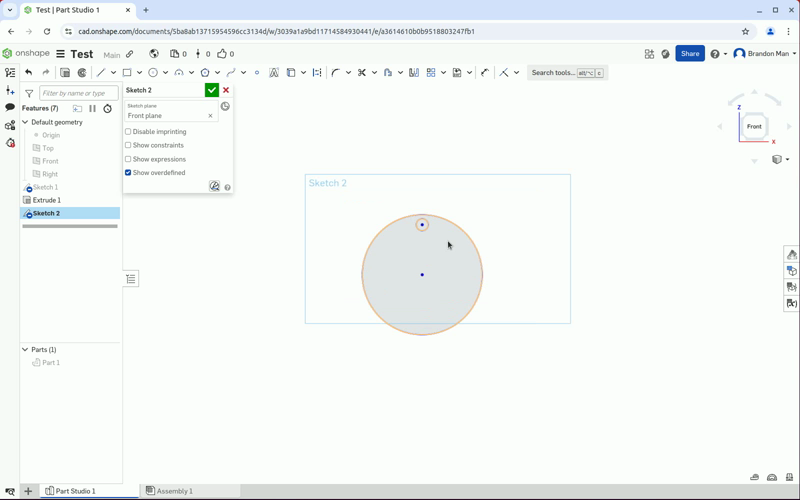
scroll(6)
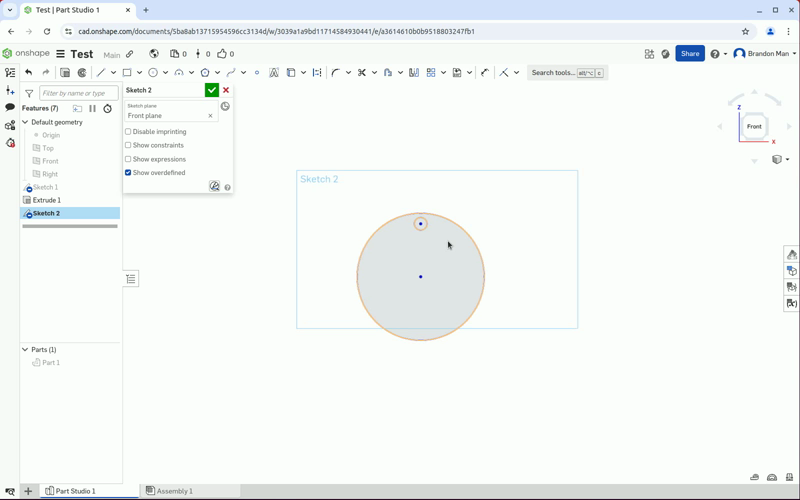
scroll(6)
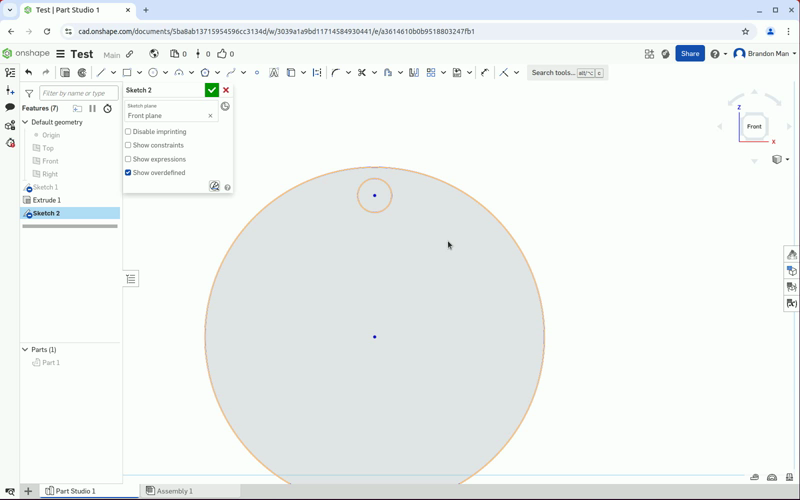
click(448, 240)
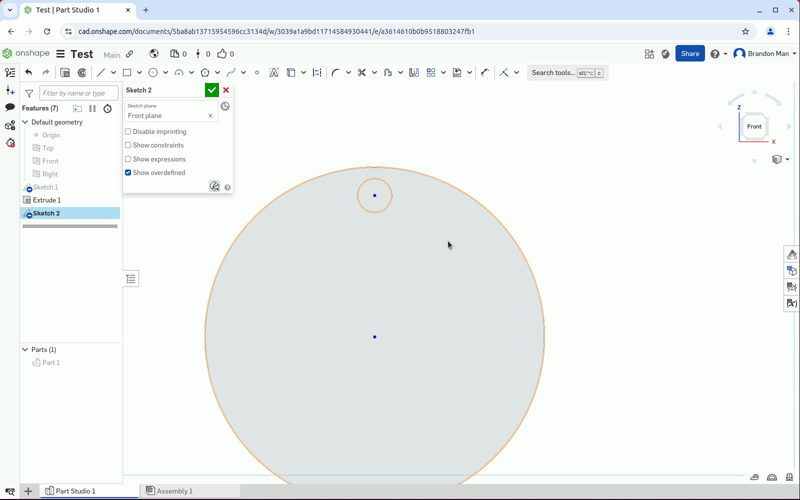
scroll(-6)
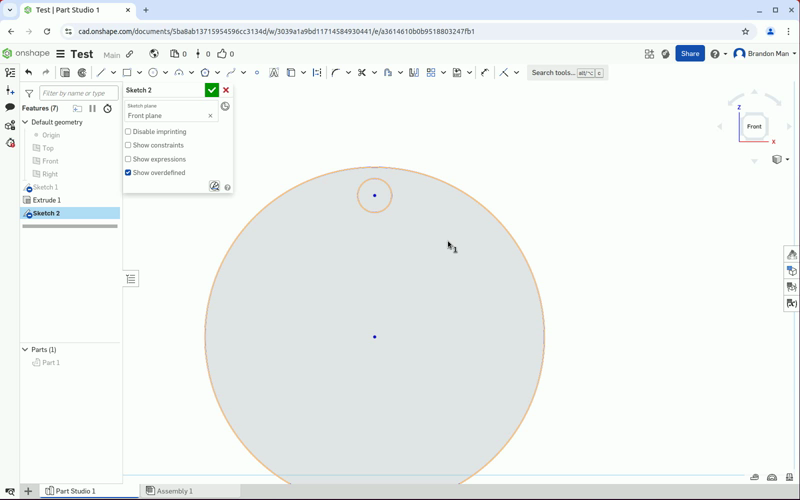
scroll(-6)
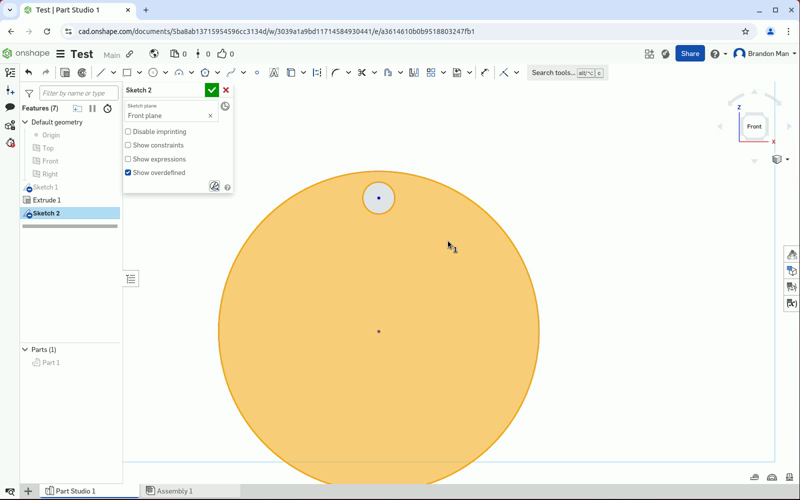
scroll(-6)
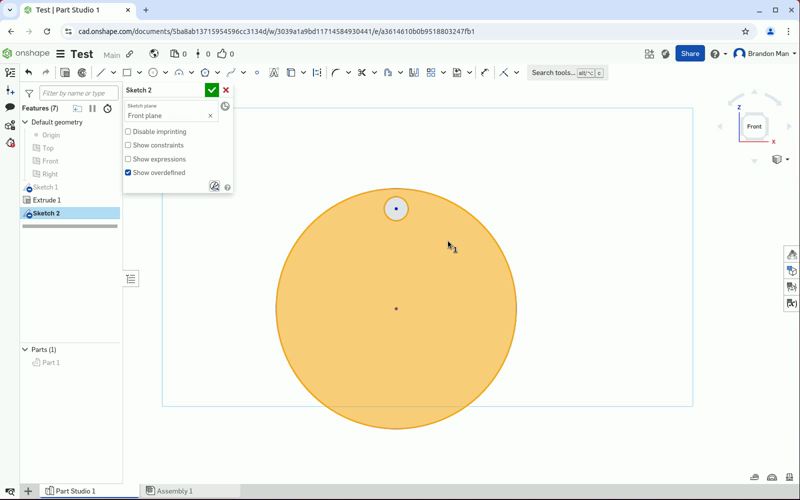
scroll(-6)
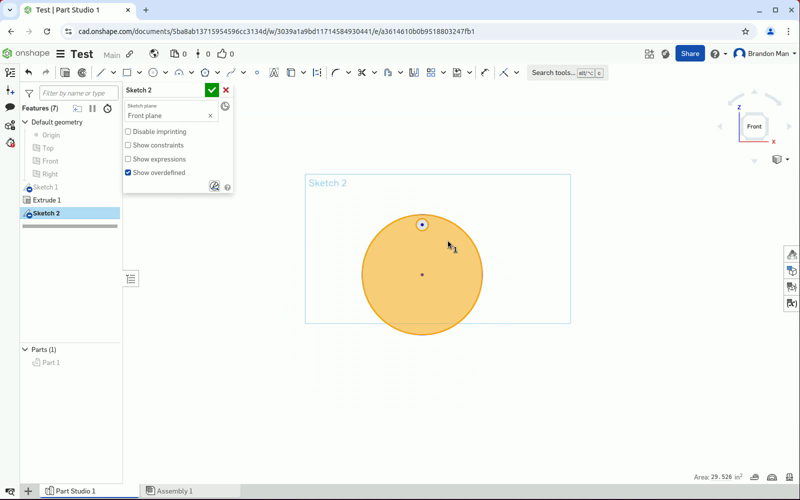
scroll(-6)
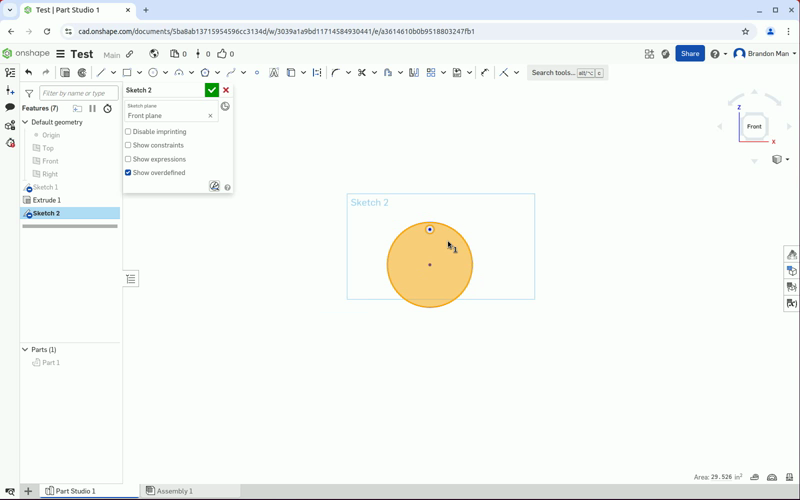
scroll(-6)
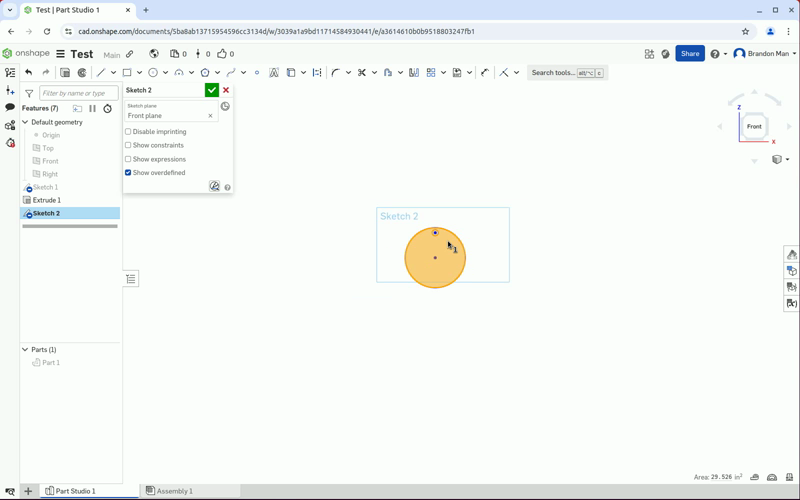
scroll(-6)
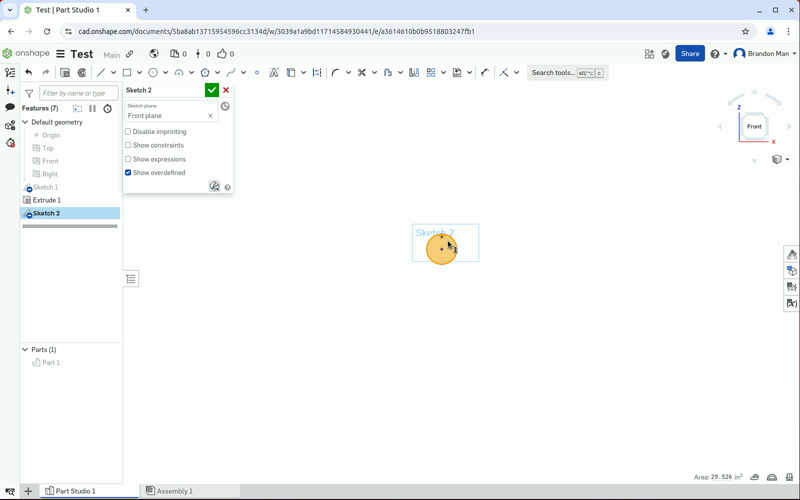
mouse_move(73, 352)
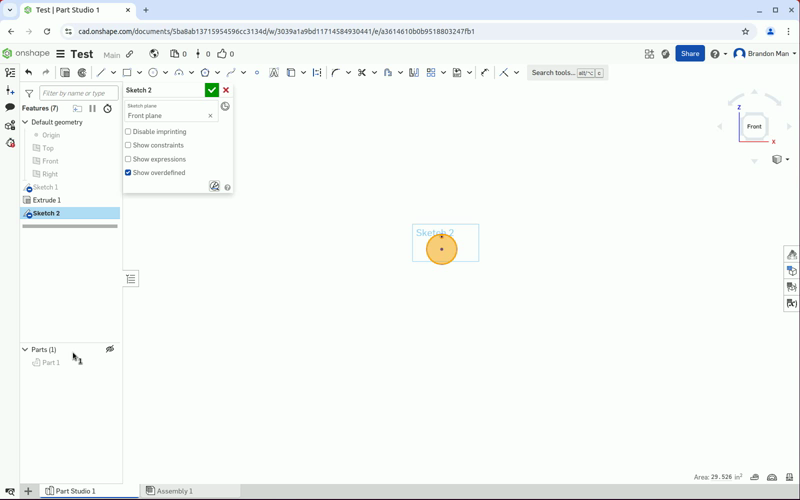
key(shift+y)
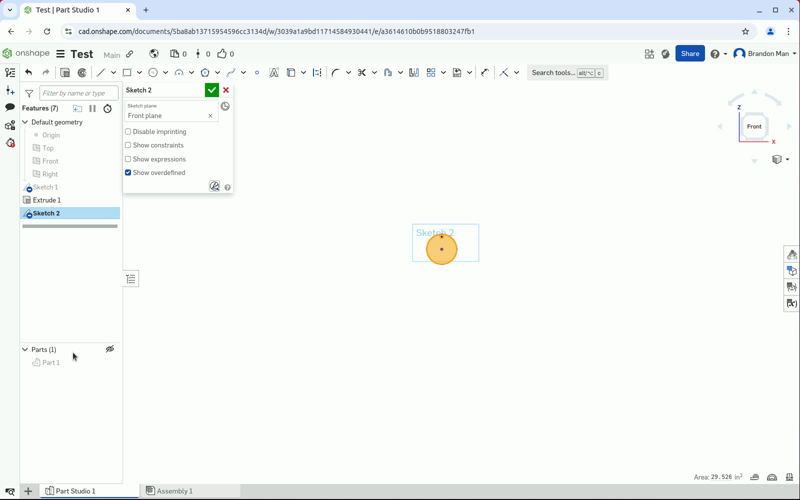
key(shift+e)
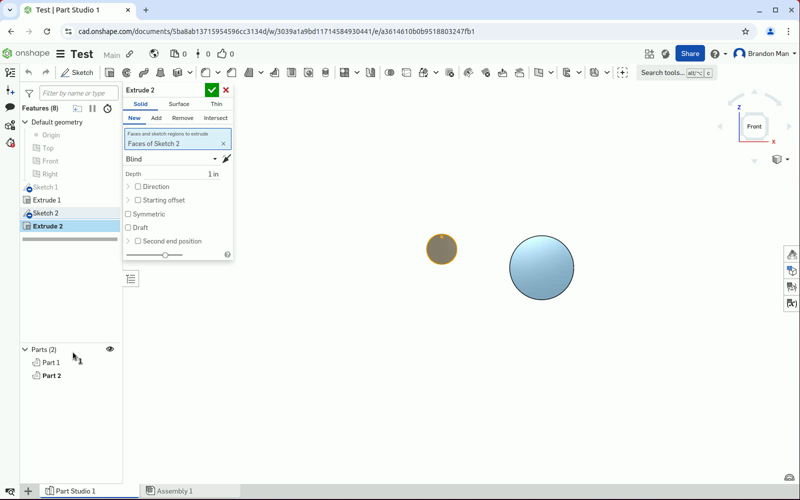
mouse_move(143, 106)
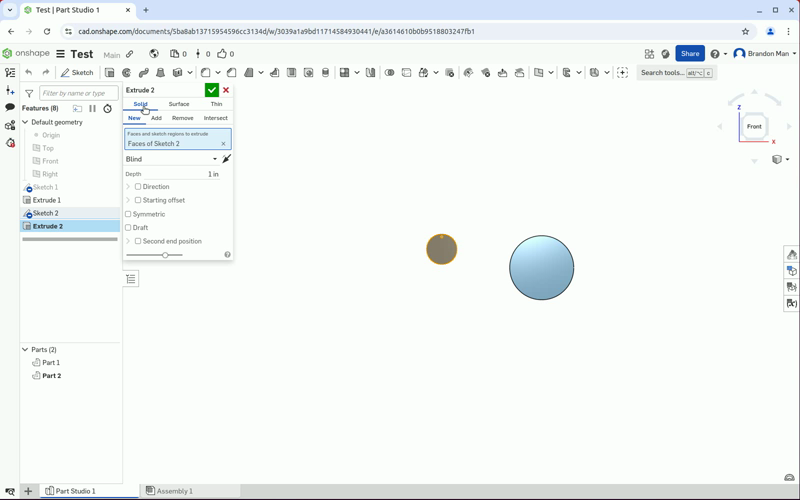
click(143, 106)
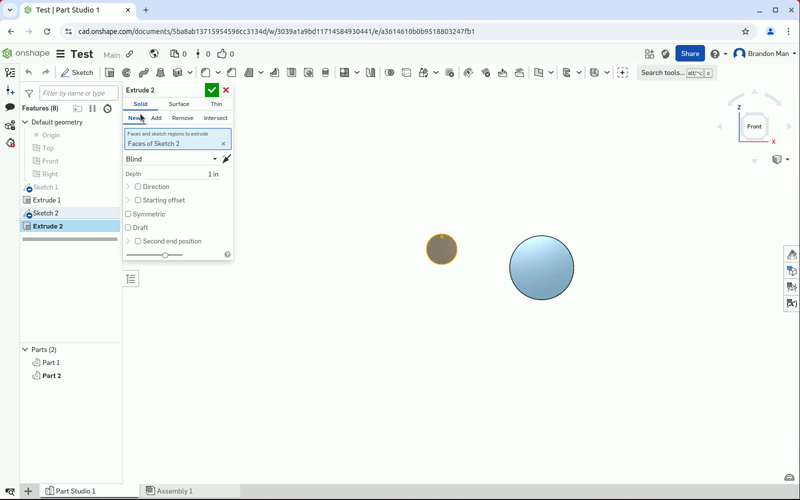
mouse_move(137, 120)
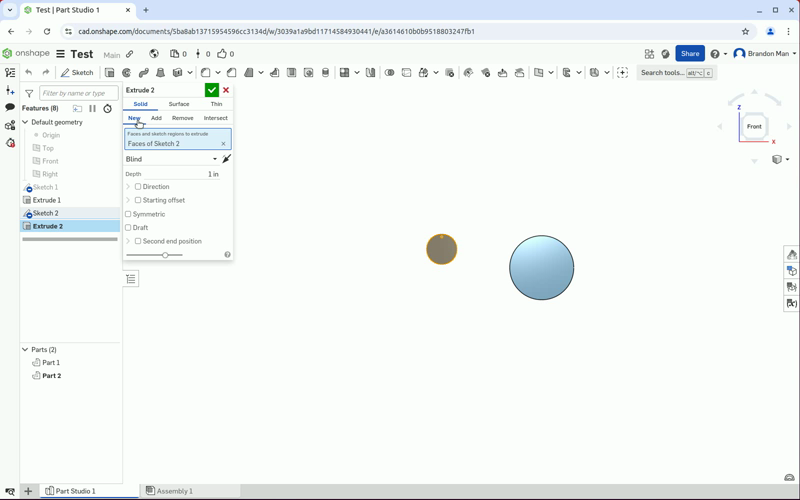
click(137, 120)
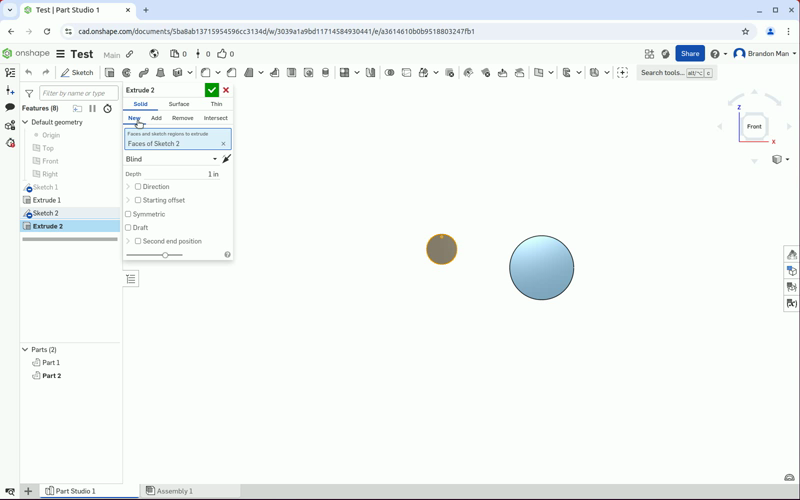
key(tab, 4)
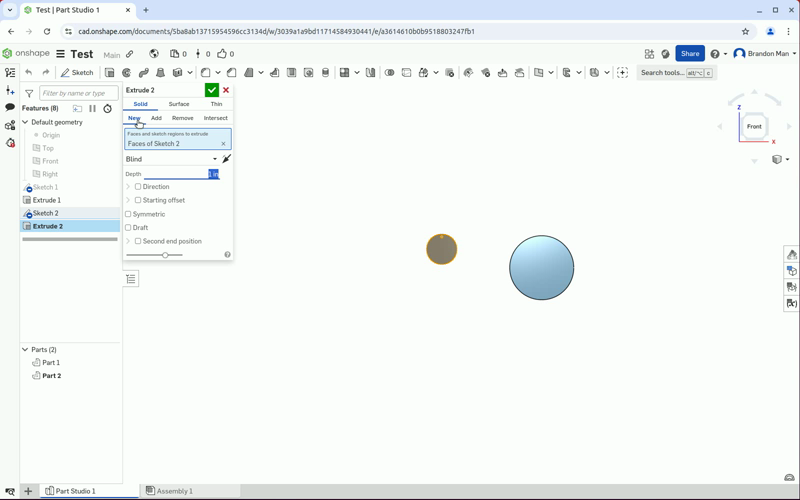
text(0.241)
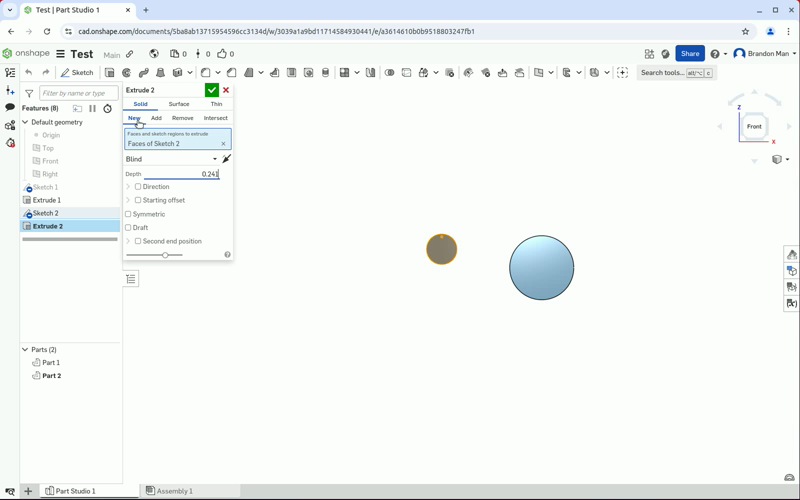
key(enter)
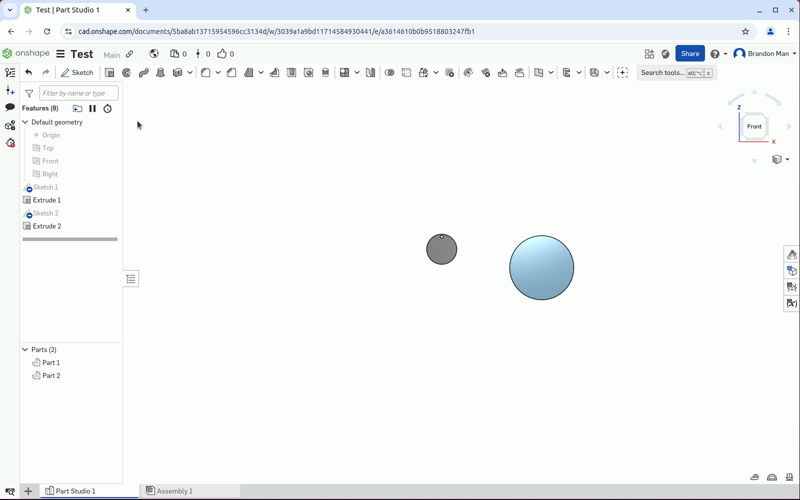
key(shift+h)
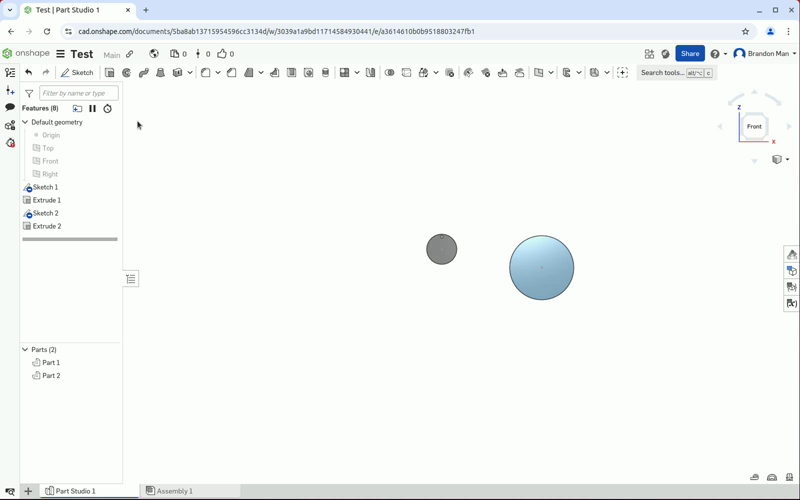
key(shift+h)
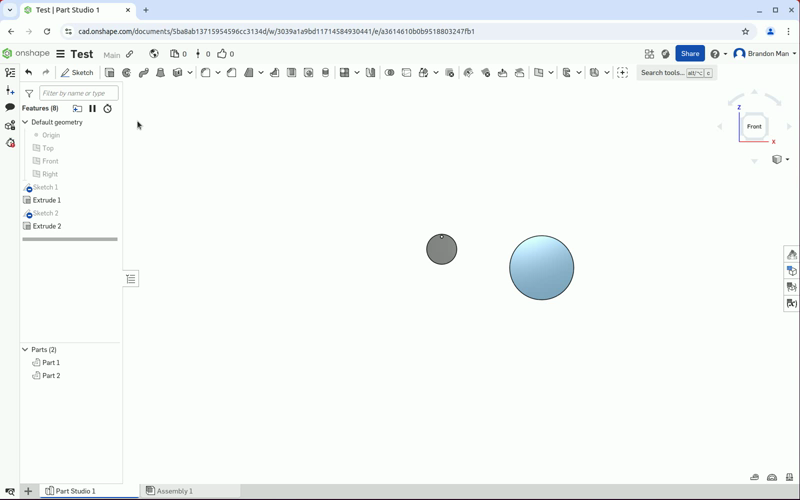
mouse_move(73, 189)
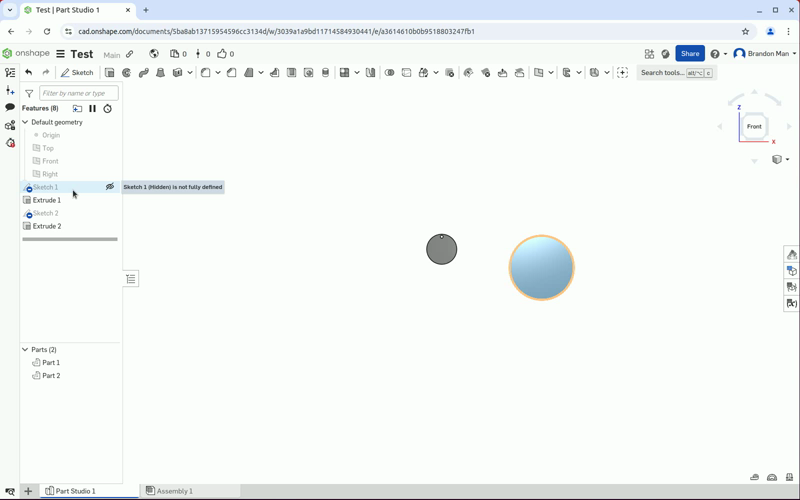
click(73, 189)
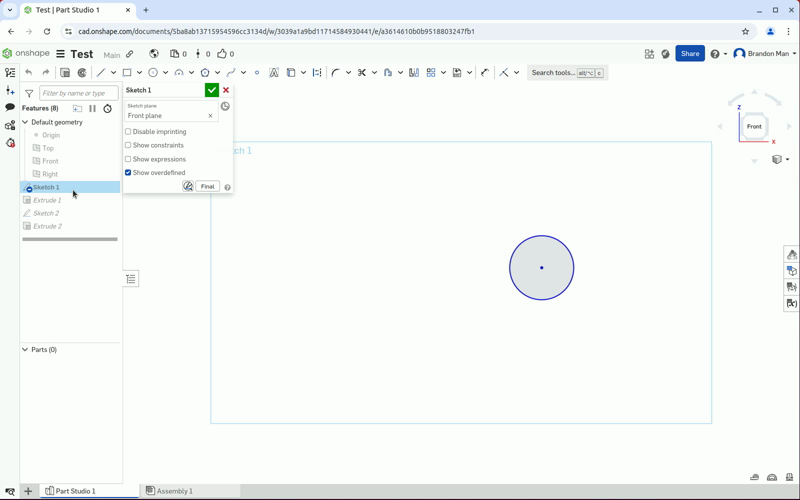
mouse_move(229, 92)
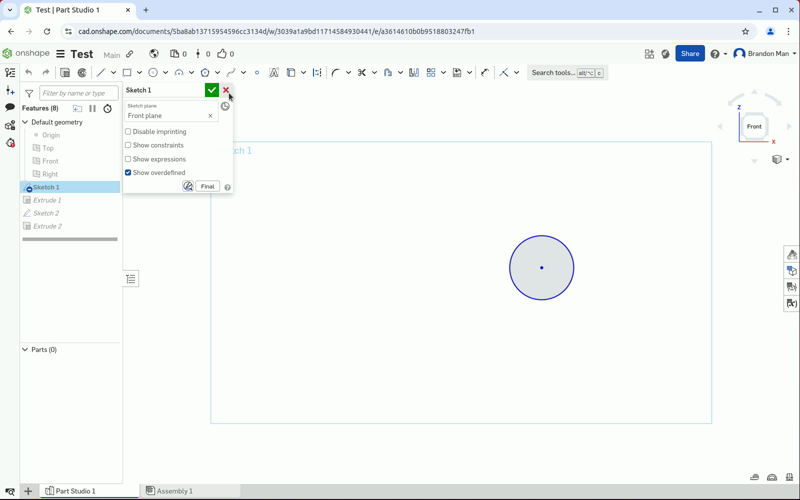
click(229, 92)
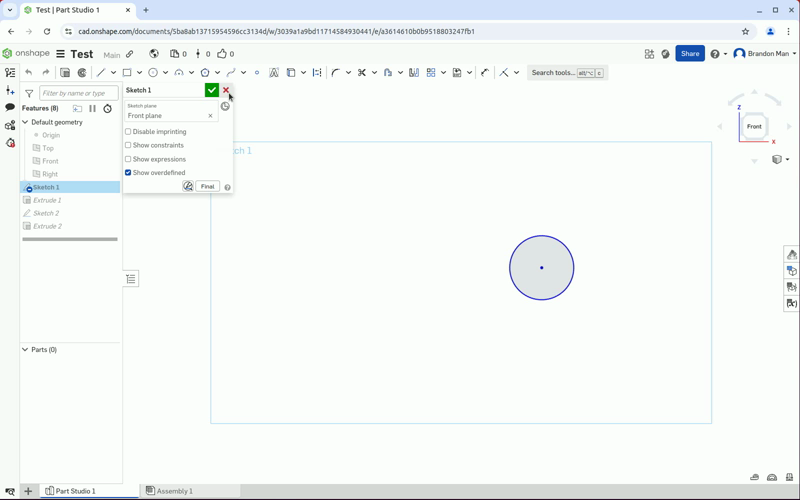
key(shift+s)
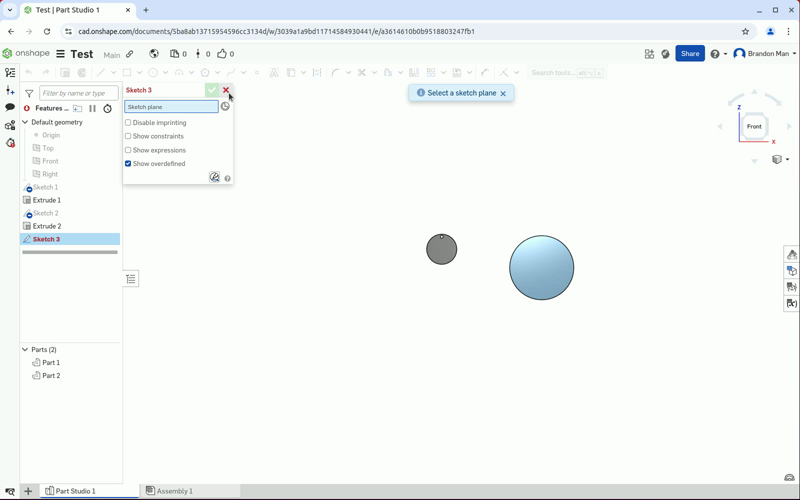
mouse_move(73, 163)
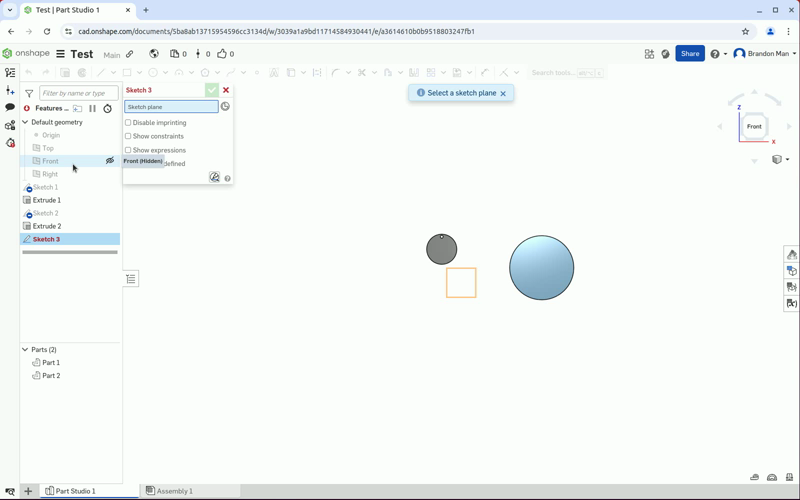
click(73, 163)
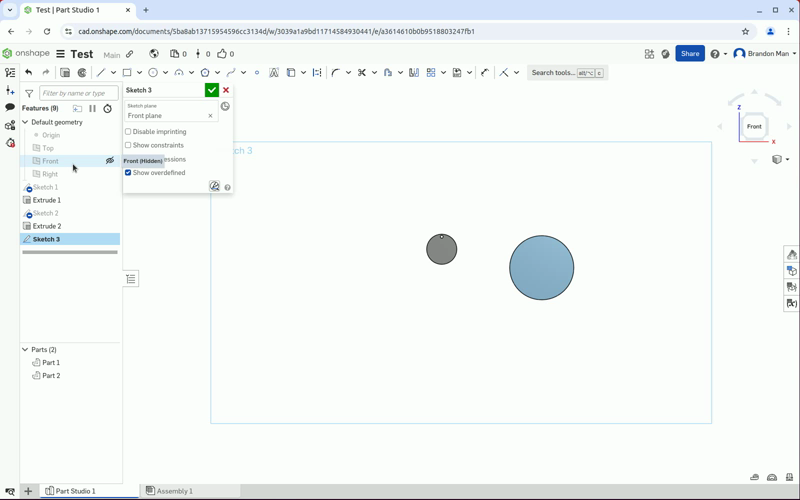
mouse_move(73, 352)
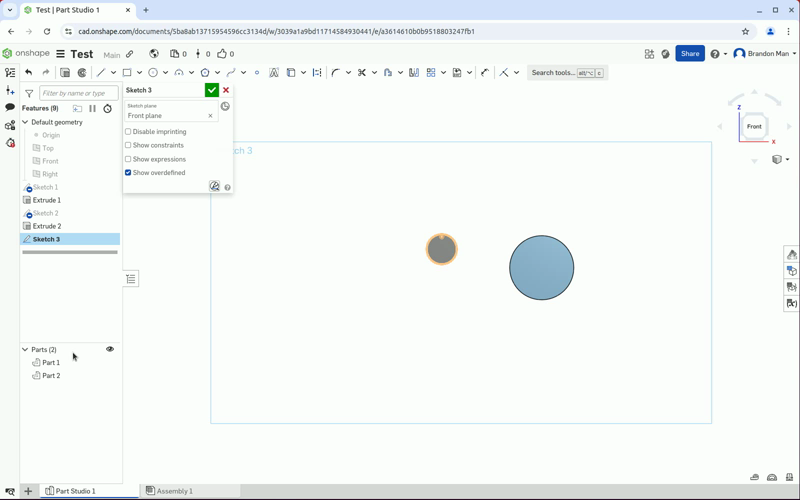
key(y)
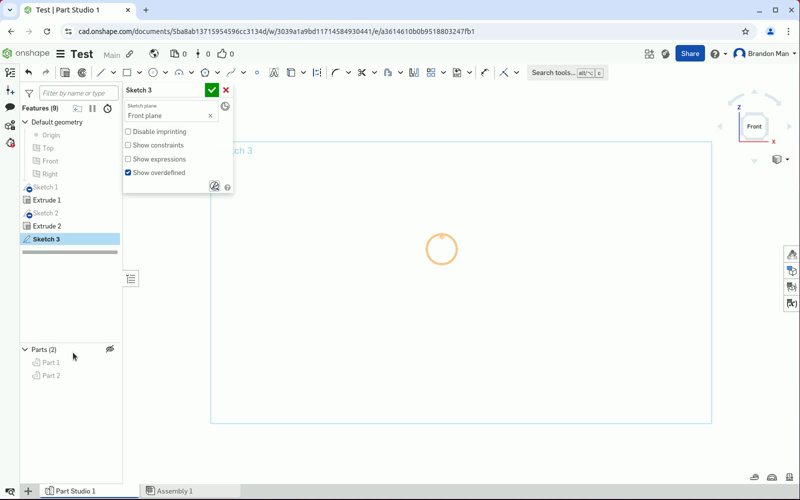
key(c)
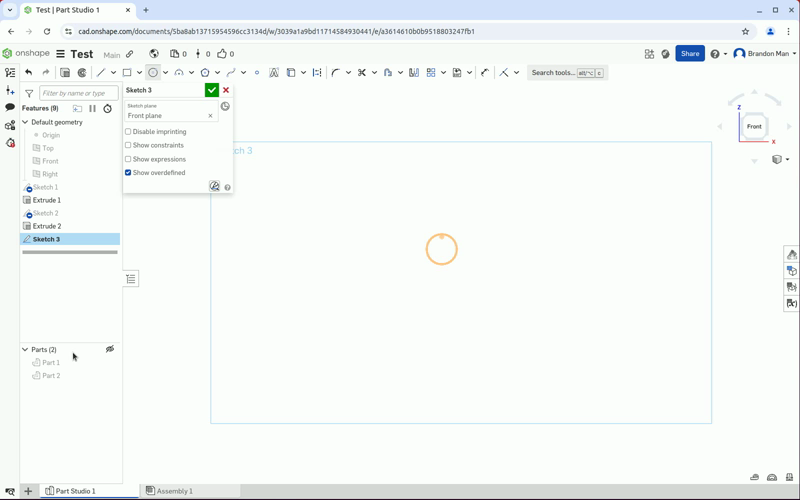
key_down(shift)
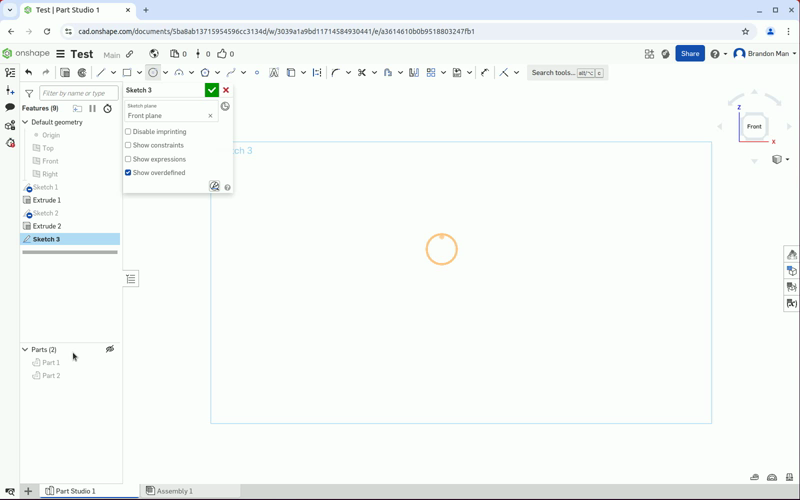
mouse_move(488, 257)
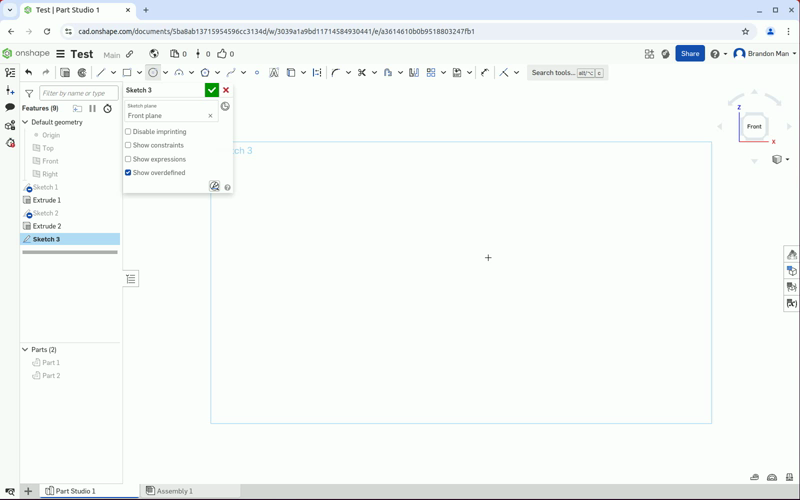
click(488, 257)
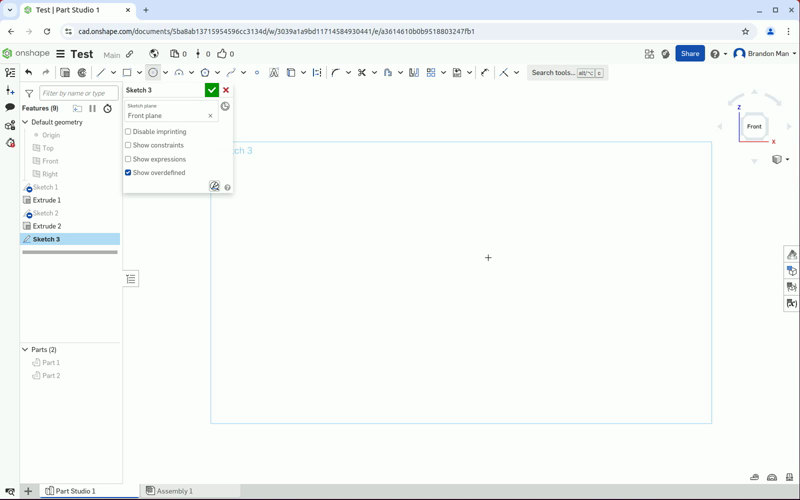
key_up(shift)
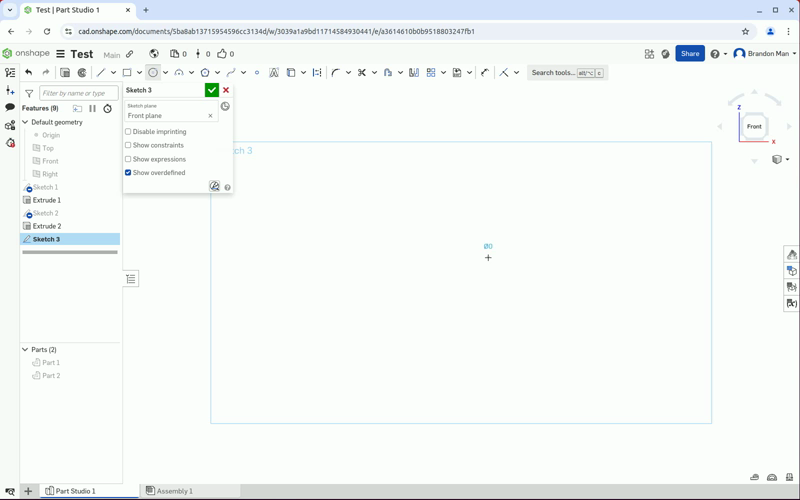
mouse_move(491, 257)
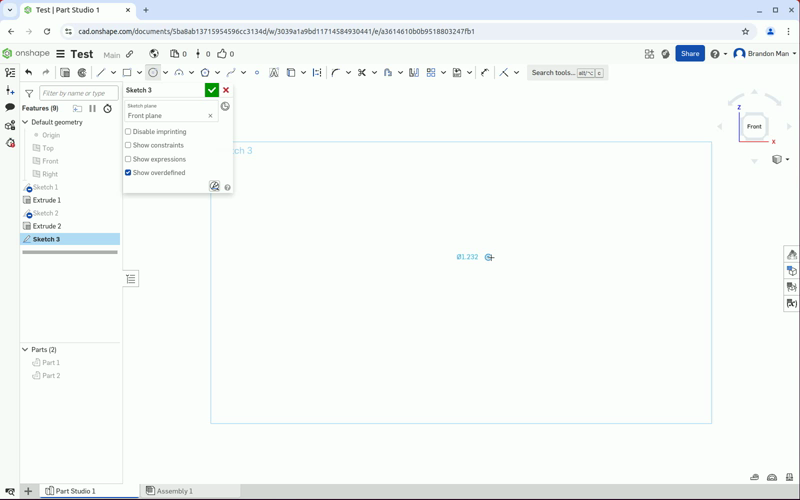
click(491, 257)
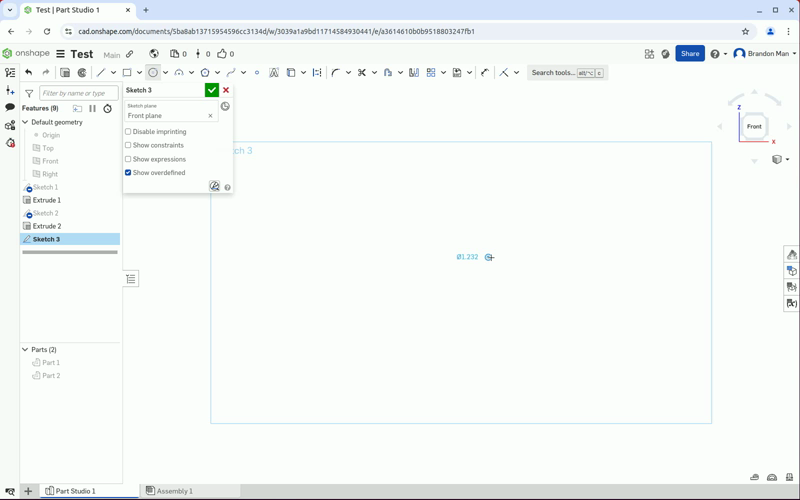
key(esc)
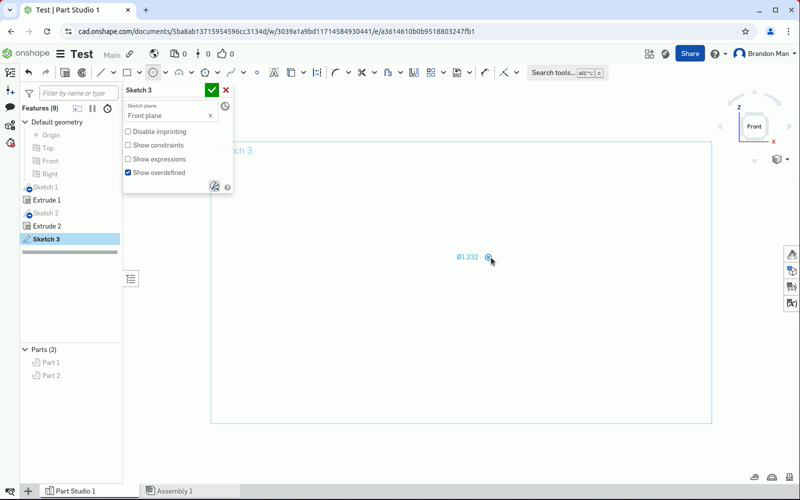
mouse_move(487, 258)
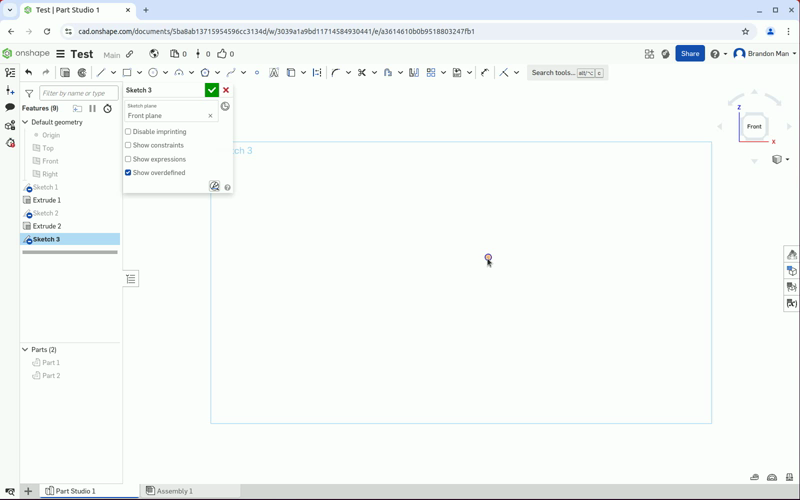
scroll(6)
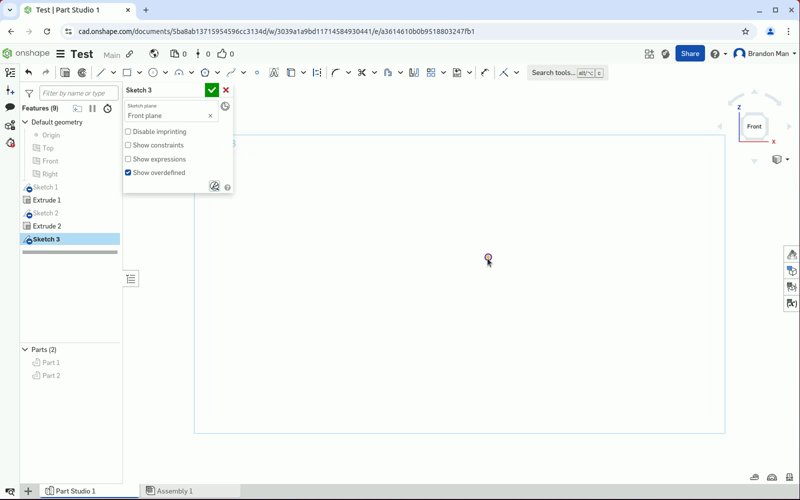
scroll(6)
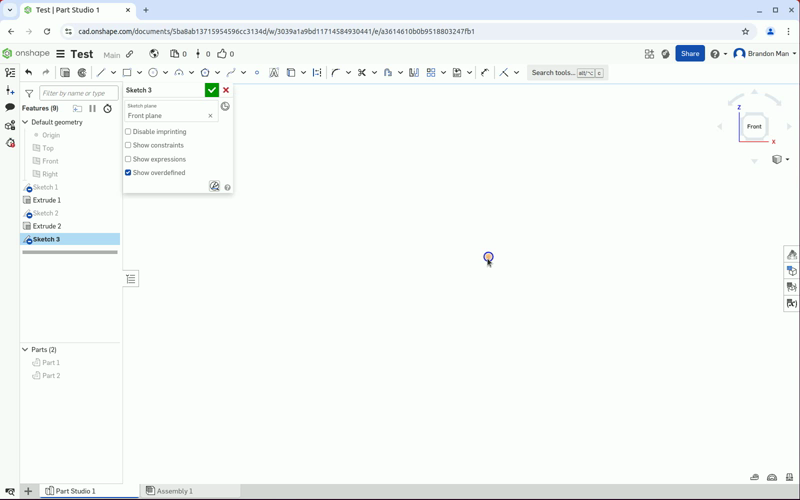
scroll(6)
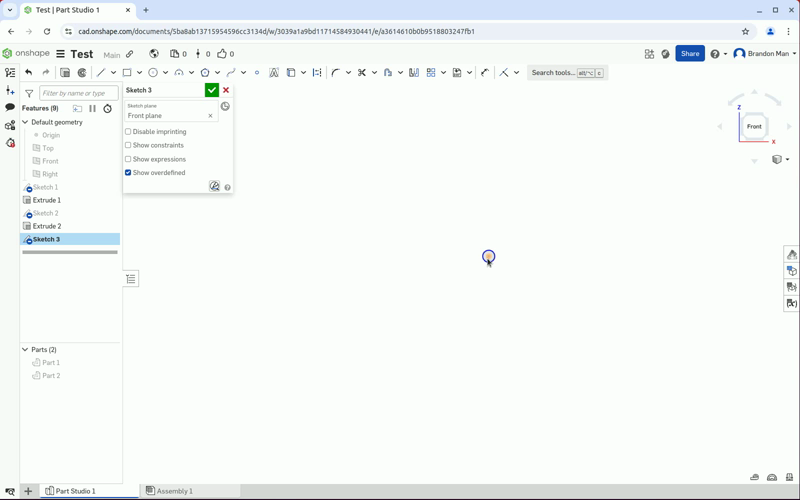
scroll(6)
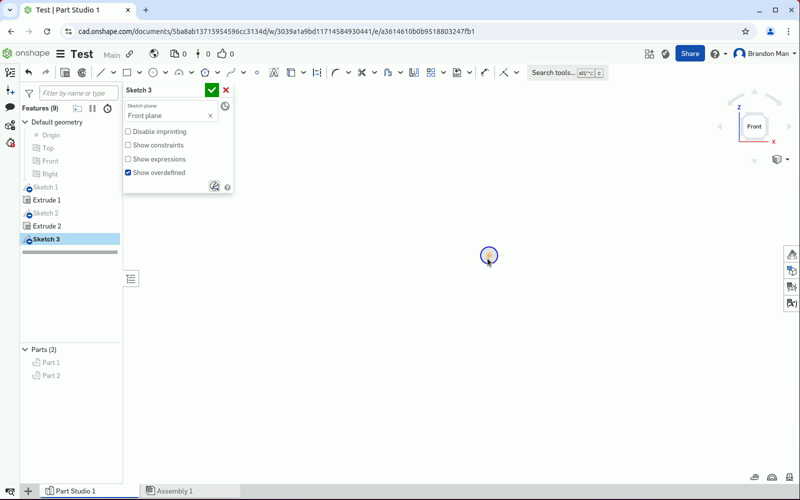
scroll(6)
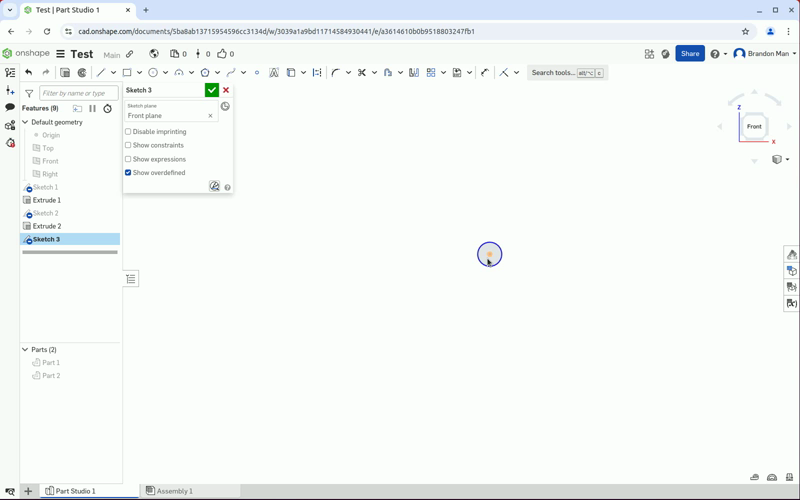
scroll(6)
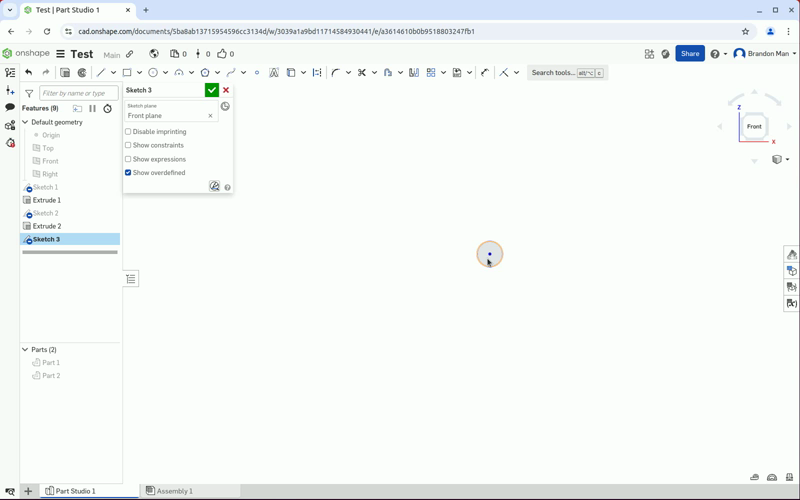
scroll(6)
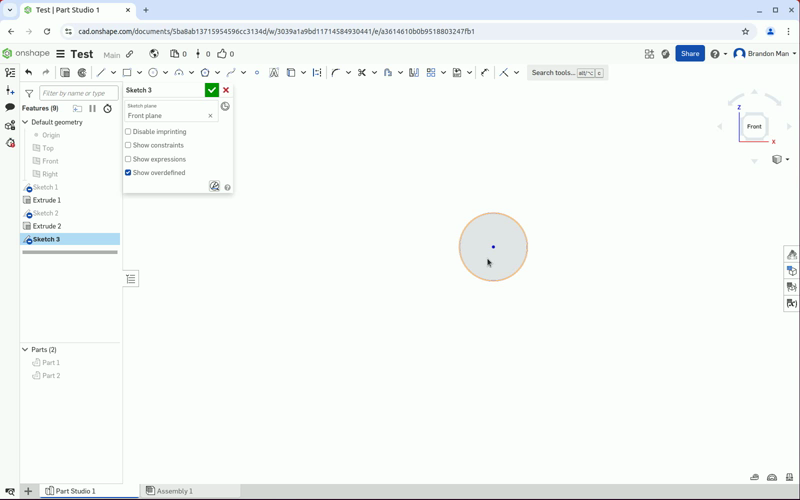
click(487, 258)
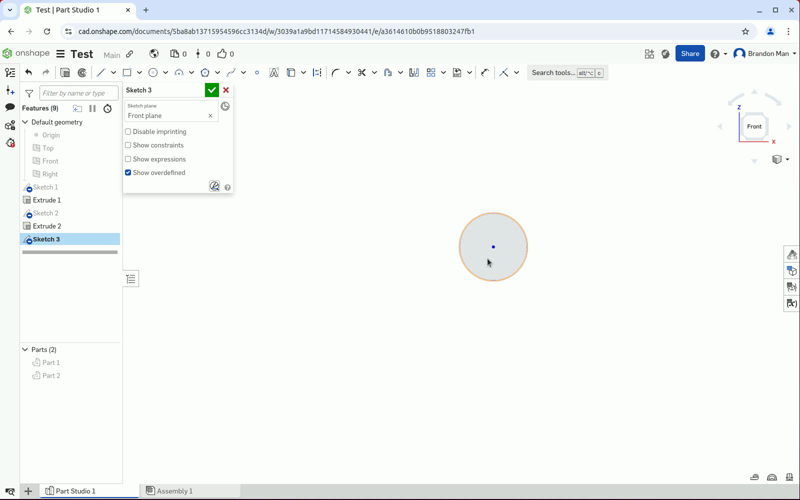
scroll(-6)
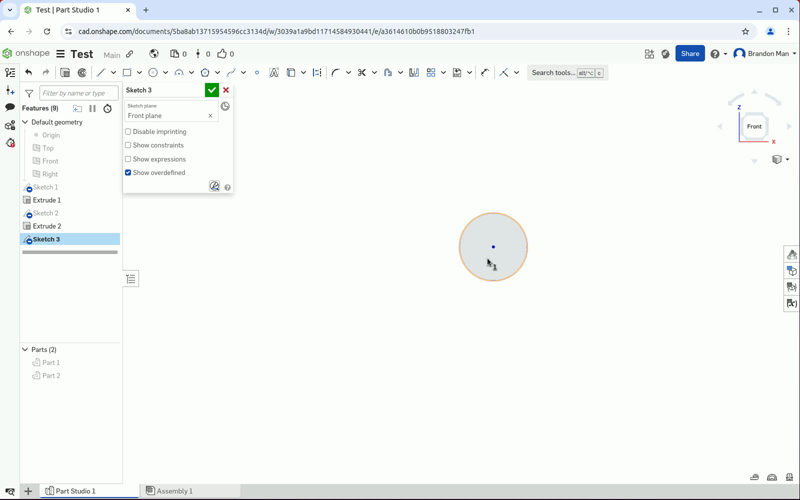
scroll(-6)
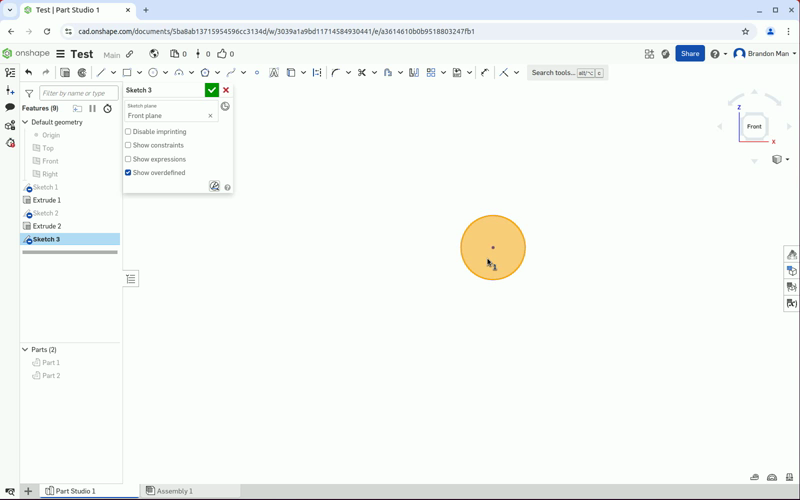
scroll(-6)
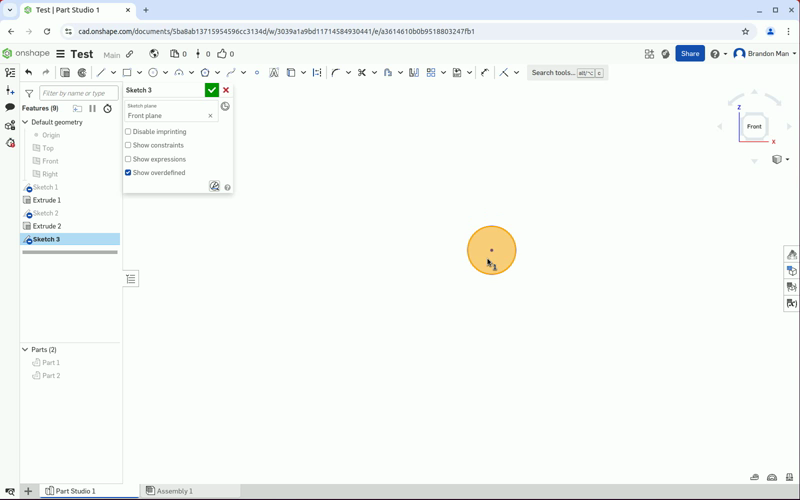
scroll(-6)
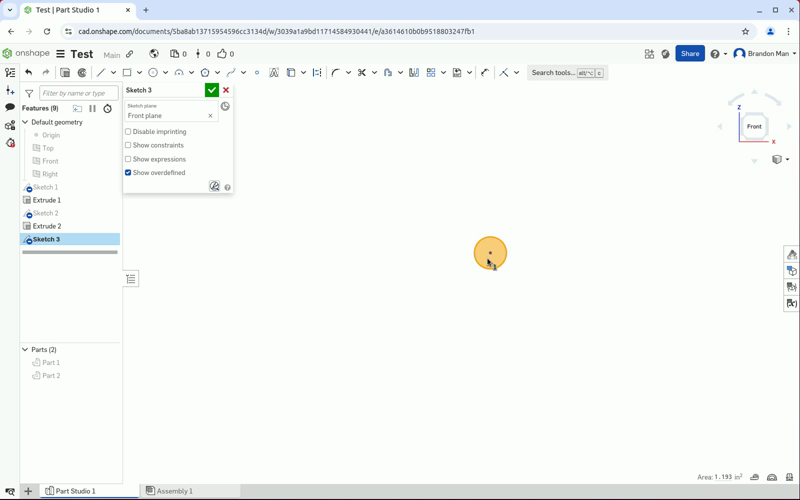
scroll(-6)
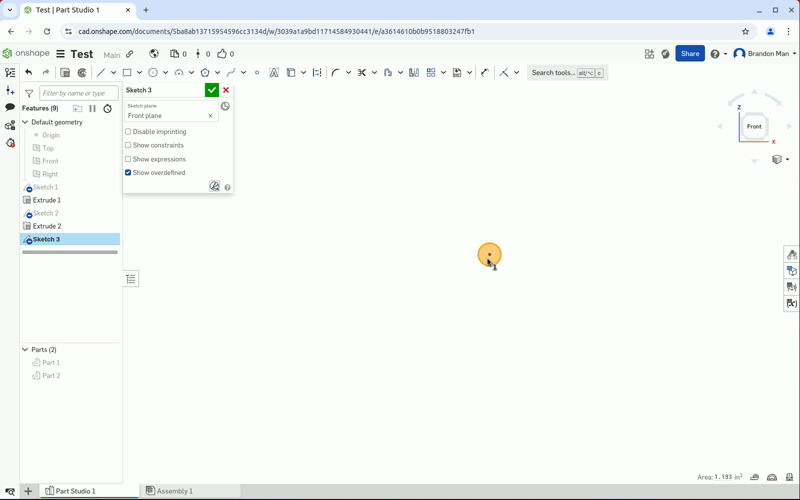
scroll(-6)
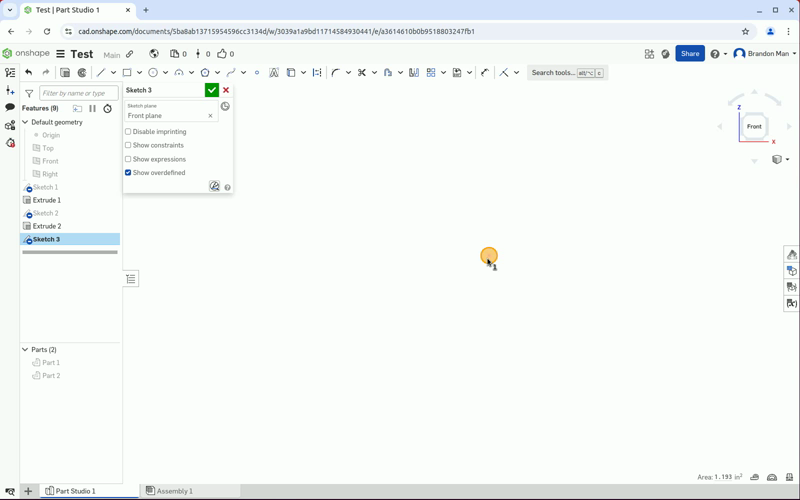
scroll(-6)
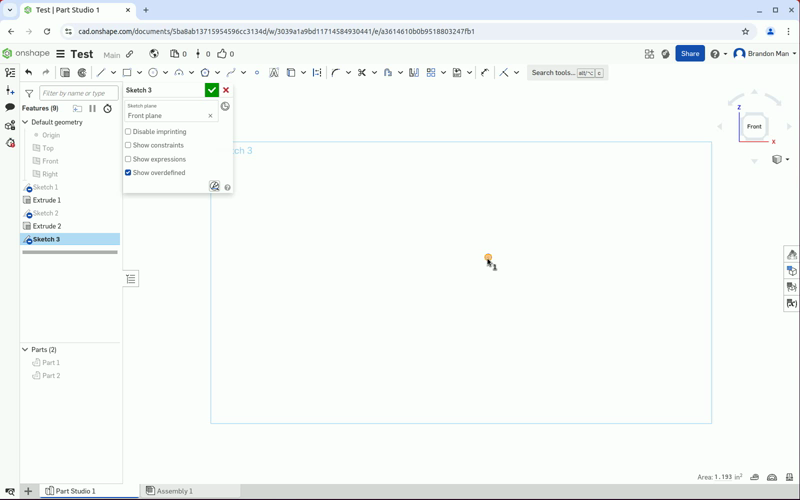
mouse_move(73, 352)
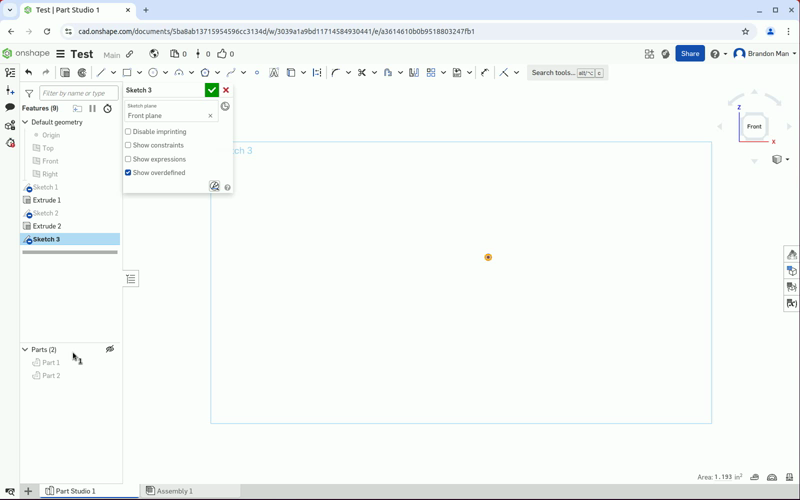
key(shift+y)
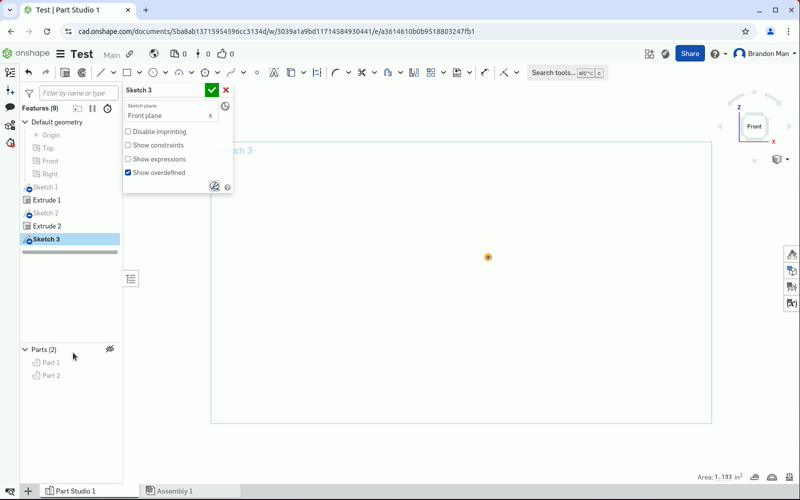
key(shift+e)
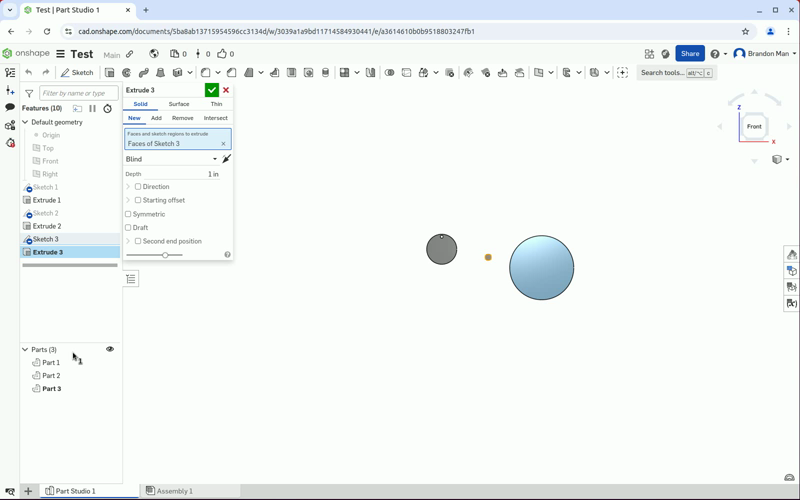
mouse_move(143, 106)
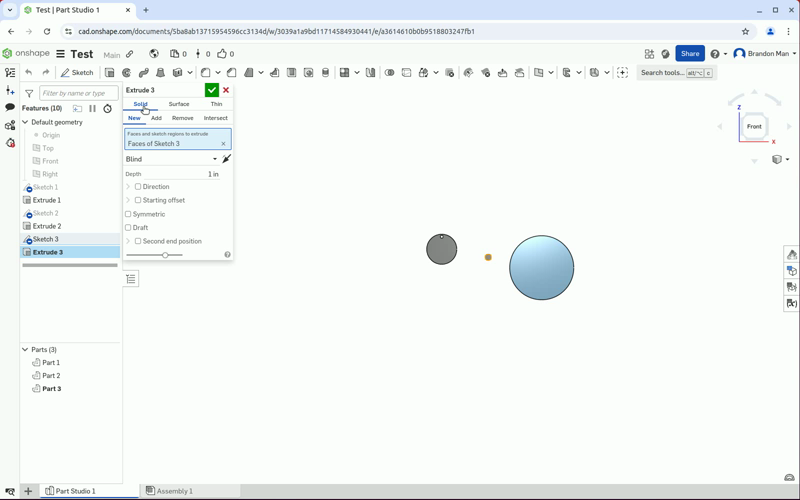
click(143, 106)
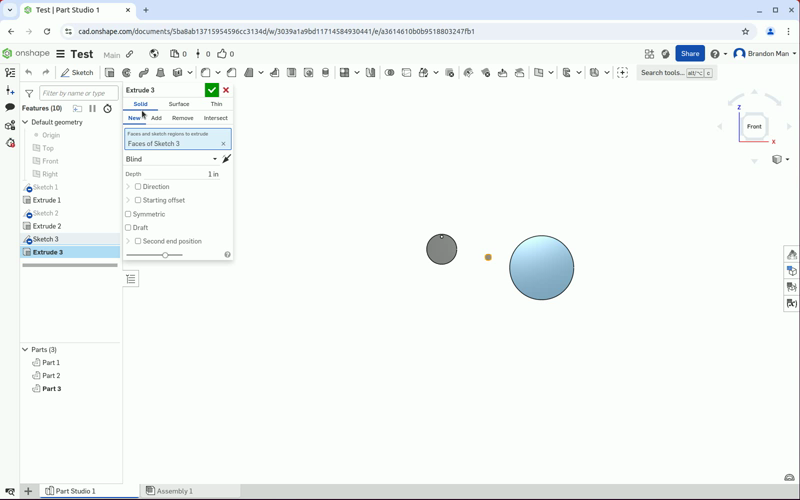
mouse_move(137, 120)
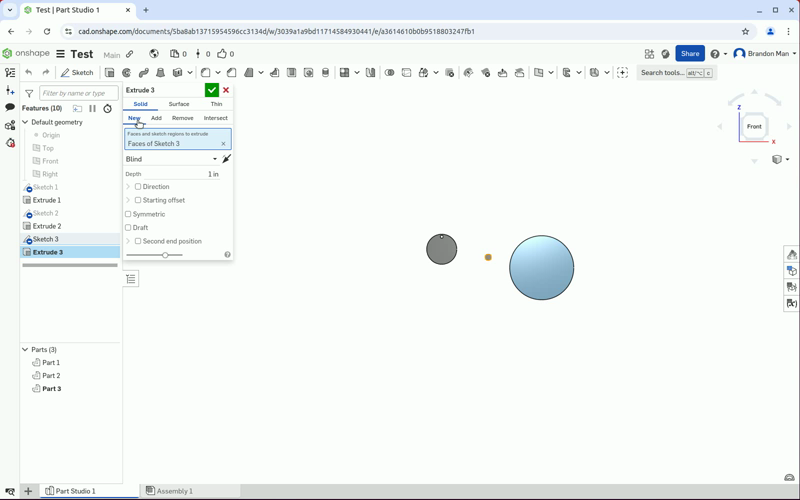
click(137, 120)
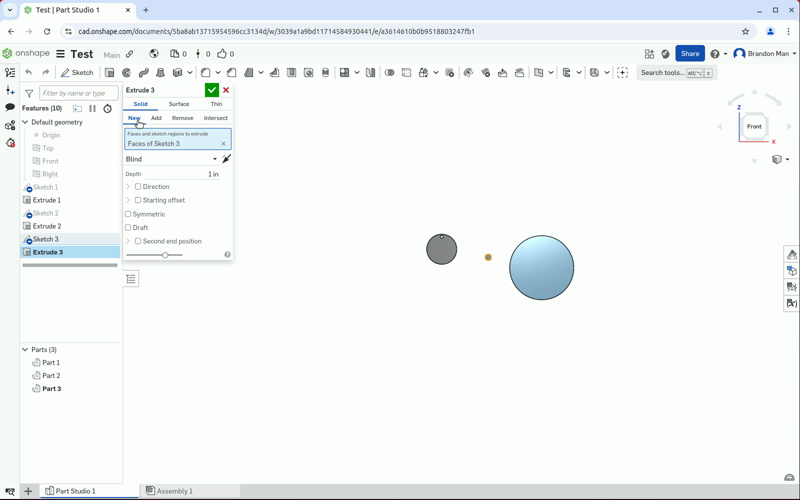
key(tab, 4)
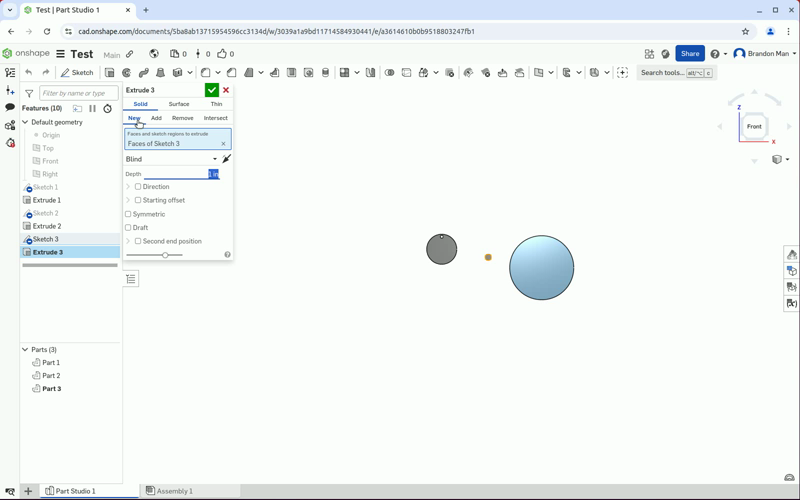
text(0.241)
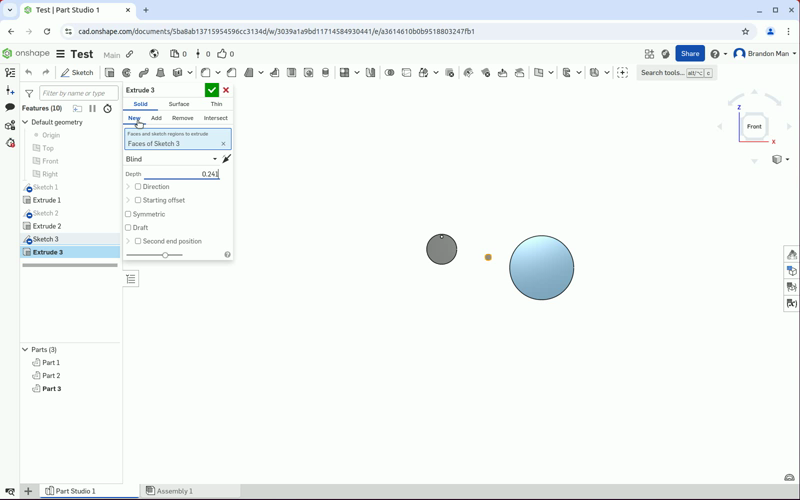
key(enter)
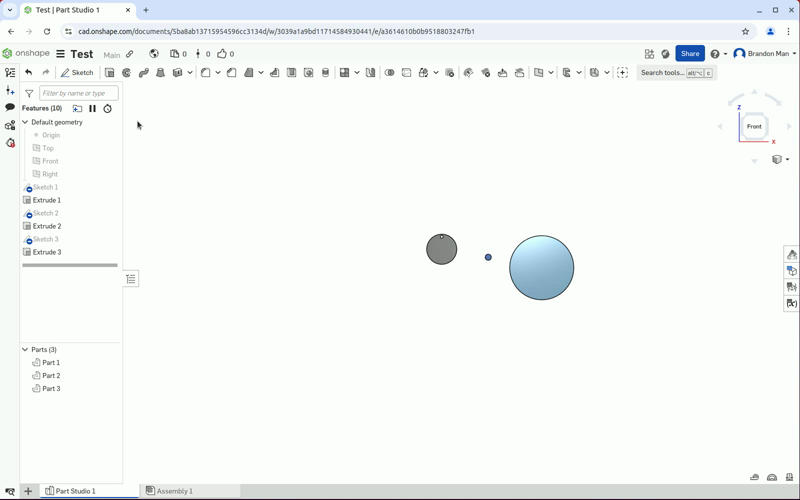
key(shift+h)
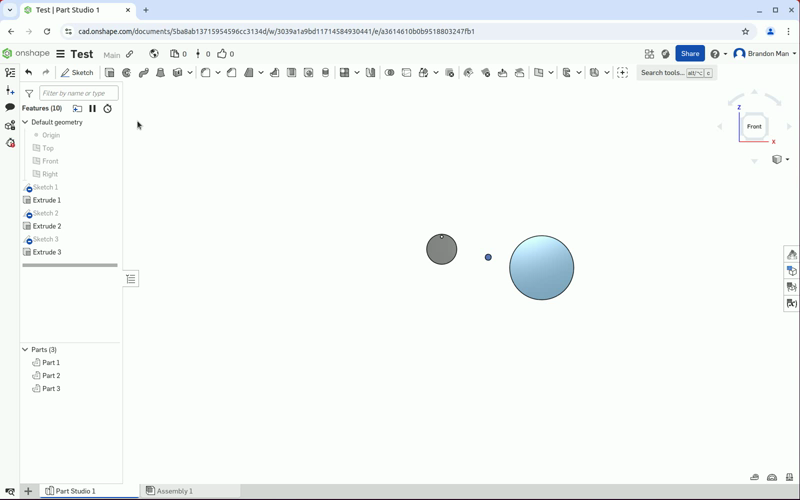
key(shift+h)
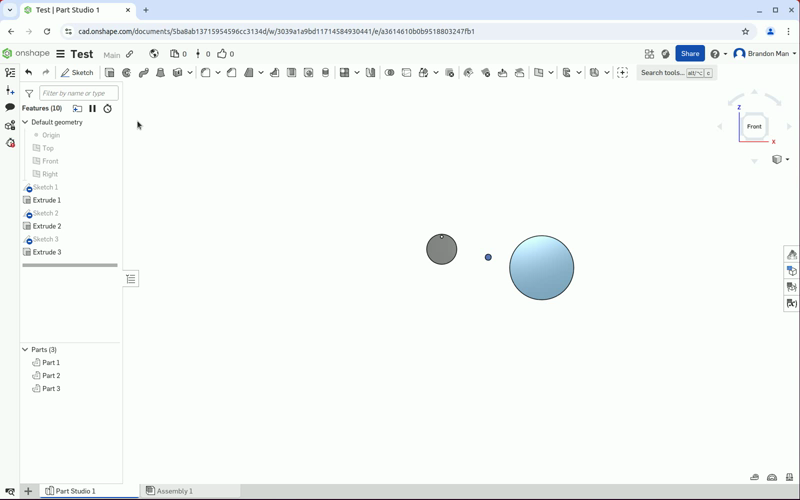
mouse_move(73, 189)
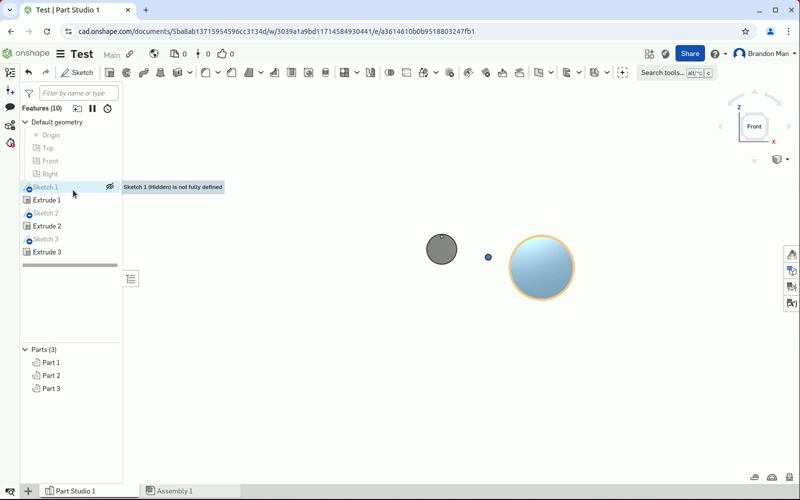
click(73, 189)
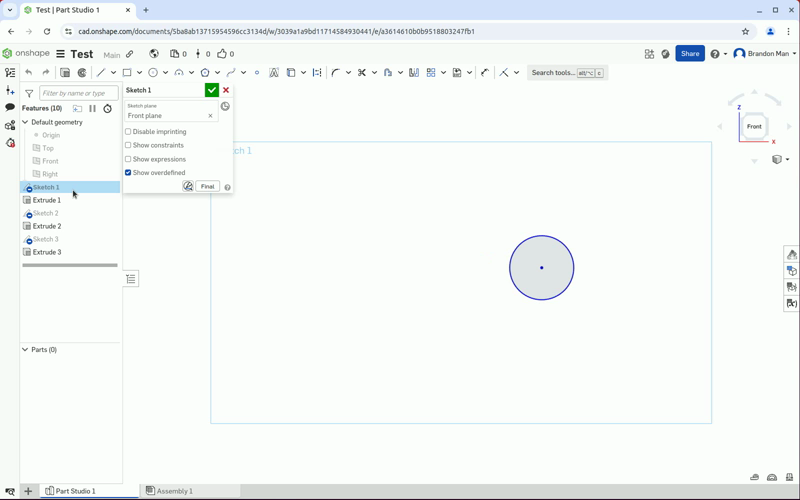
mouse_move(229, 92)
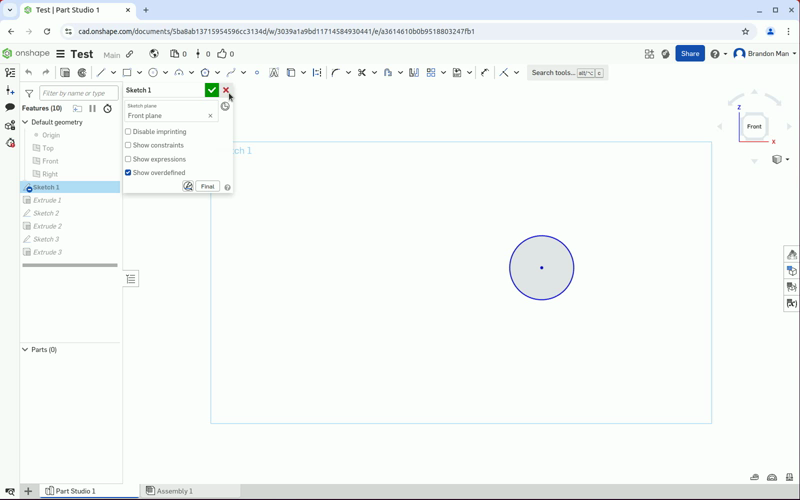
click(229, 92)
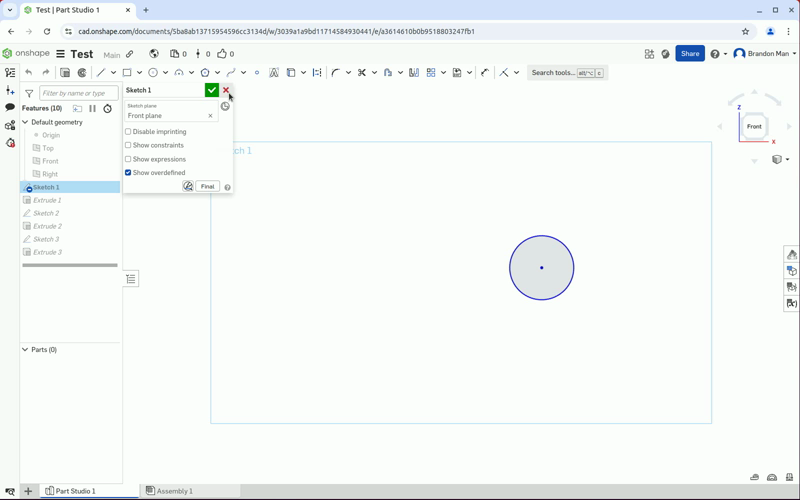
key(shift+s)
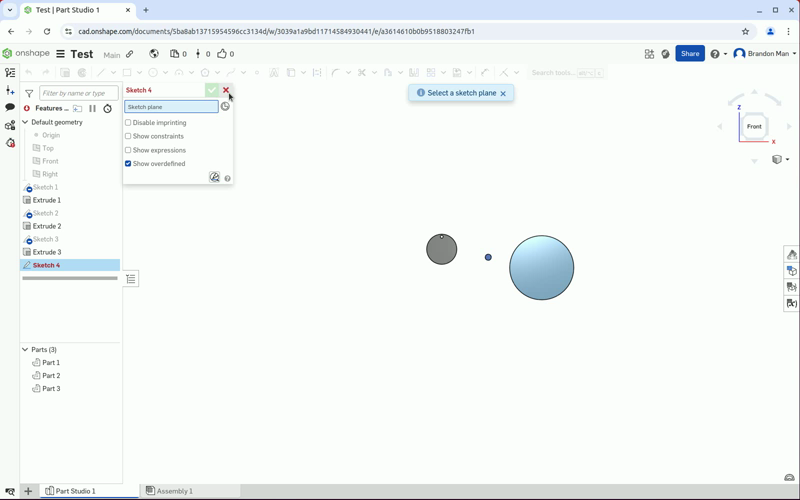
mouse_move(73, 163)
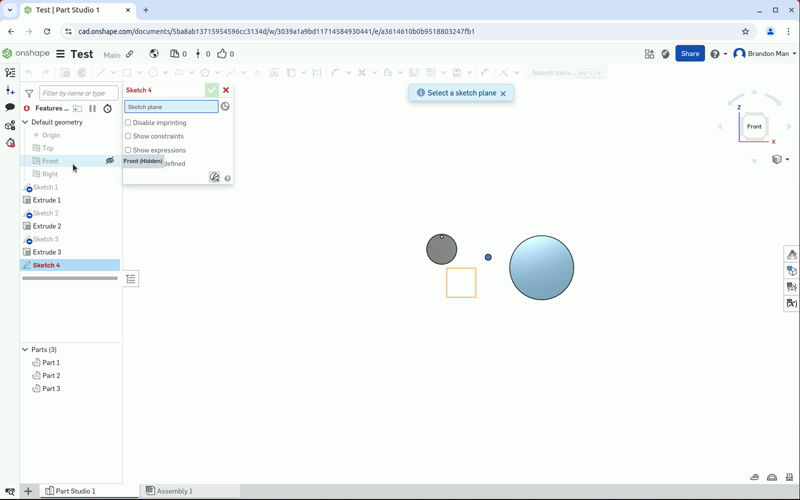
click(73, 163)
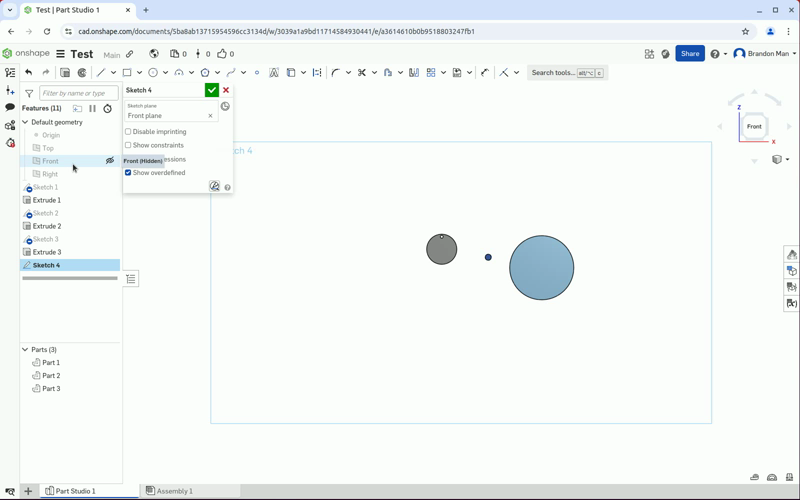
mouse_move(73, 352)
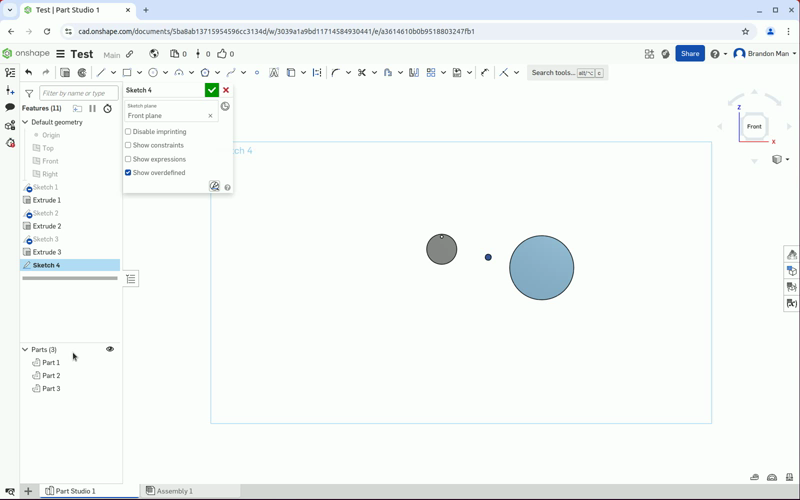
key(y)
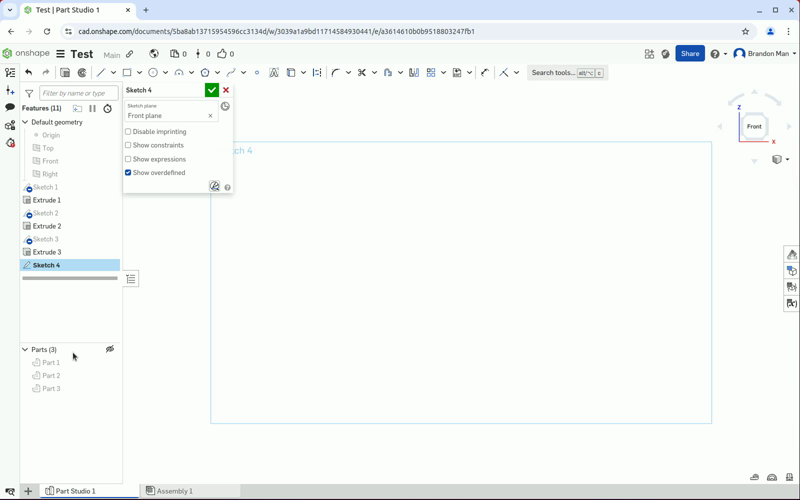
key(c)
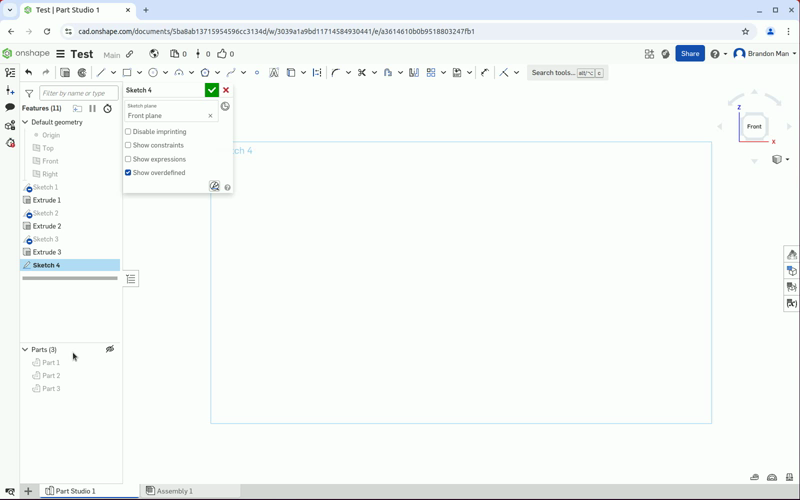
key_down(shift)
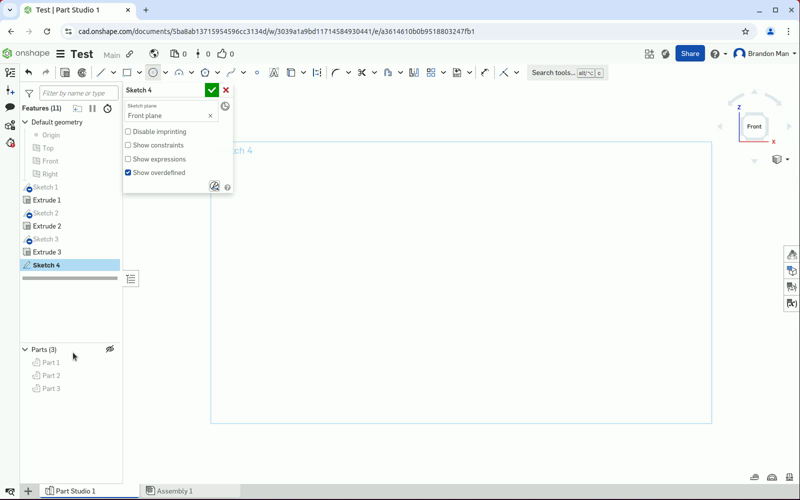
mouse_move(494, 264)
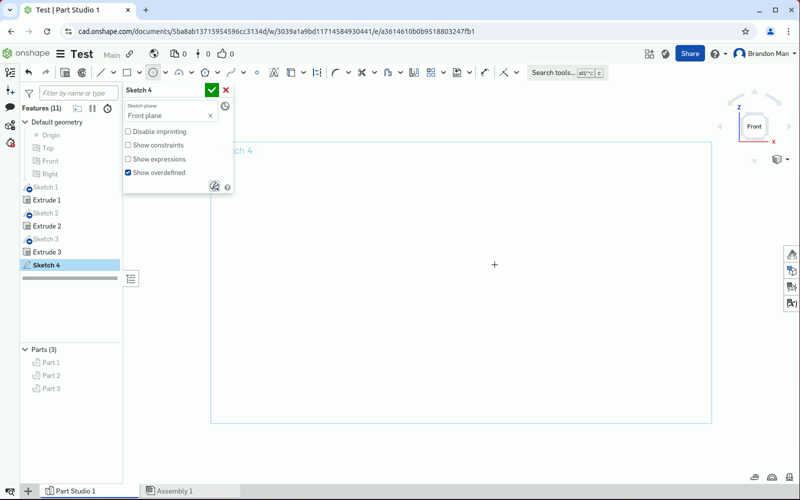
click(494, 264)
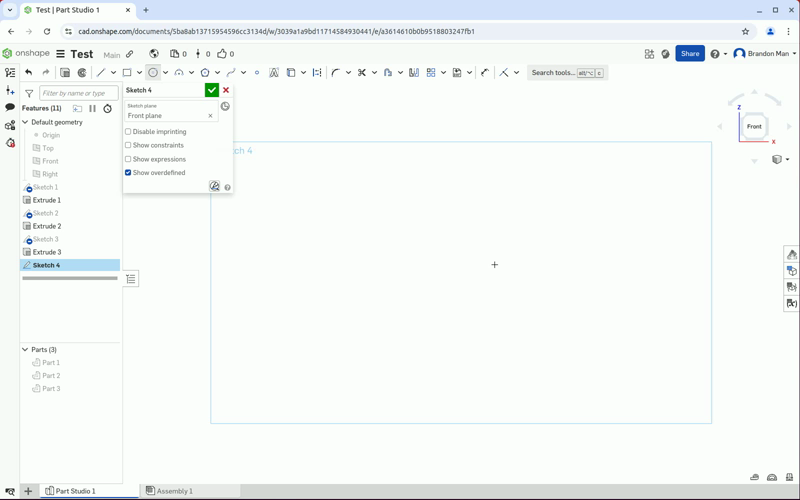
key_up(shift)
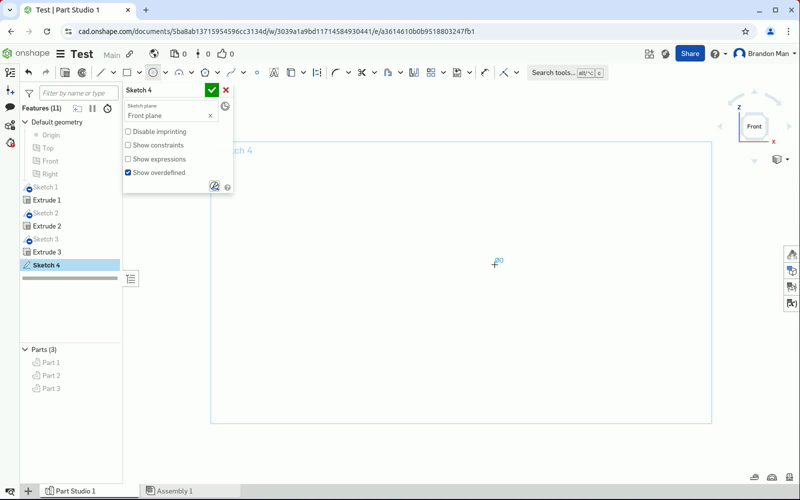
mouse_move(507, 264)
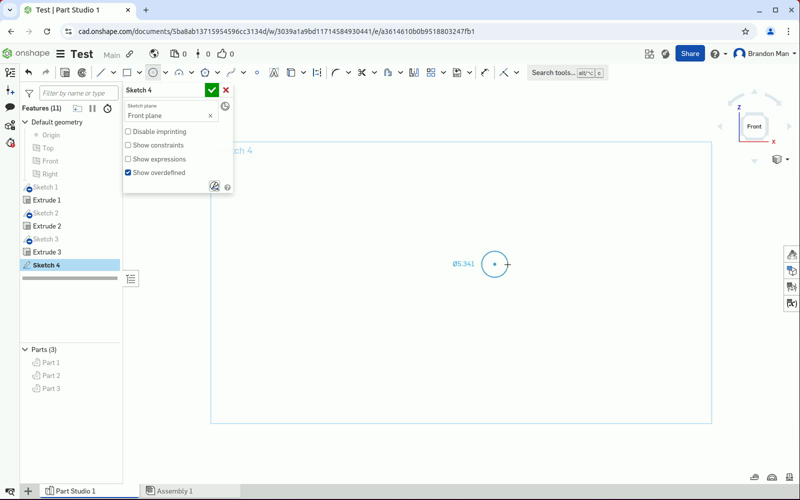
click(507, 264)
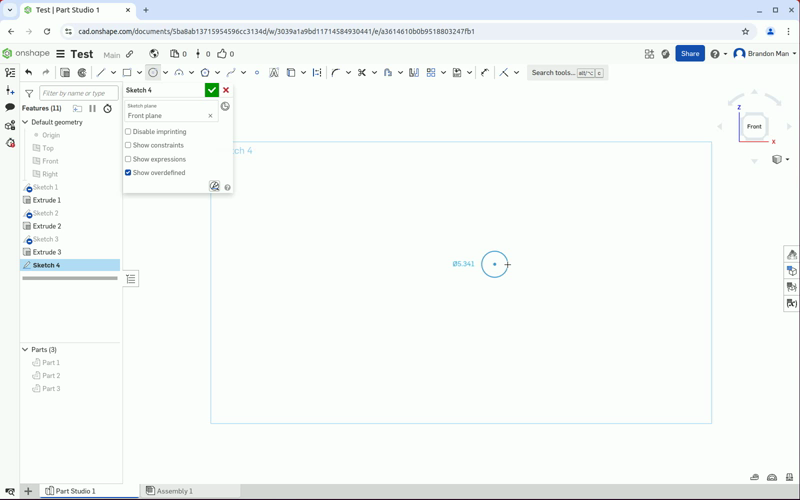
key(esc)
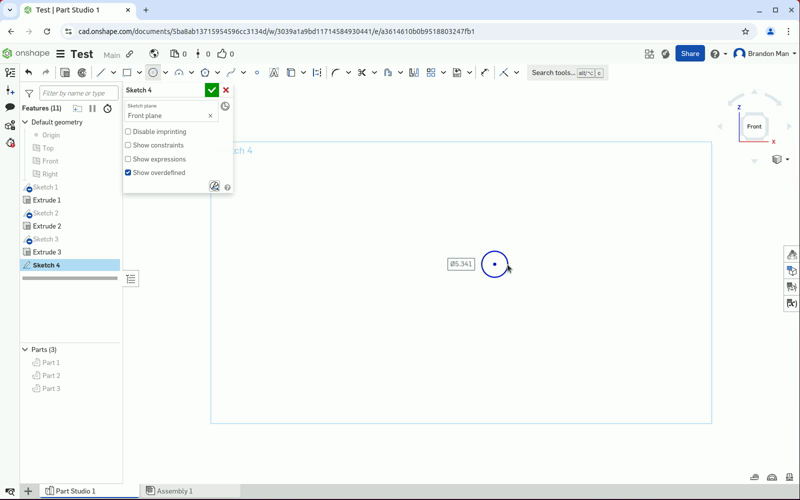
key(c)
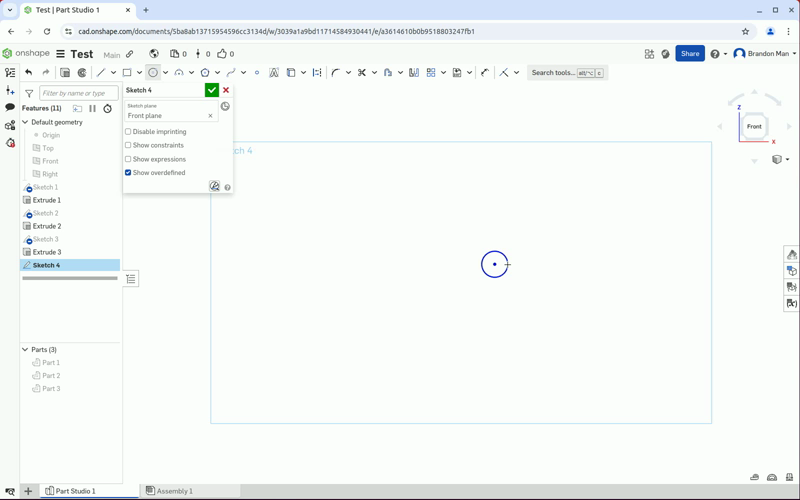
key_down(shift)
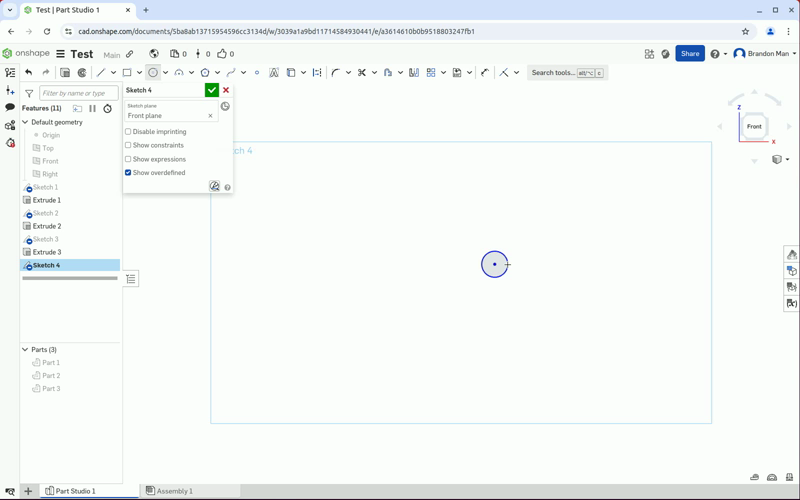
mouse_move(487, 256)
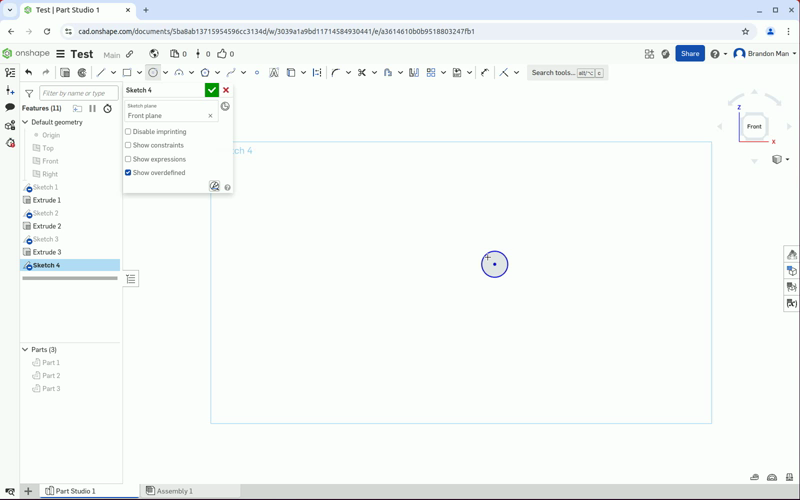
click(487, 256)
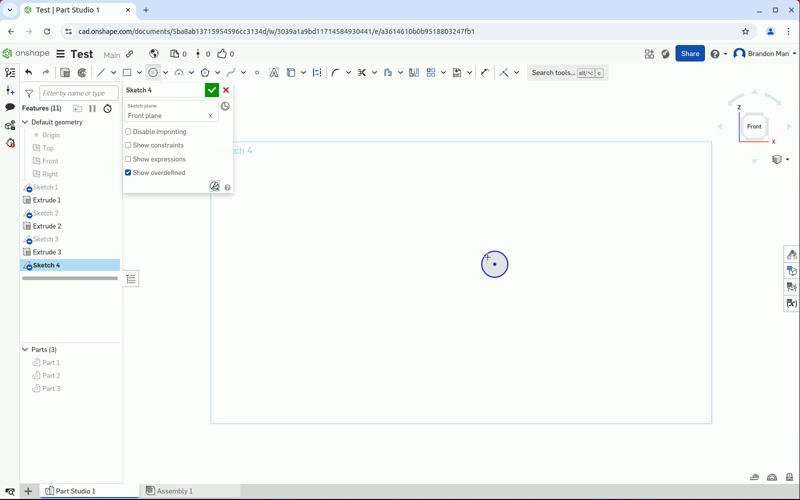
key_up(shift)
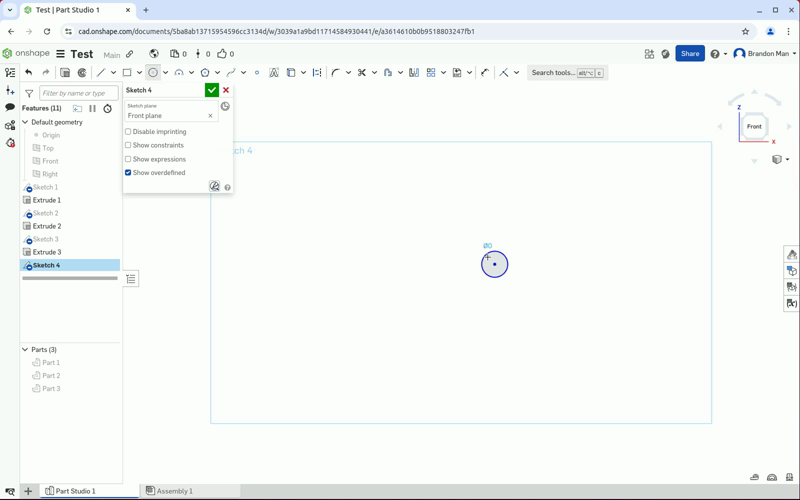
mouse_move(490, 256)
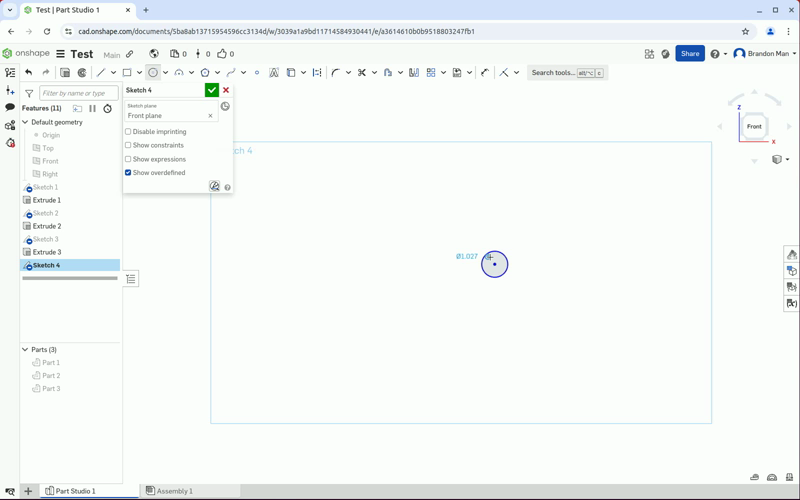
scroll(6)
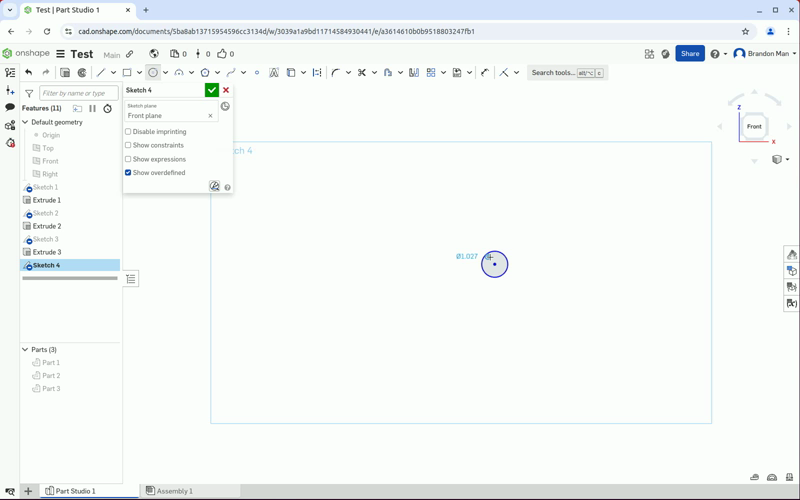
scroll(6)
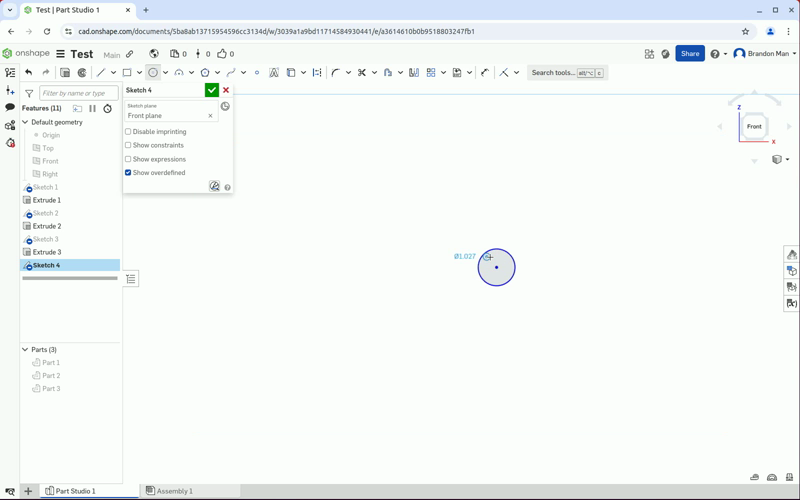
scroll(6)
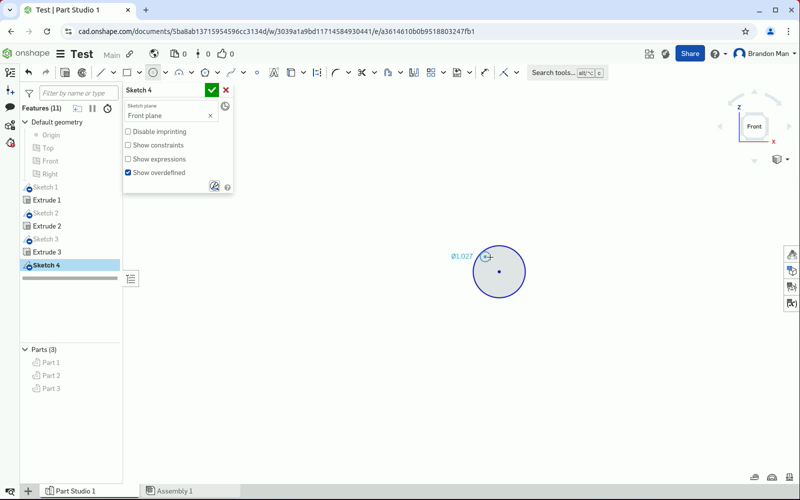
scroll(6)
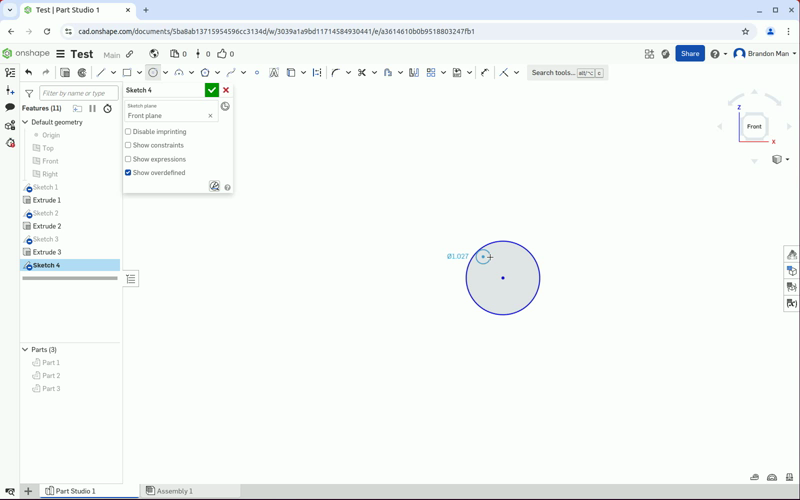
scroll(6)
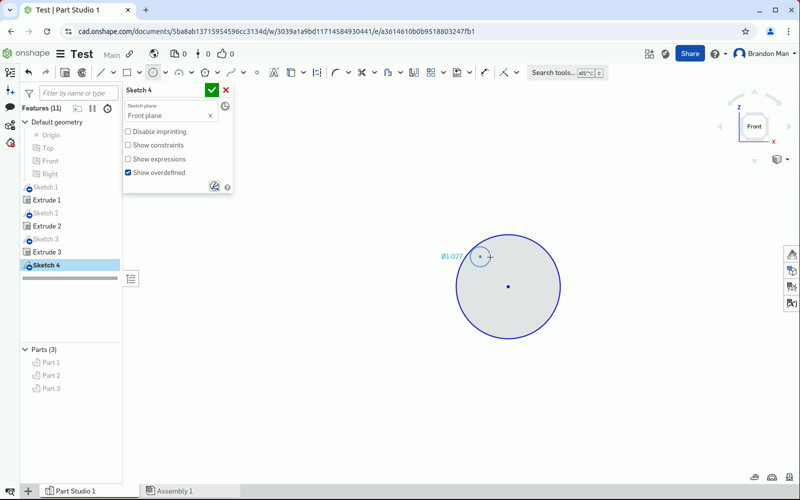
scroll(6)
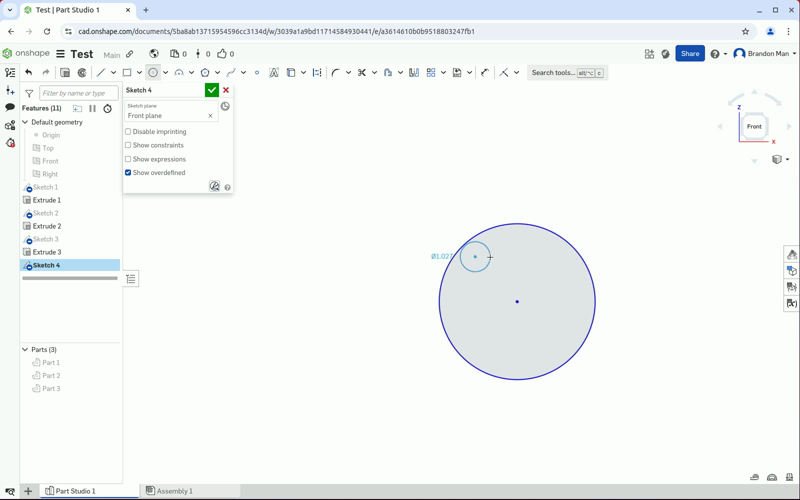
scroll(6)
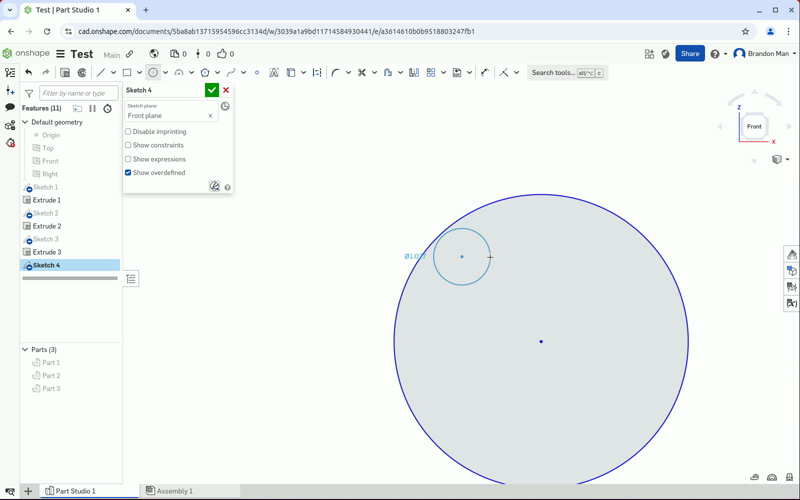
click(490, 256)
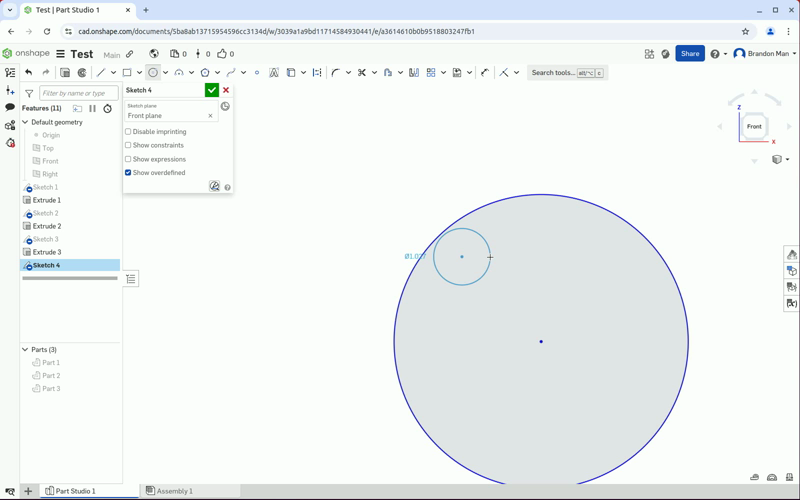
scroll(-6)
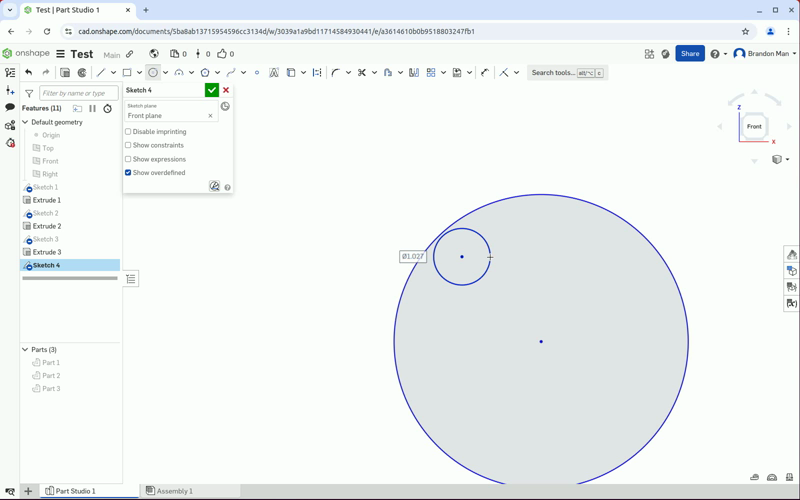
scroll(-6)
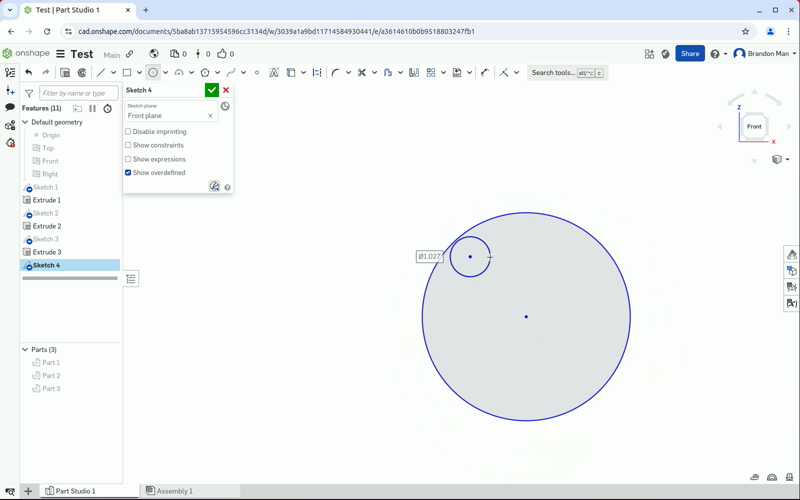
scroll(-6)
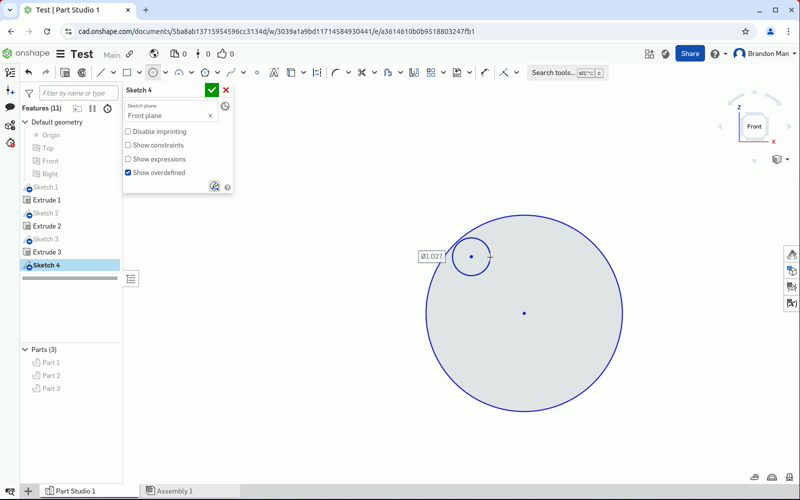
scroll(-6)
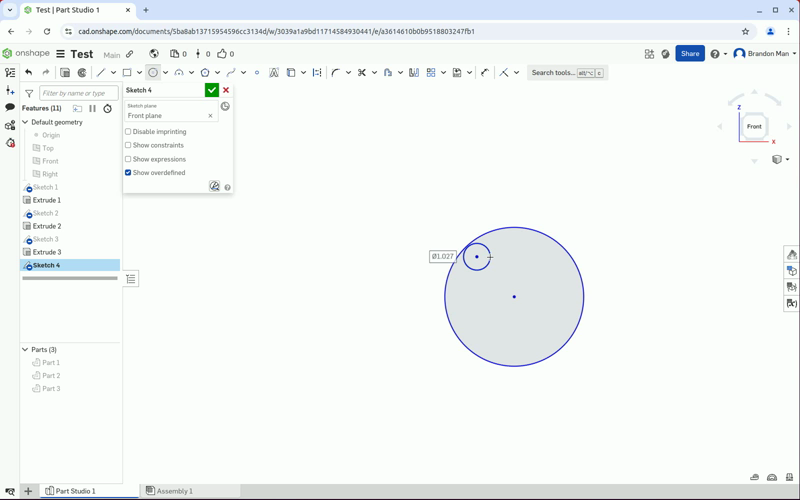
scroll(-6)
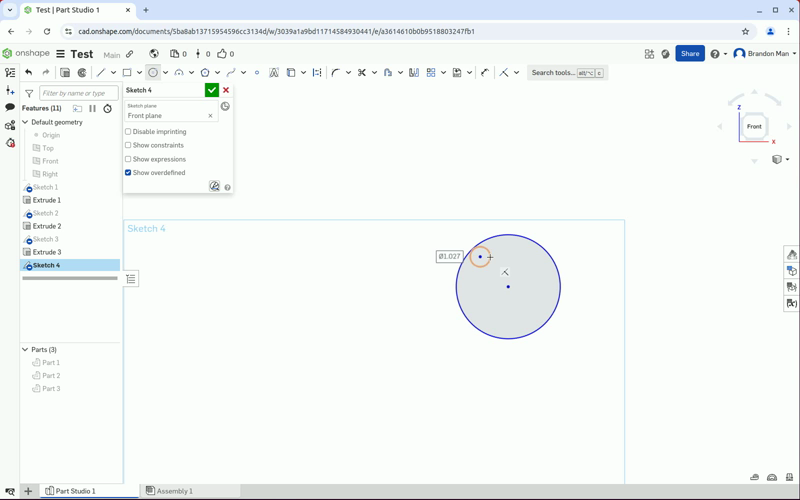
scroll(-6)
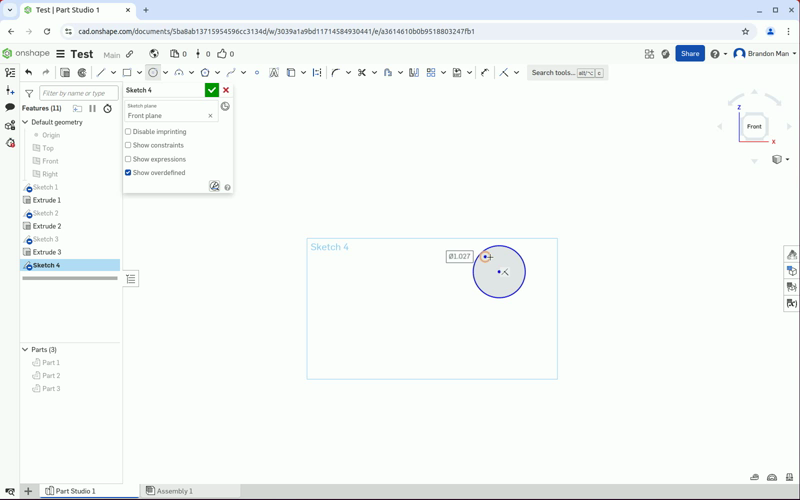
scroll(-6)
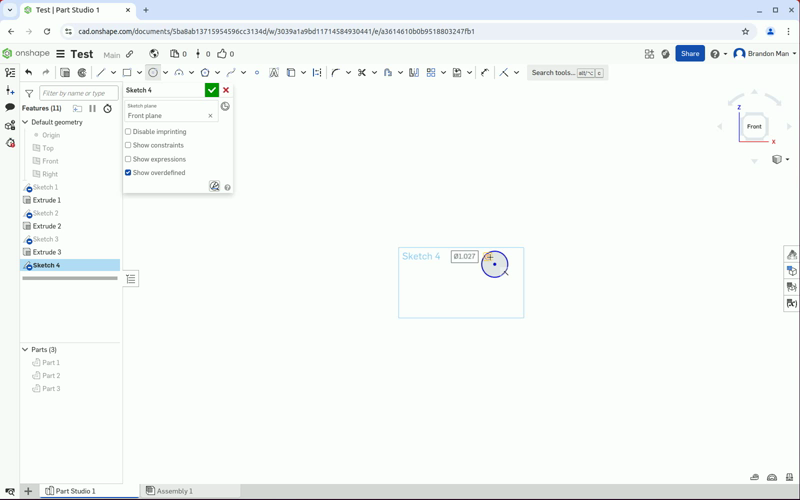
key(esc)
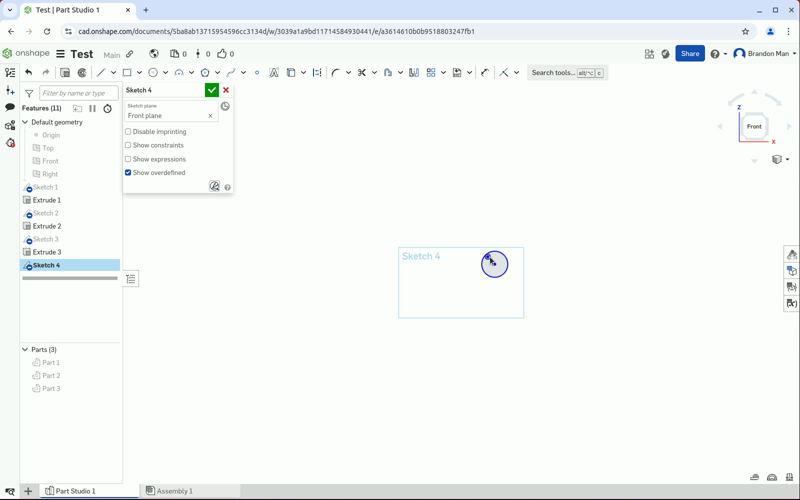
key(c)
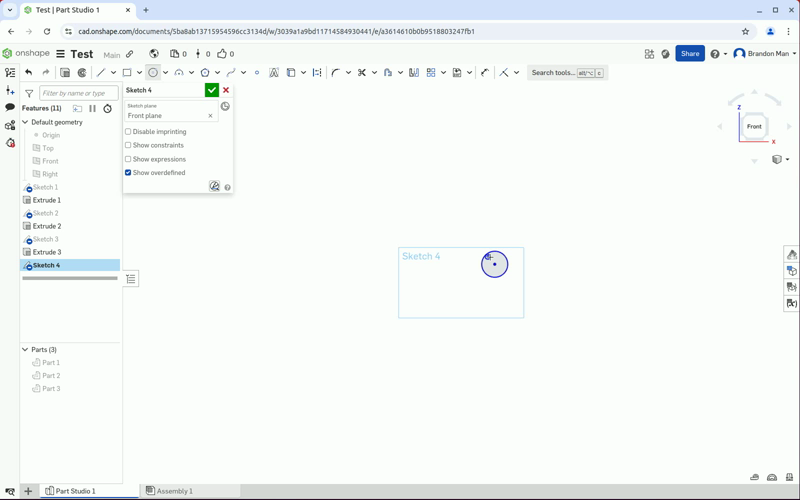
key_down(shift)
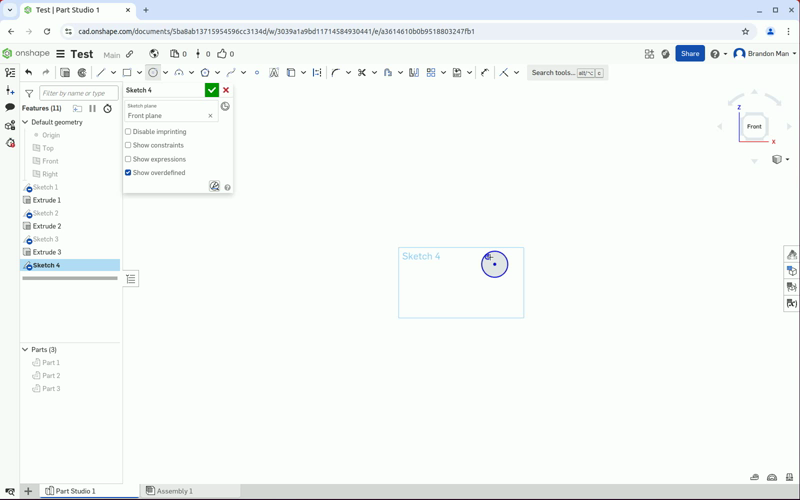
mouse_move(496, 258)
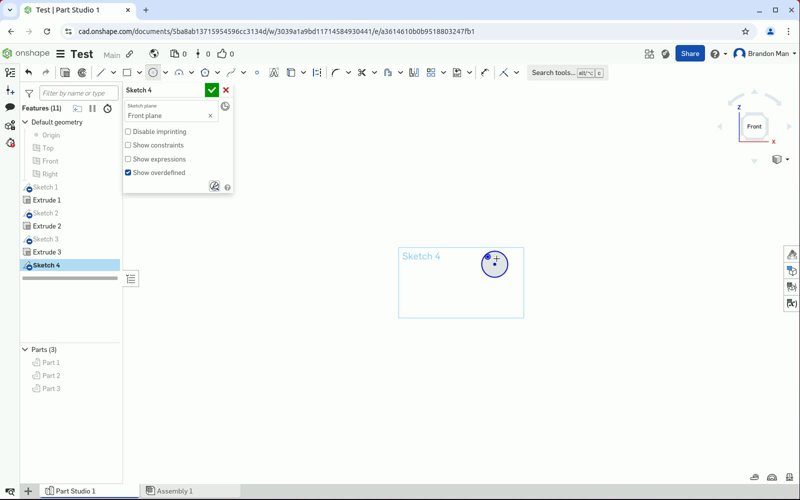
click(496, 258)
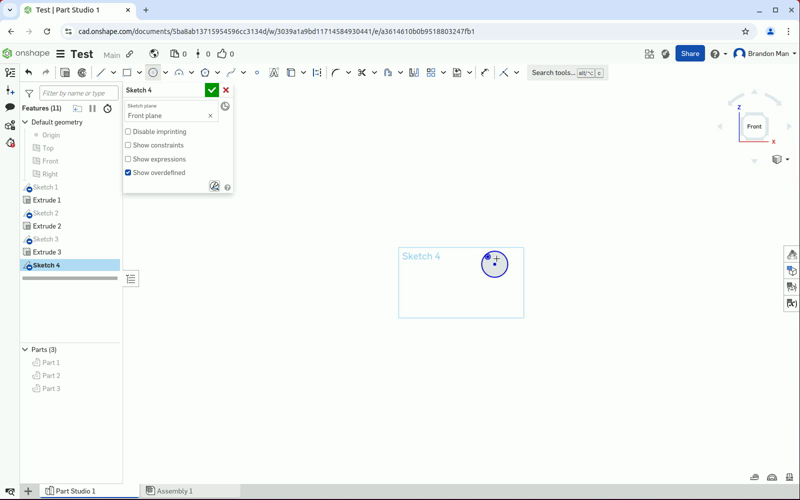
key_up(shift)
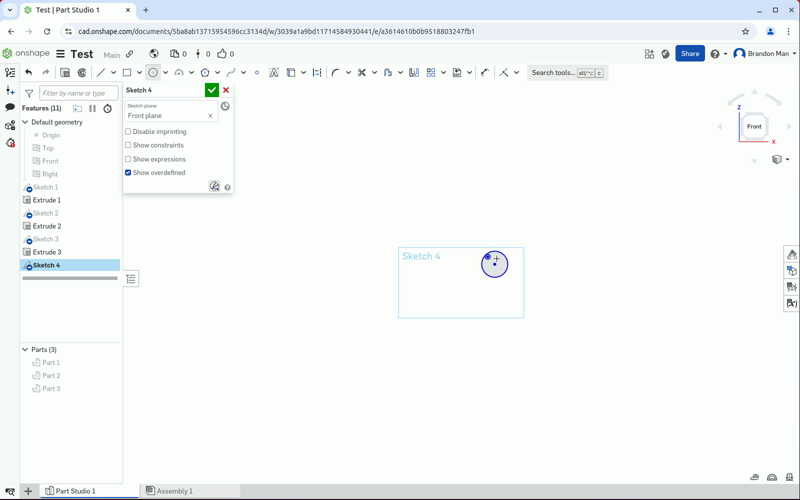
mouse_move(499, 258)
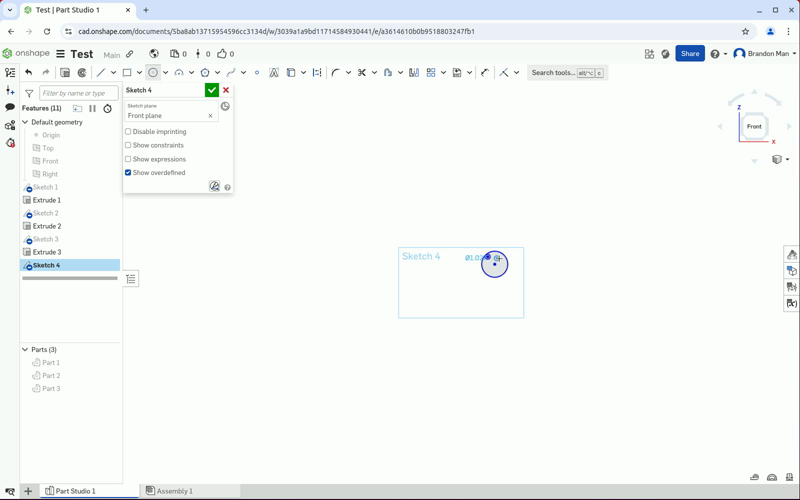
scroll(6)
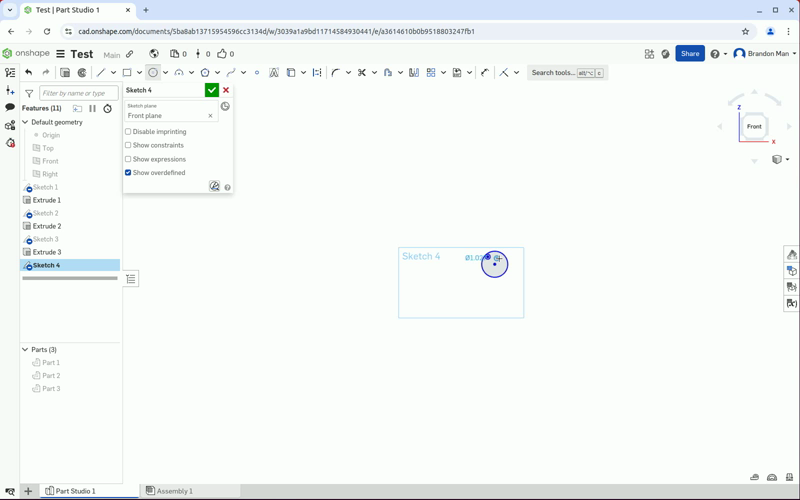
scroll(6)
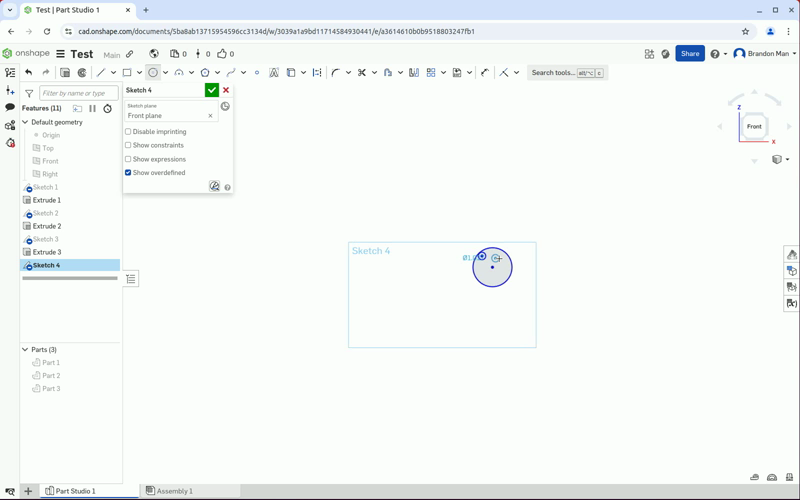
scroll(6)
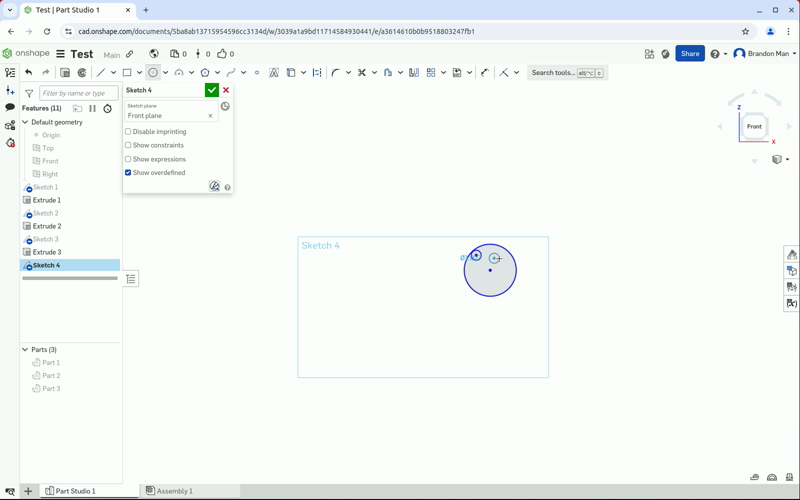
scroll(6)
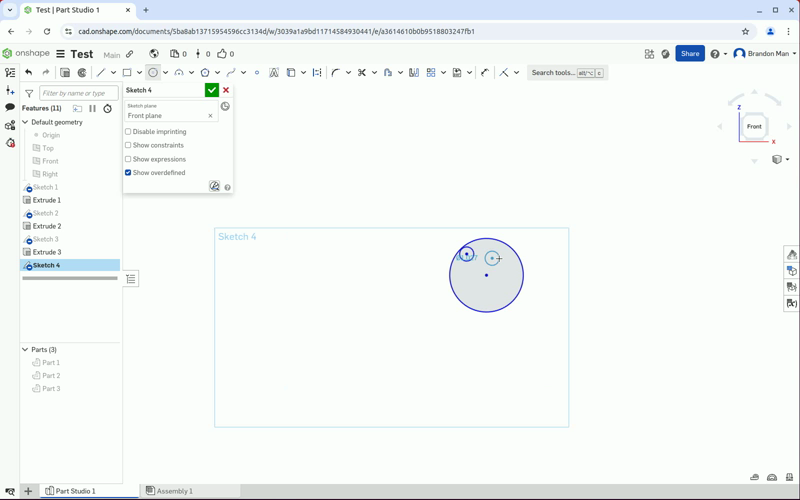
scroll(6)
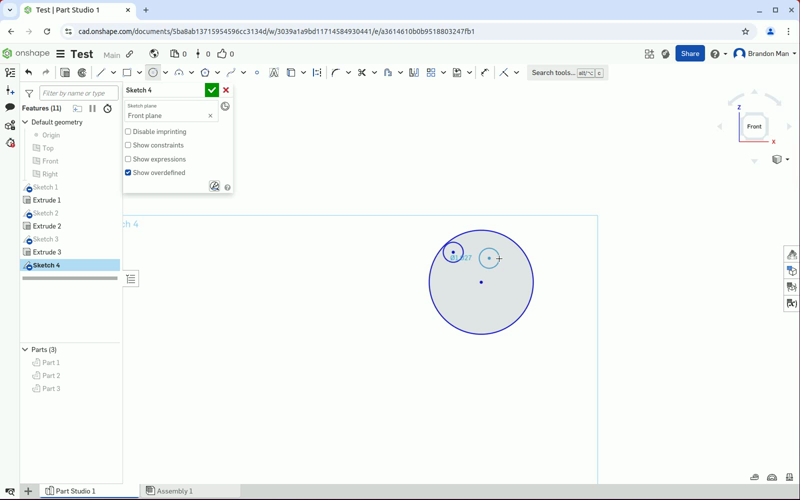
scroll(6)
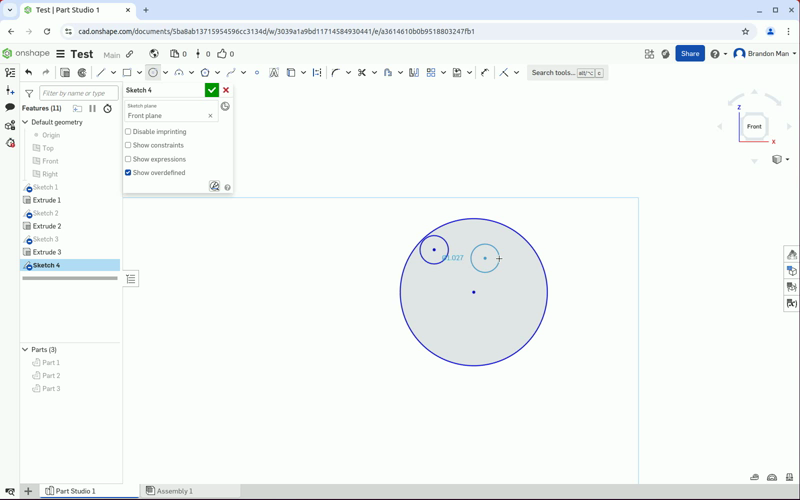
scroll(6)
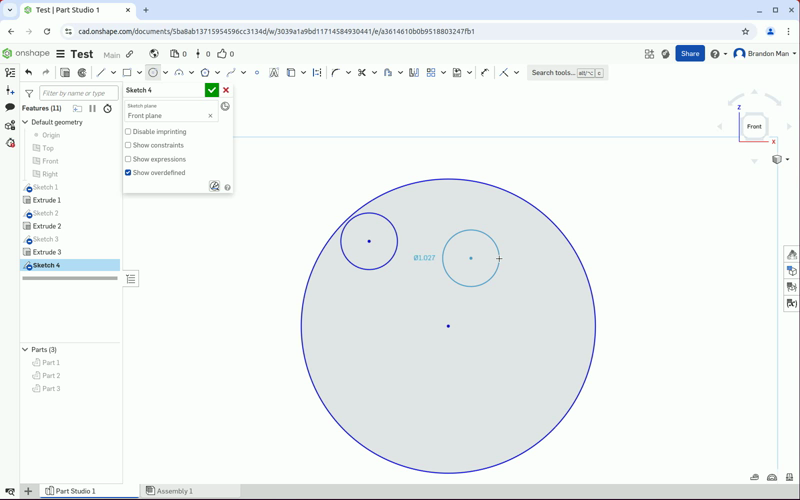
click(499, 258)
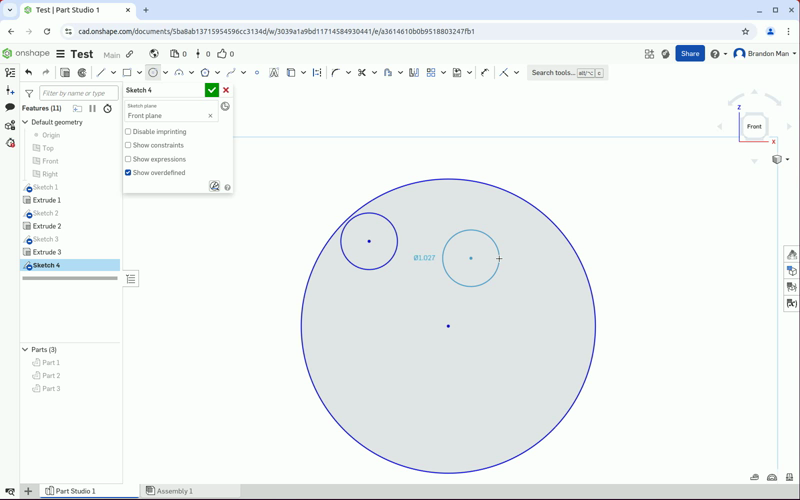
scroll(-6)
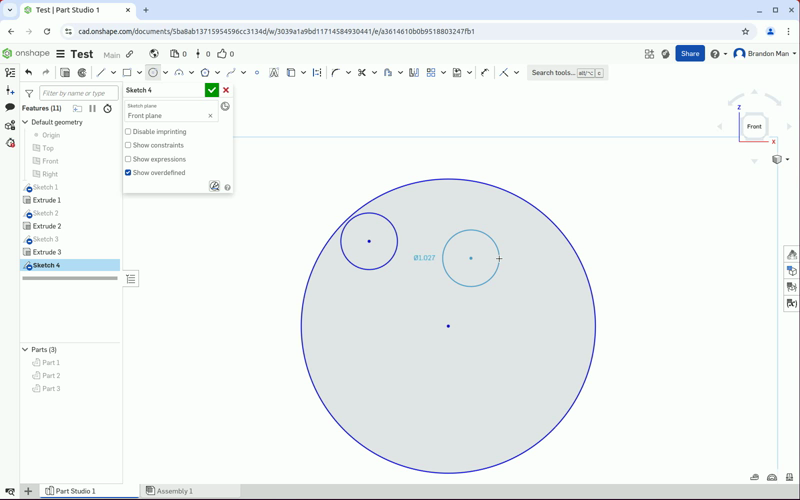
scroll(-6)
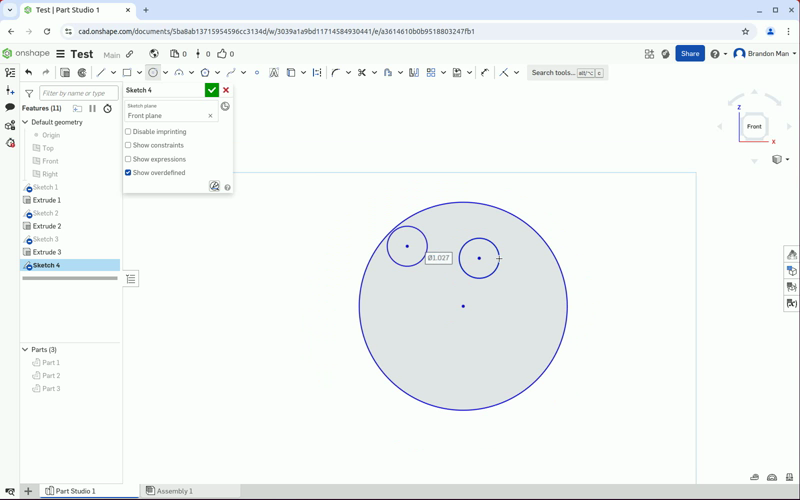
scroll(-6)
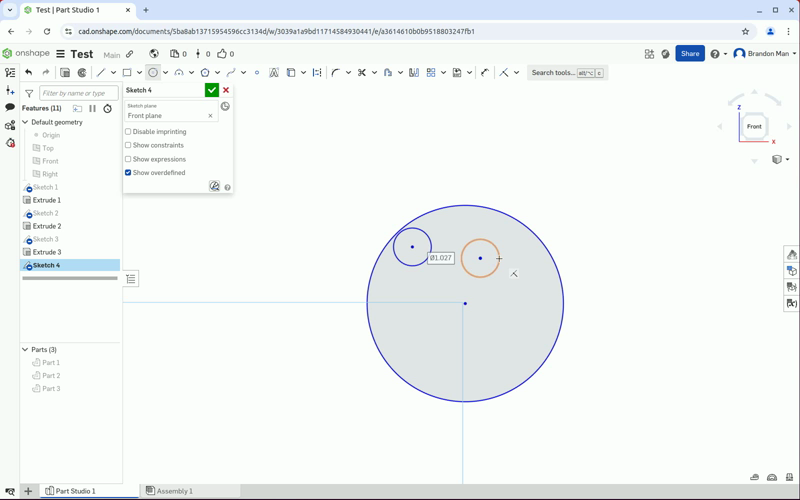
scroll(-6)
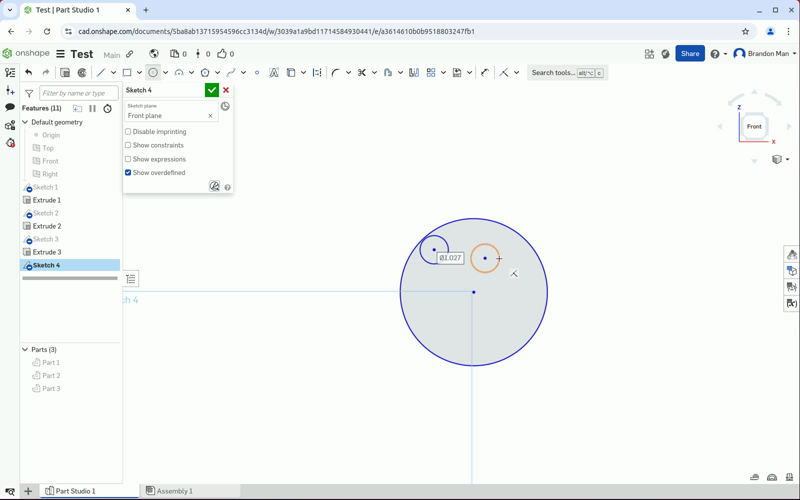
scroll(-6)
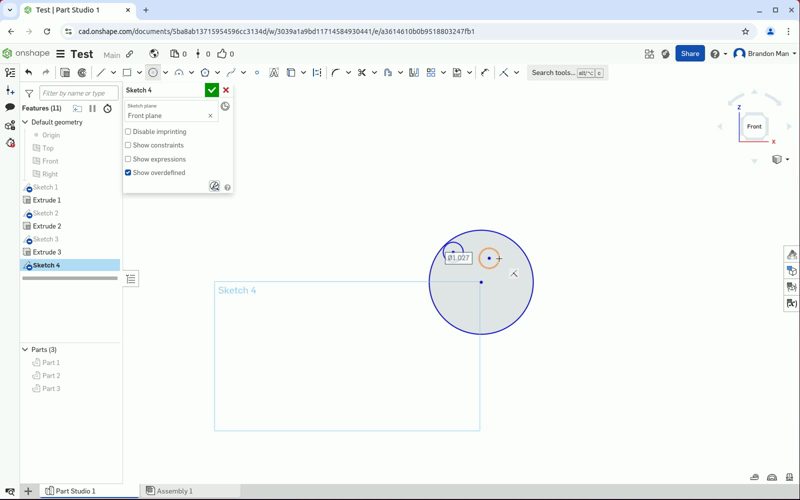
scroll(-6)
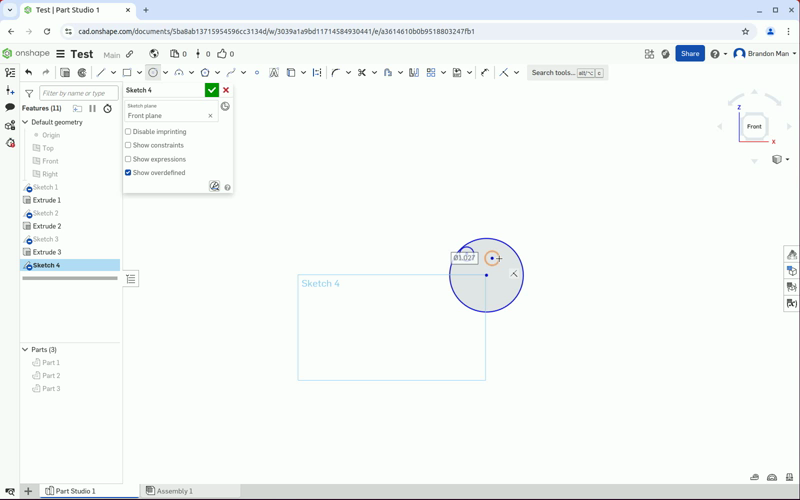
scroll(-6)
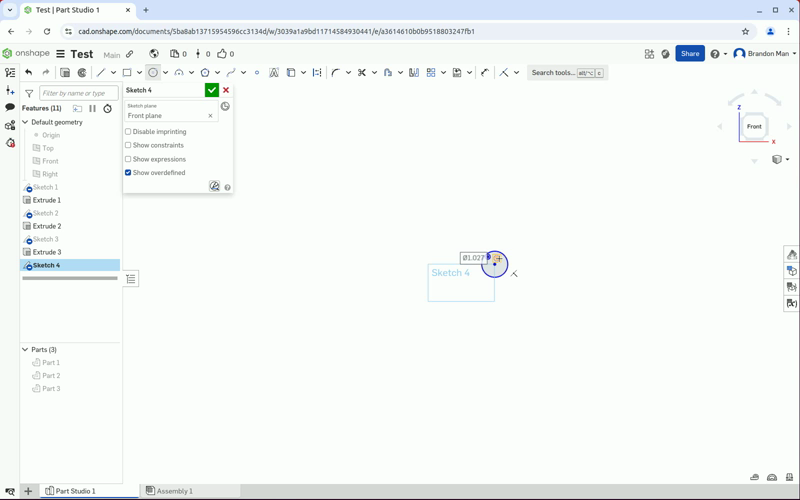
key(esc)
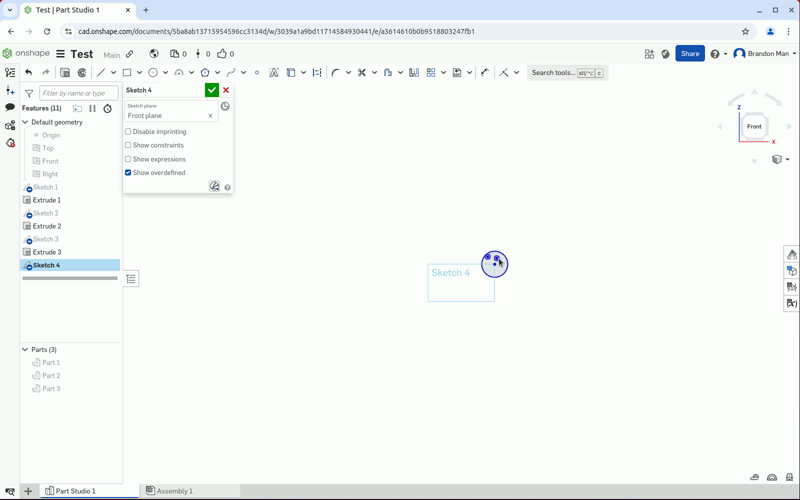
mouse_move(496, 262)
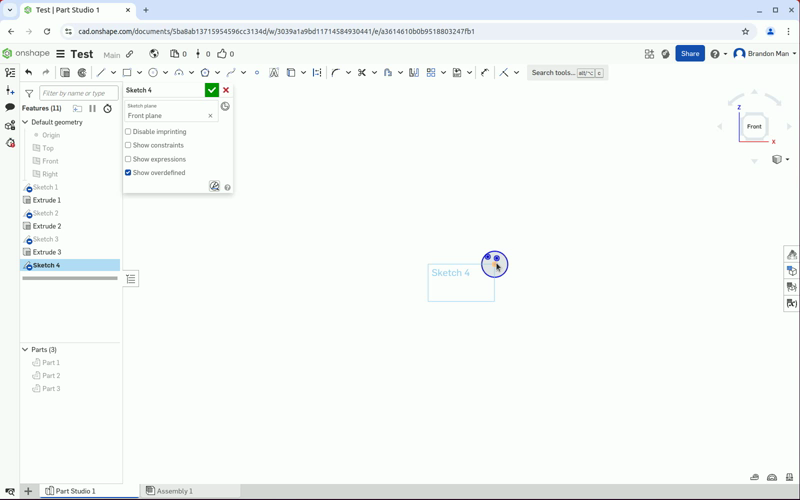
scroll(6)
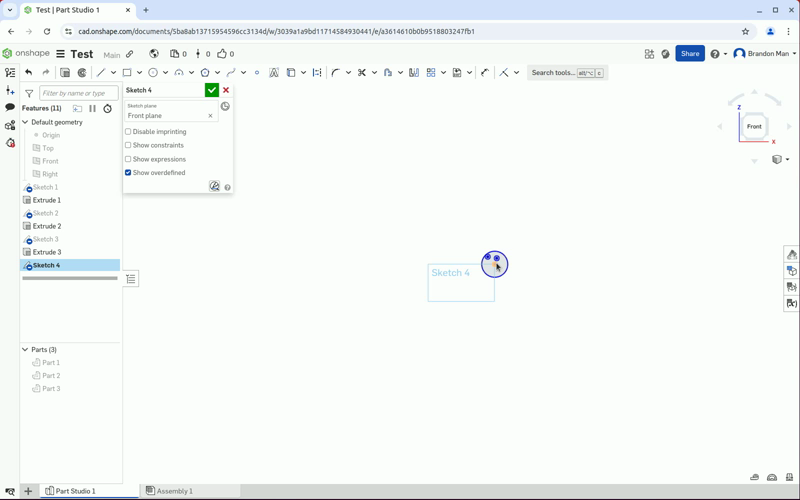
scroll(6)
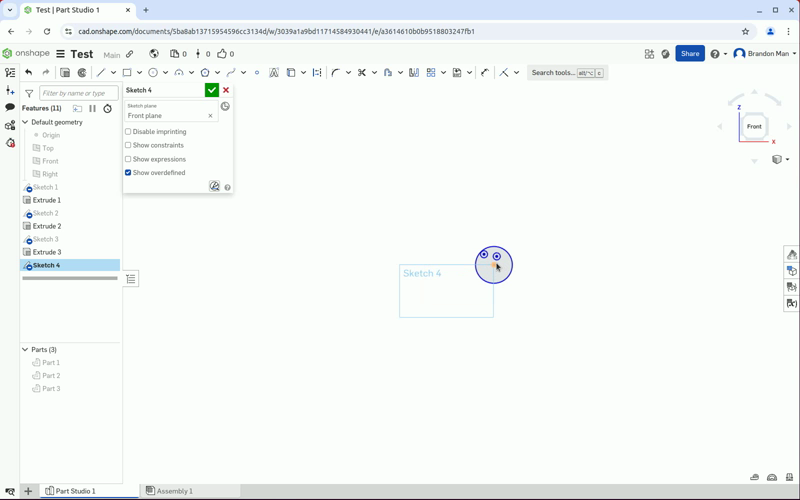
scroll(6)
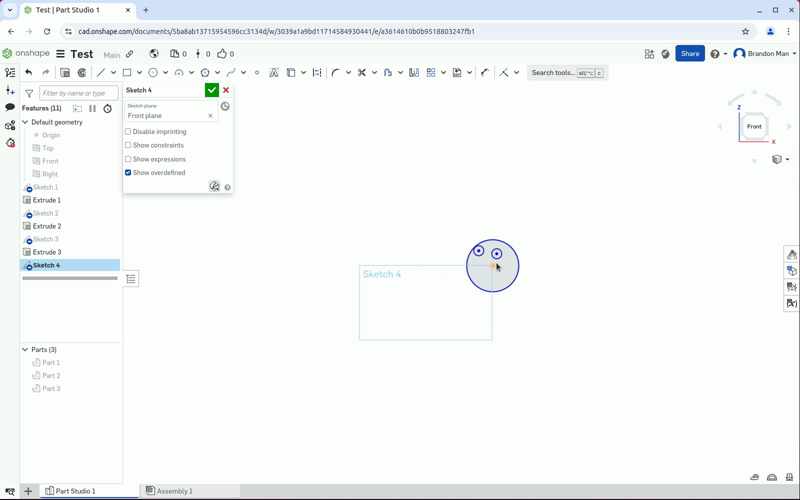
scroll(6)
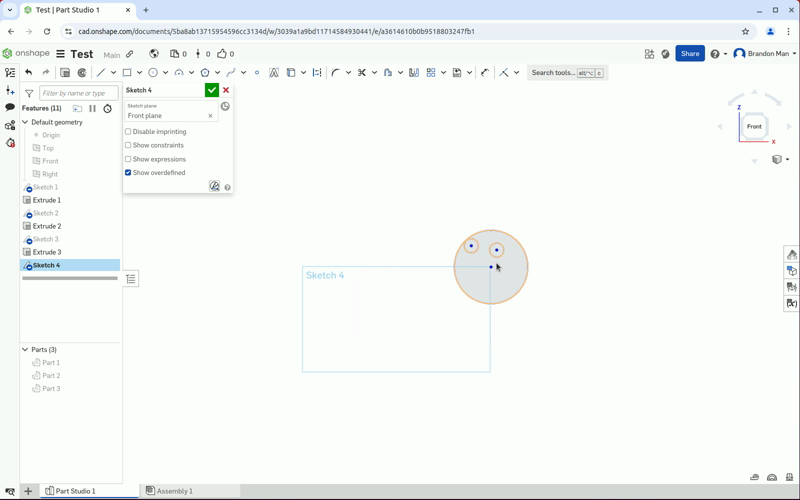
scroll(6)
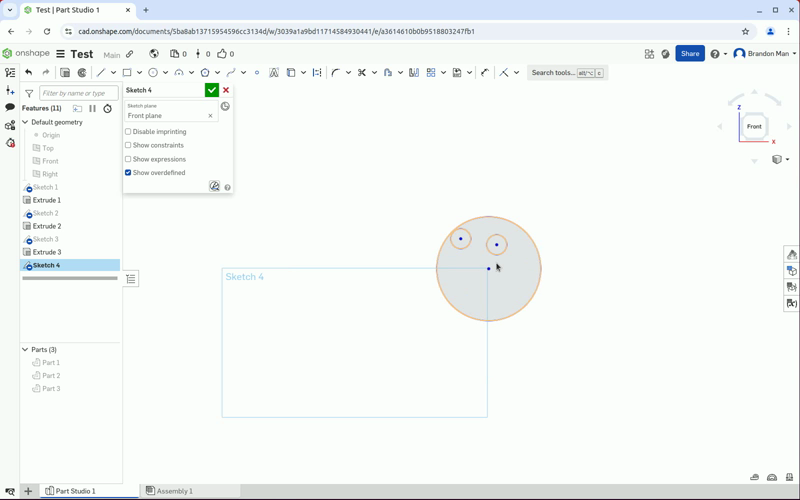
scroll(6)
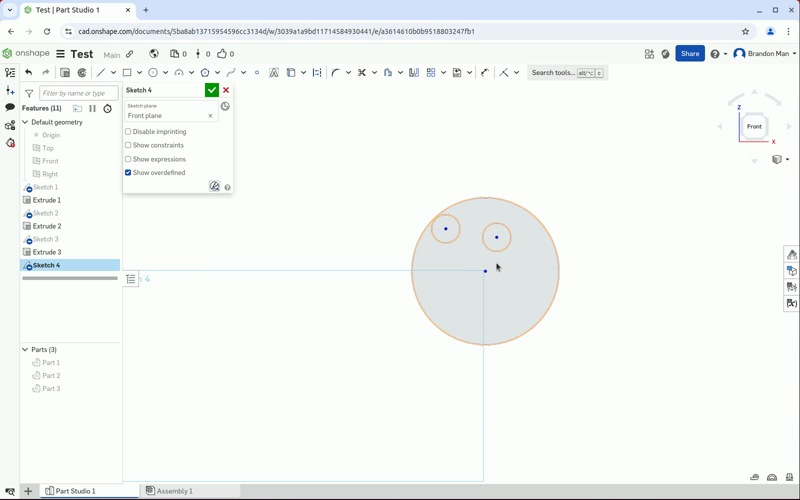
scroll(6)
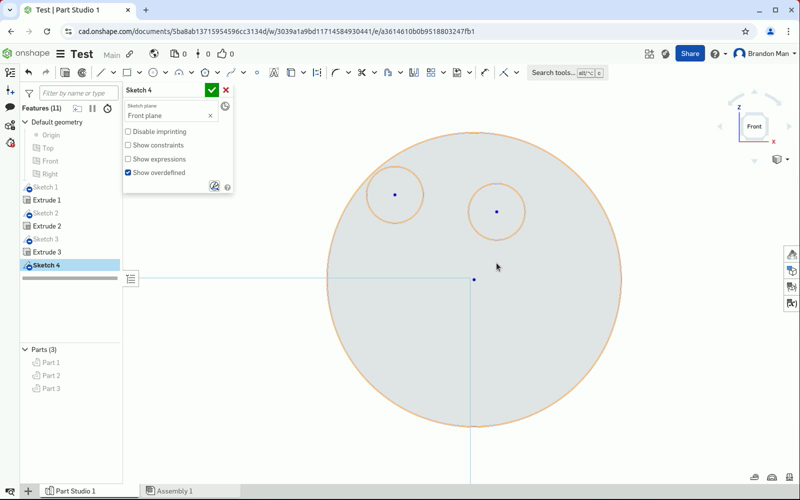
click(496, 262)
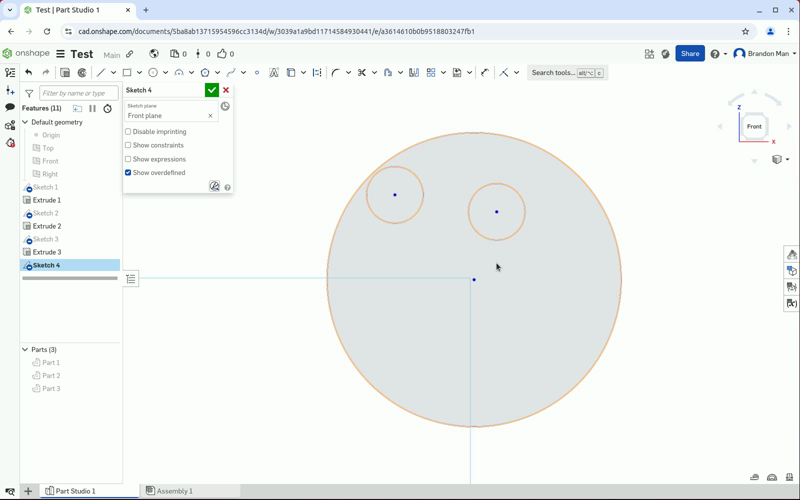
scroll(-6)
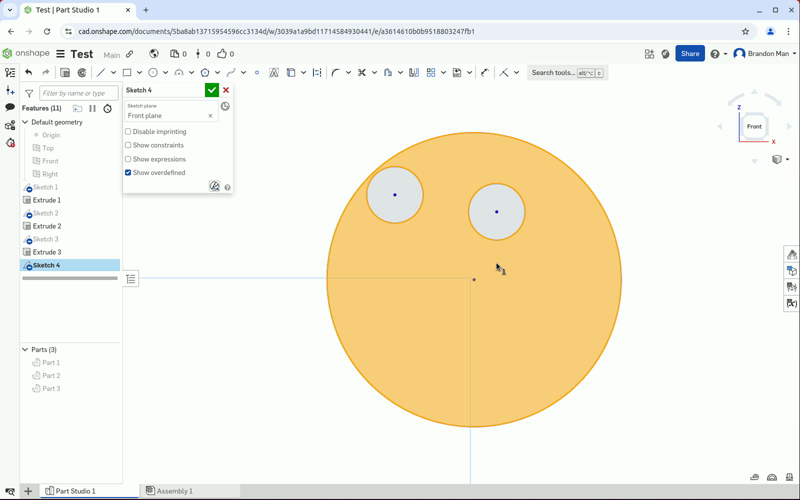
scroll(-6)
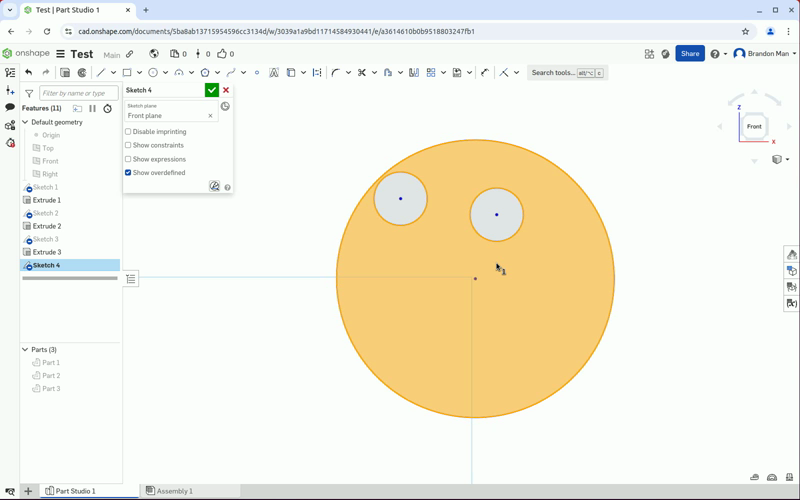
scroll(-6)
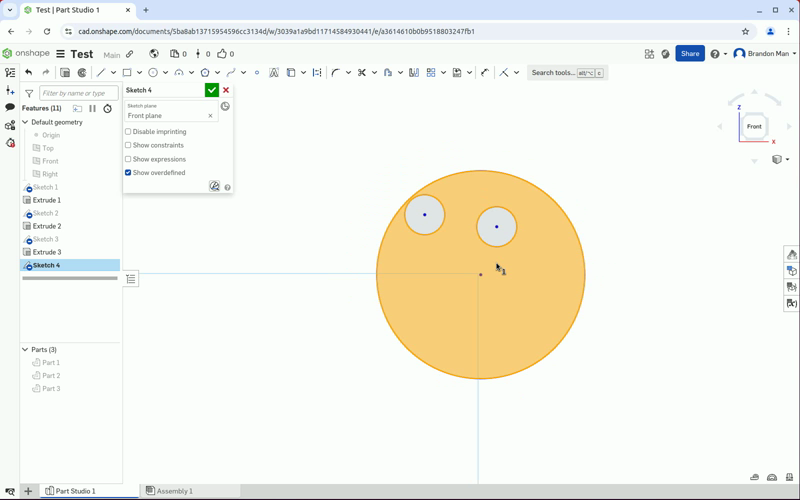
scroll(-6)
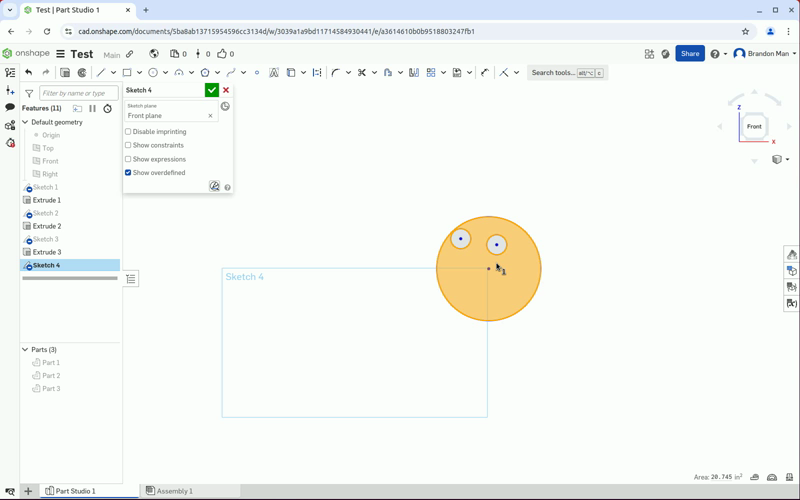
scroll(-6)
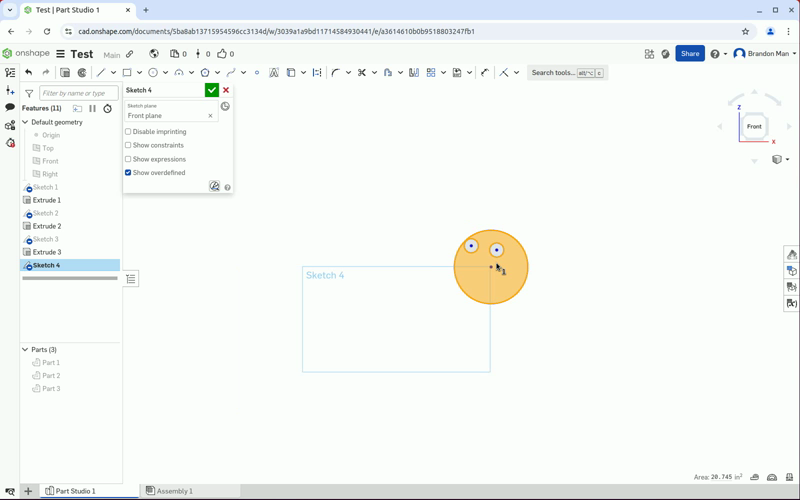
scroll(-6)
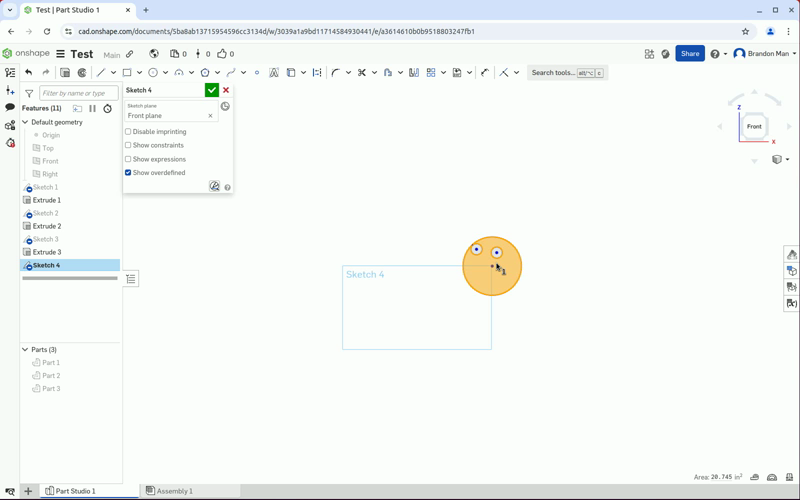
scroll(-6)
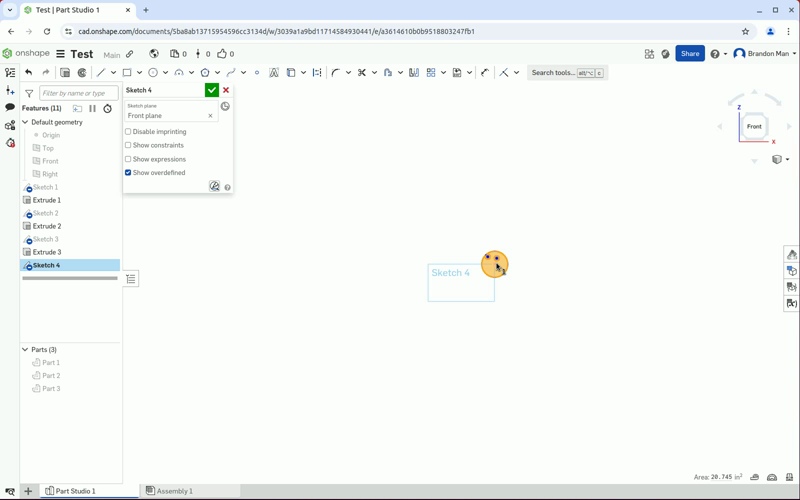
mouse_move(73, 352)
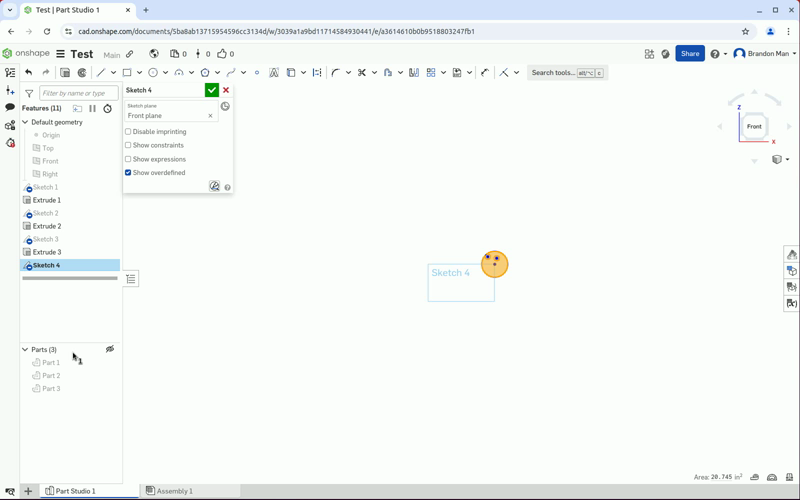
key(shift+y)
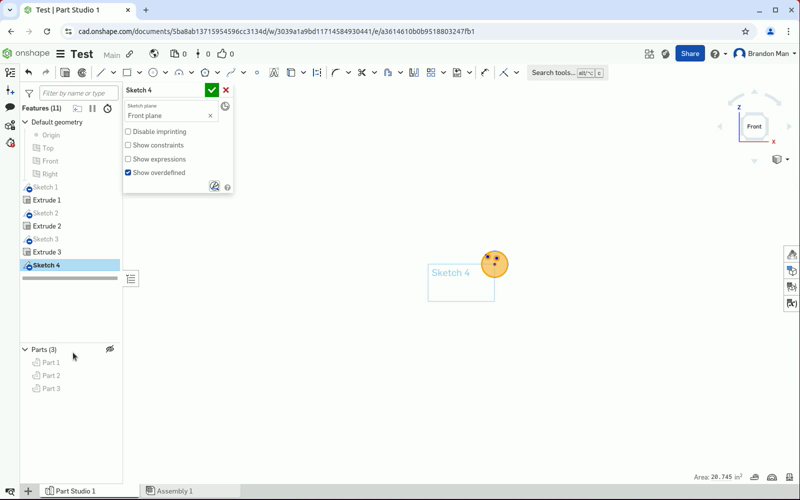
key(shift+e)
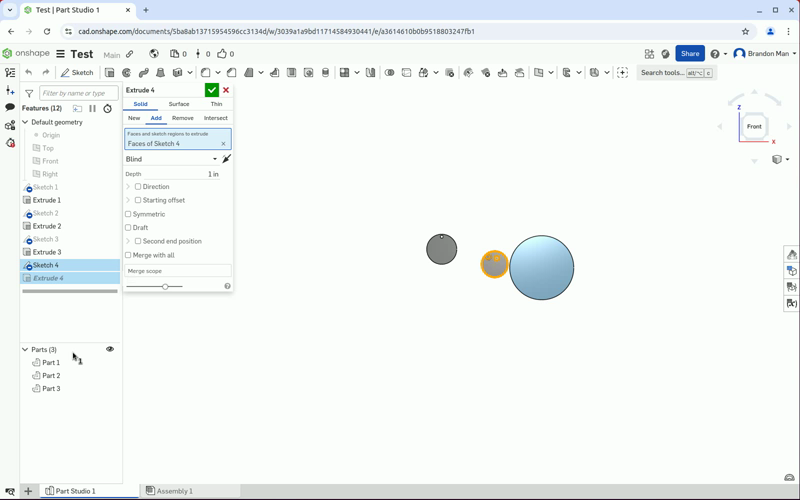
mouse_move(143, 106)
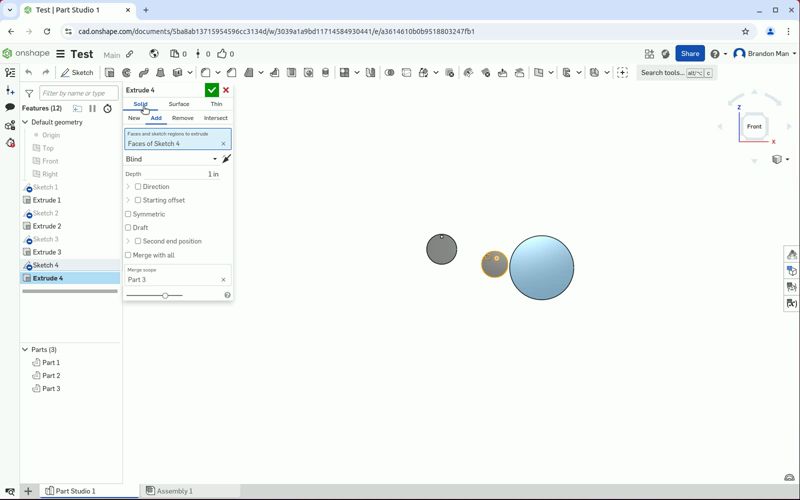
click(143, 106)
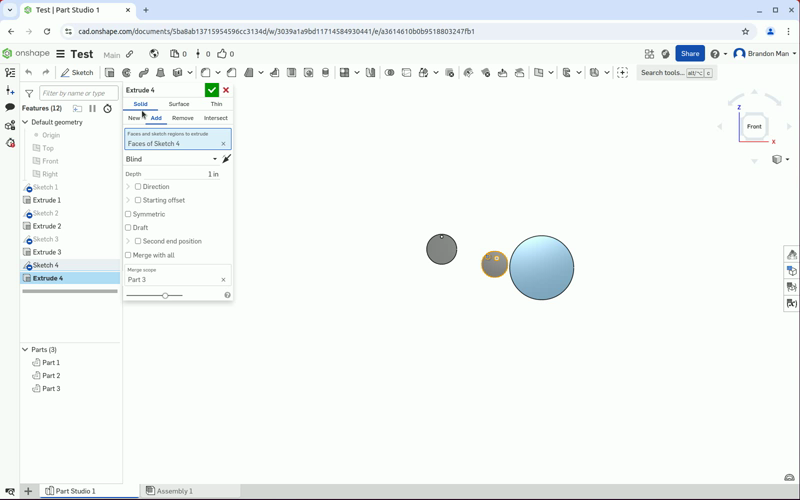
mouse_move(137, 120)
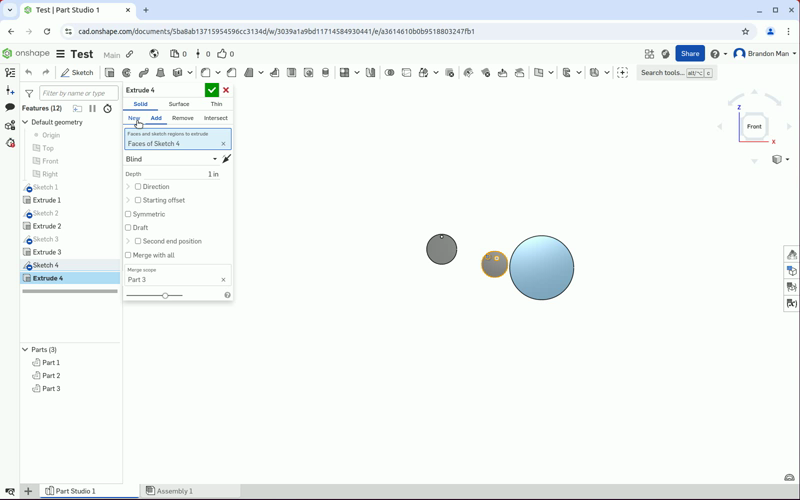
click(137, 120)
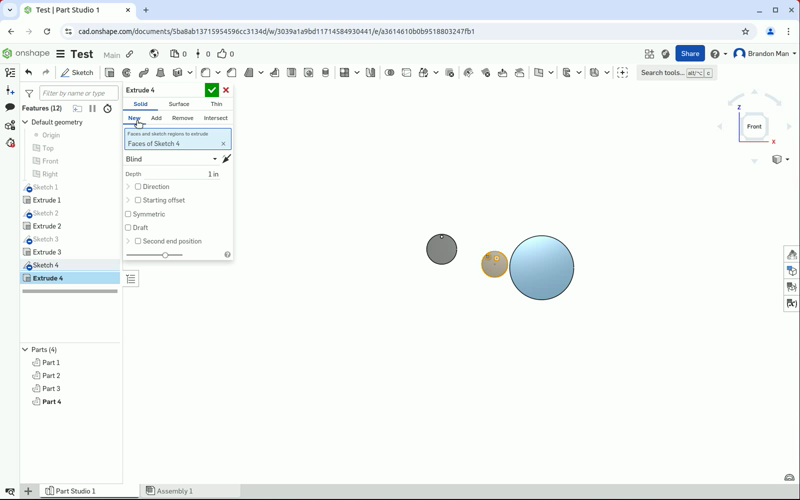
key(tab, 4)
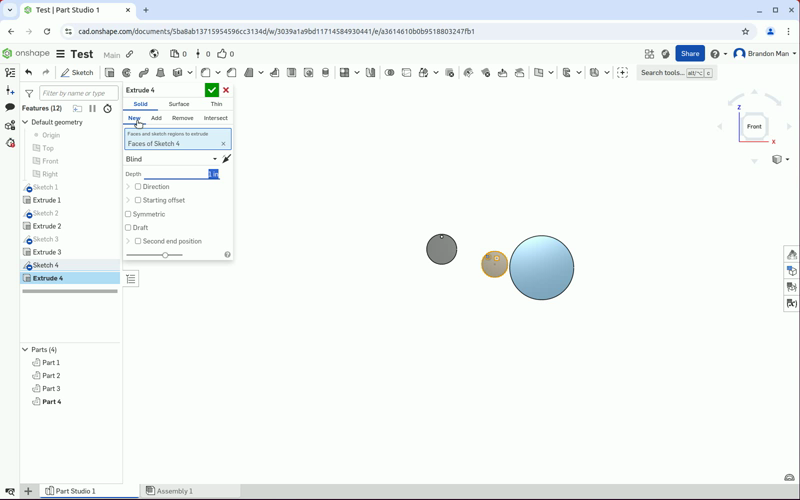
text(0.241)
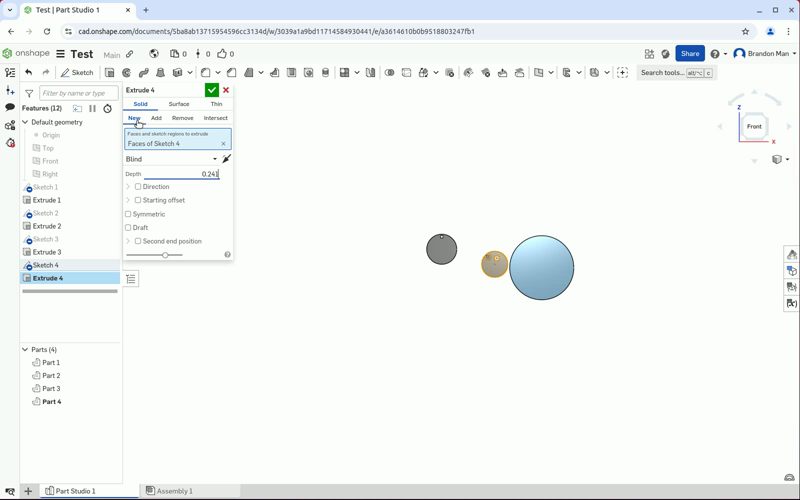
key(enter)
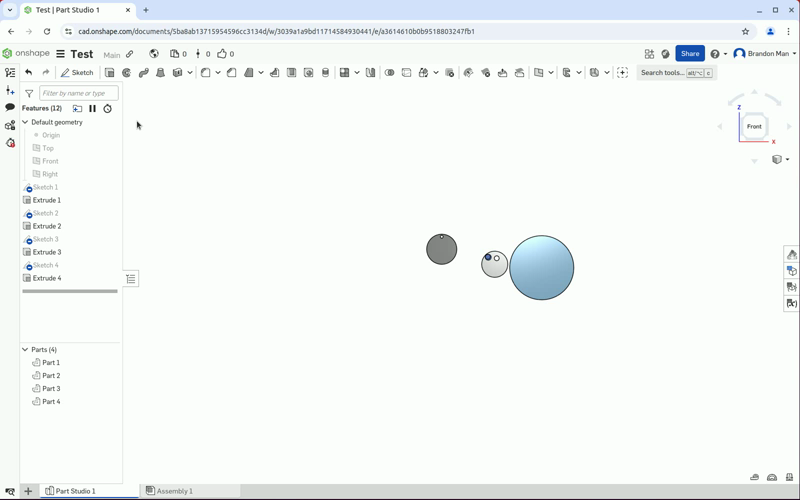
key(shift+h)
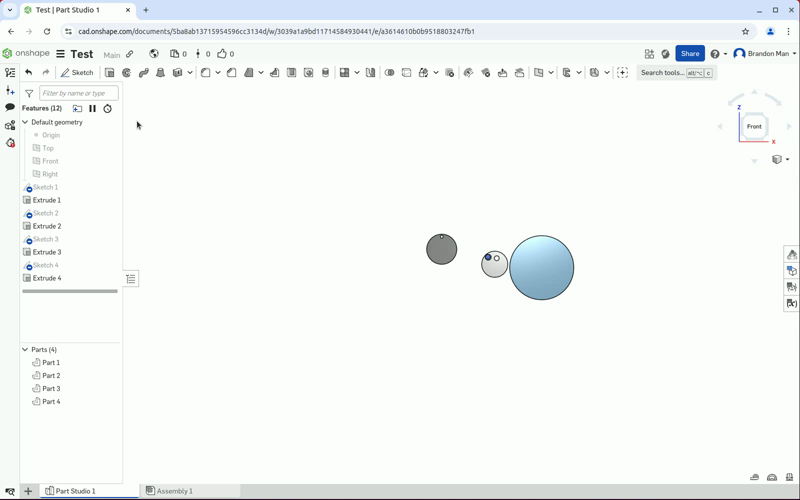
key(shift+h)
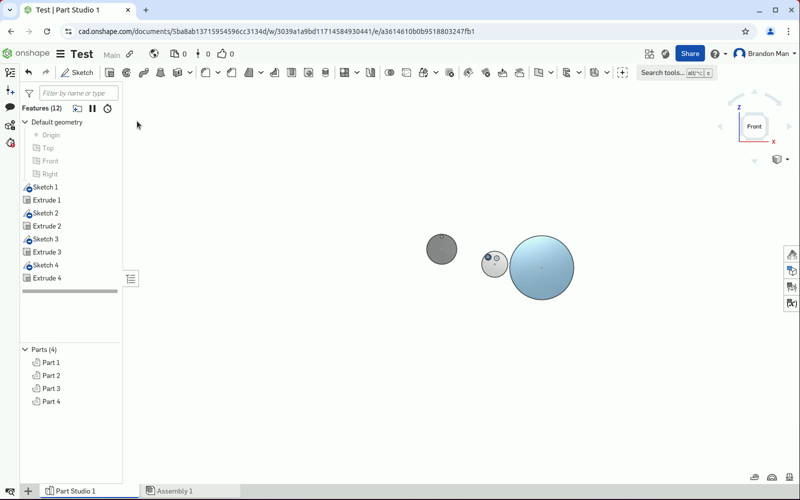
key(shift+7)
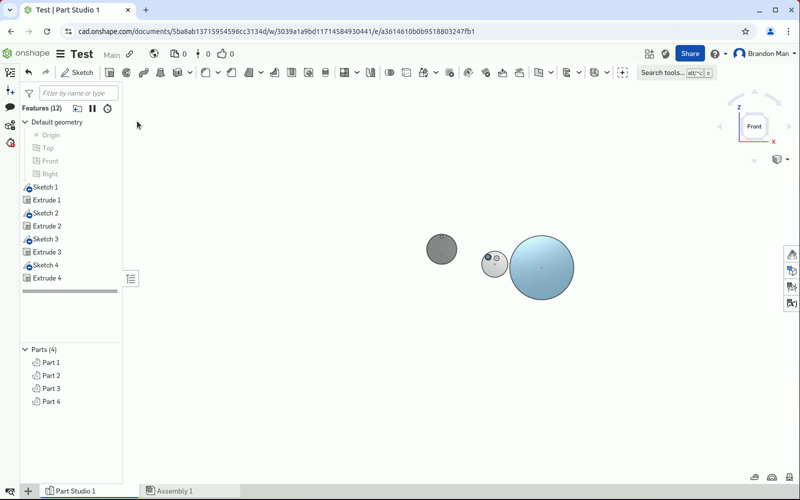
key(left, 2)
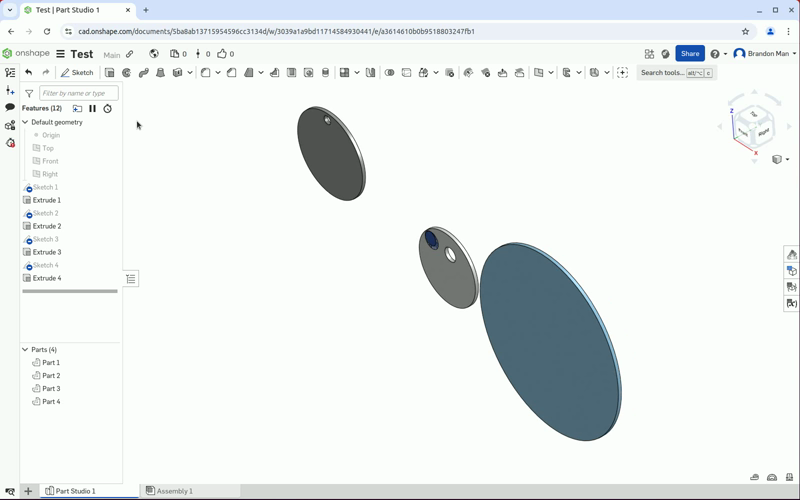
key(down, 2)
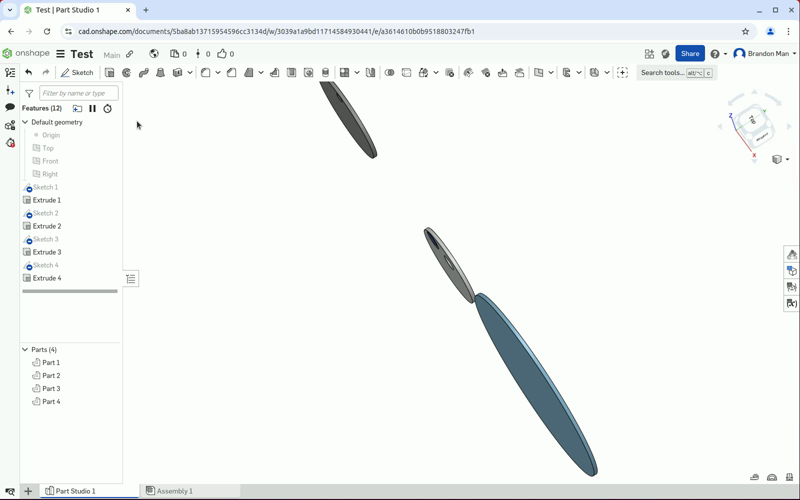
key(up, 2)
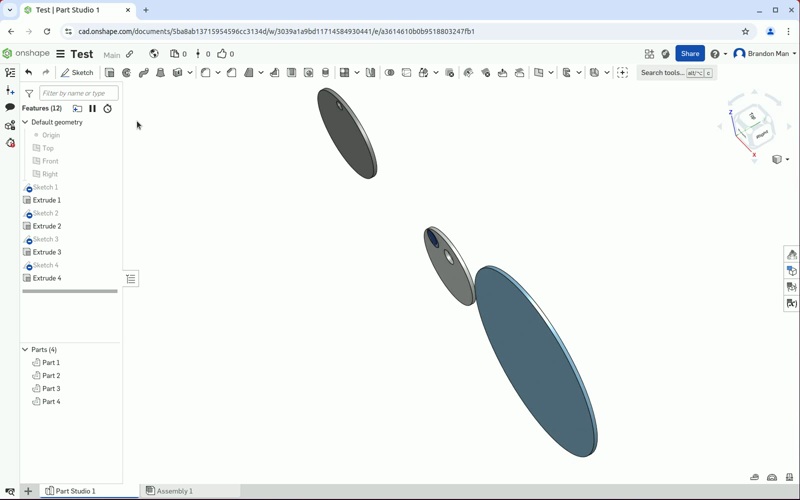
key(right, 2)
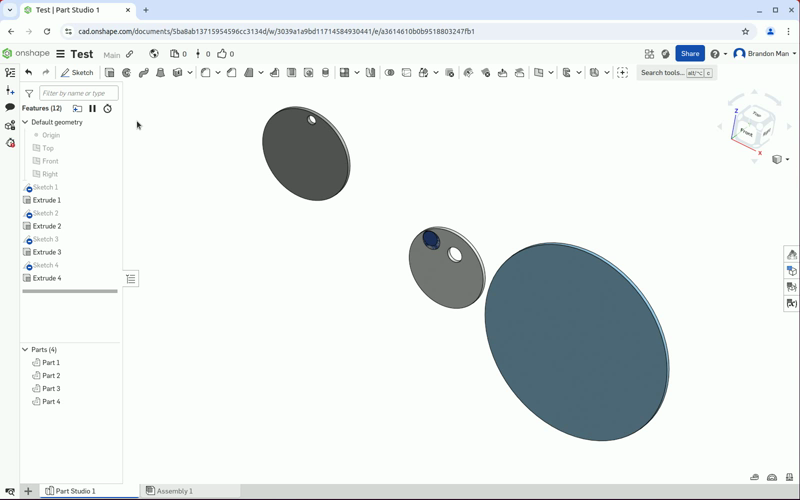
mouse_move(73, 189)
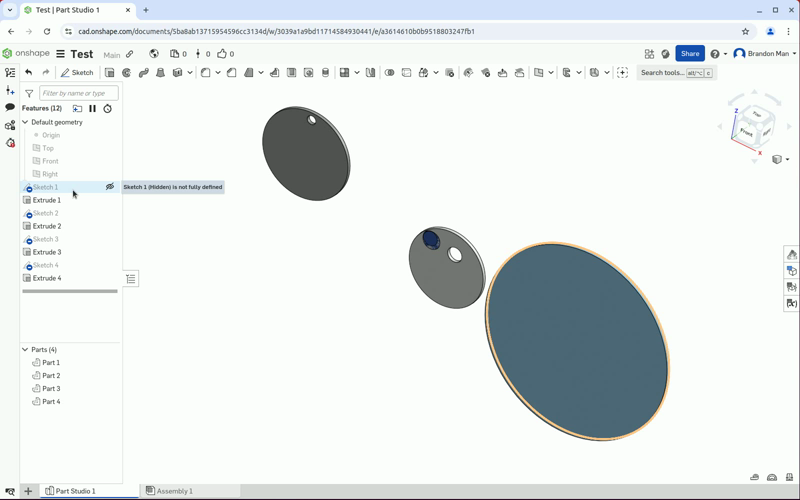
click(73, 189)